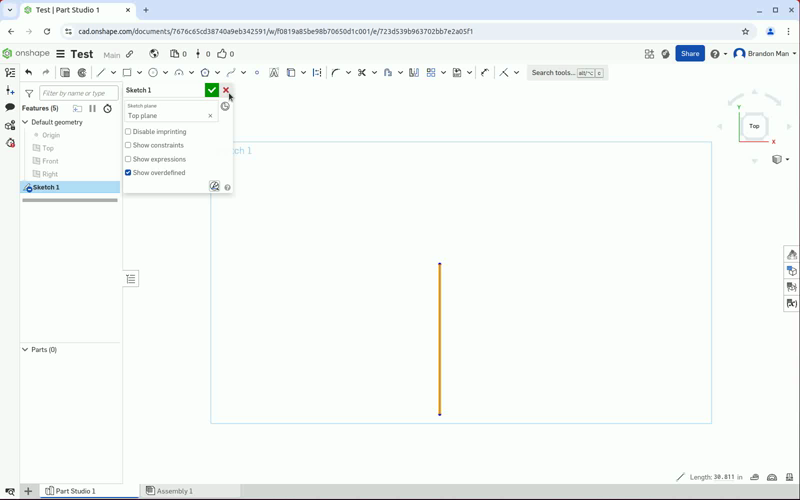
key(shift+h)
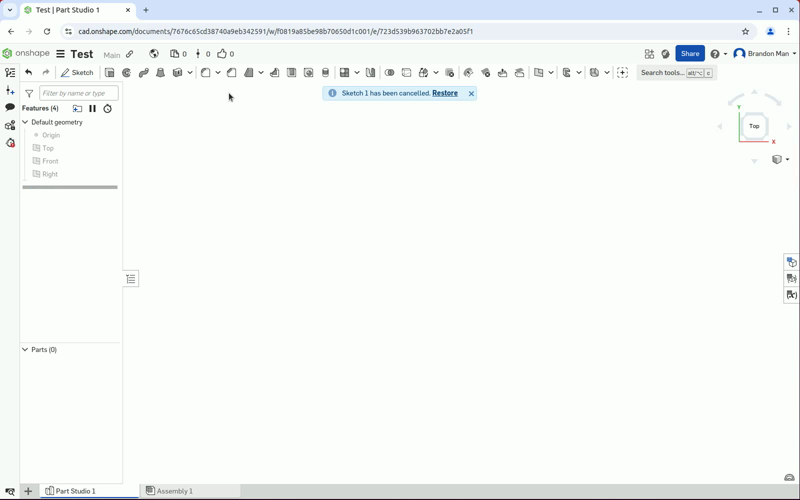
mouse_move(73, 352)
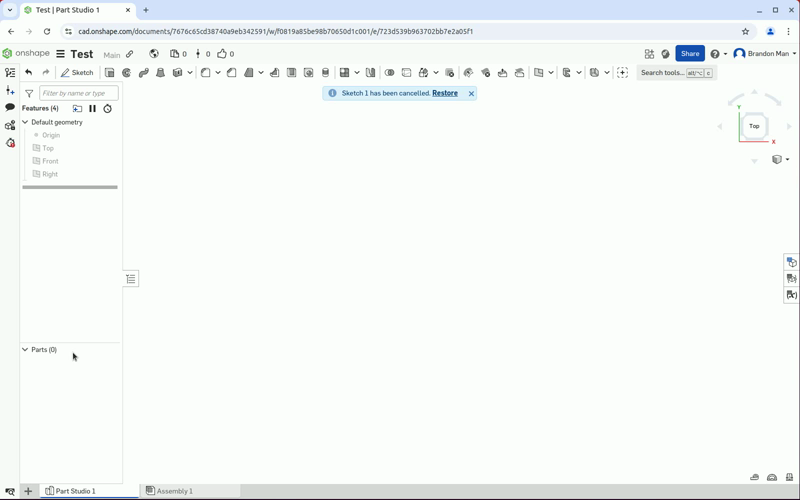
key(y)
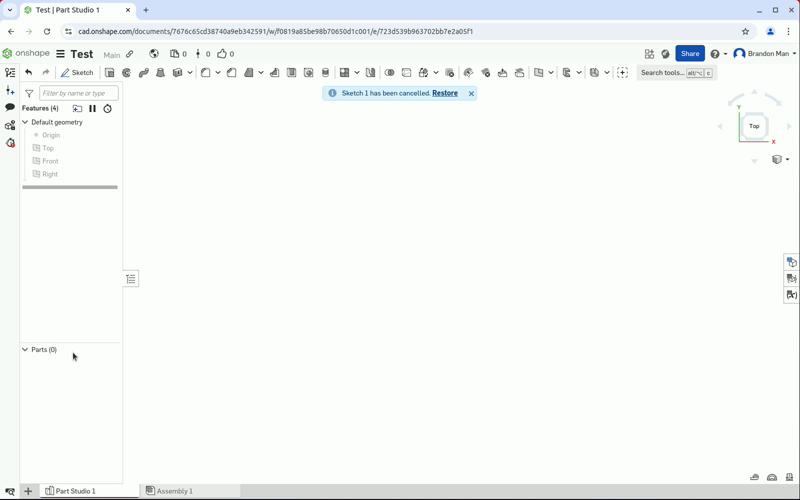
key(shift+p)
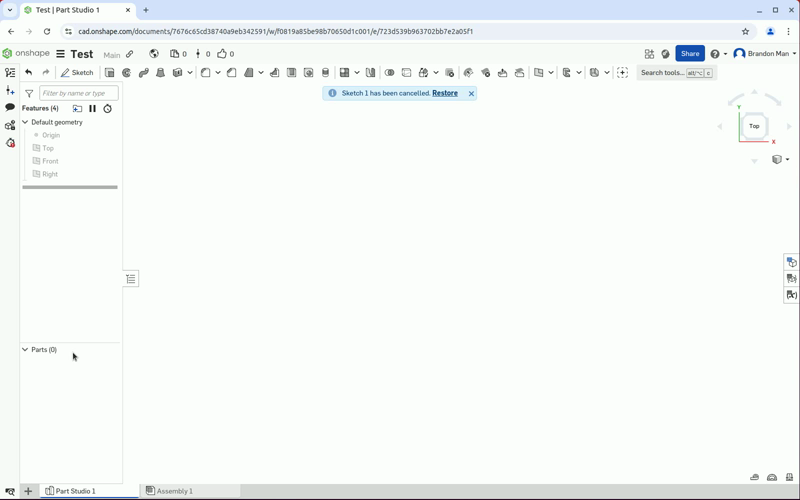
key(space)
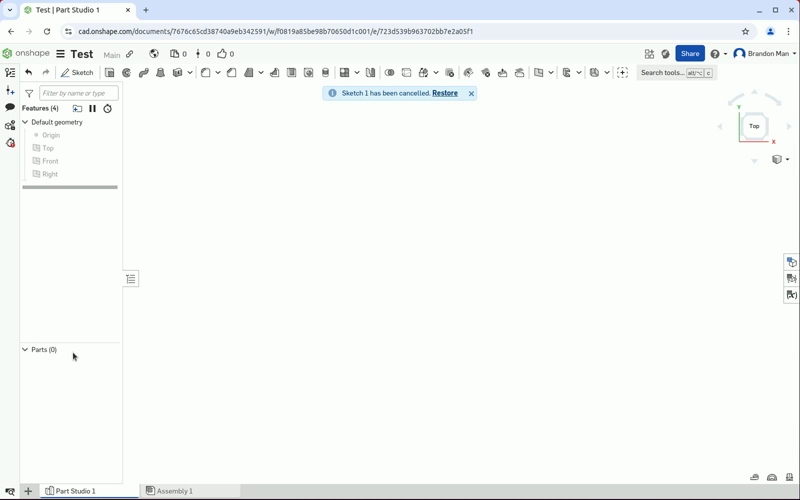
key_down(shift)
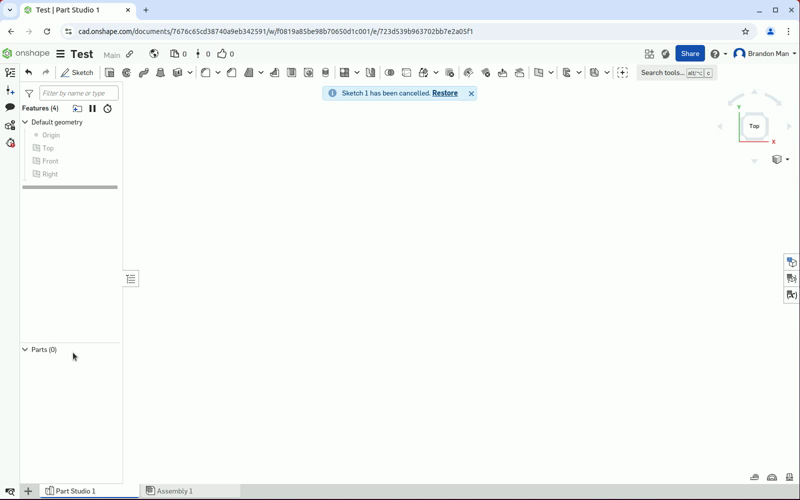
key(up)
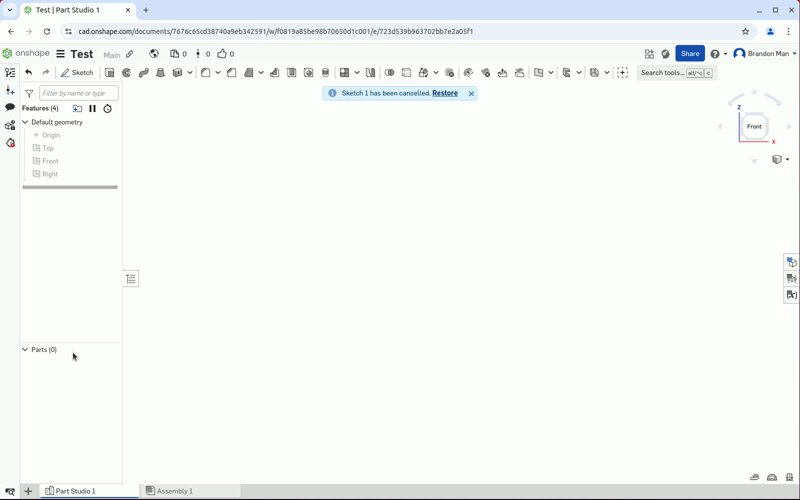
key_up(shift)
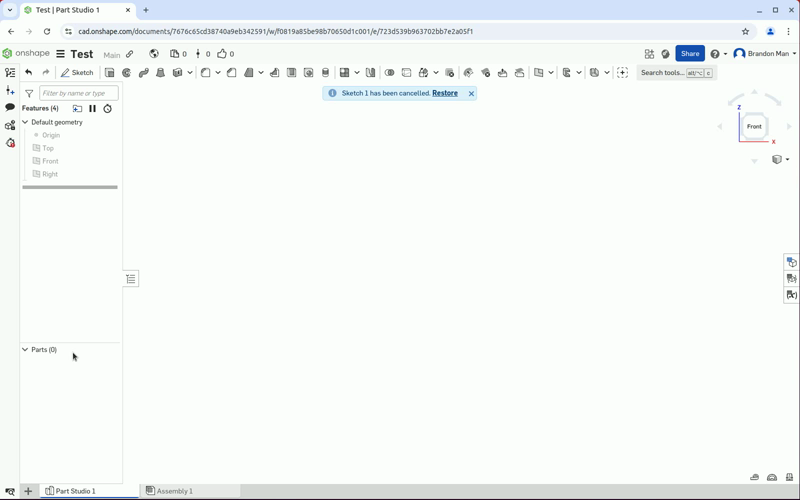
mouse_move(73, 352)
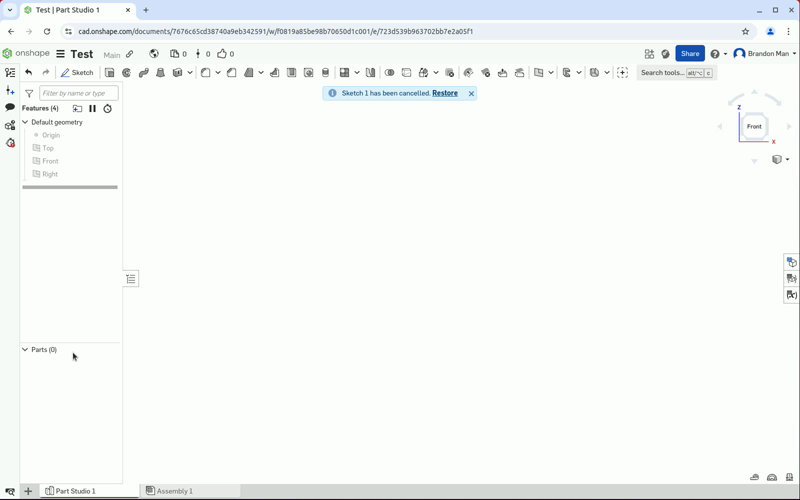
key(shift+y)
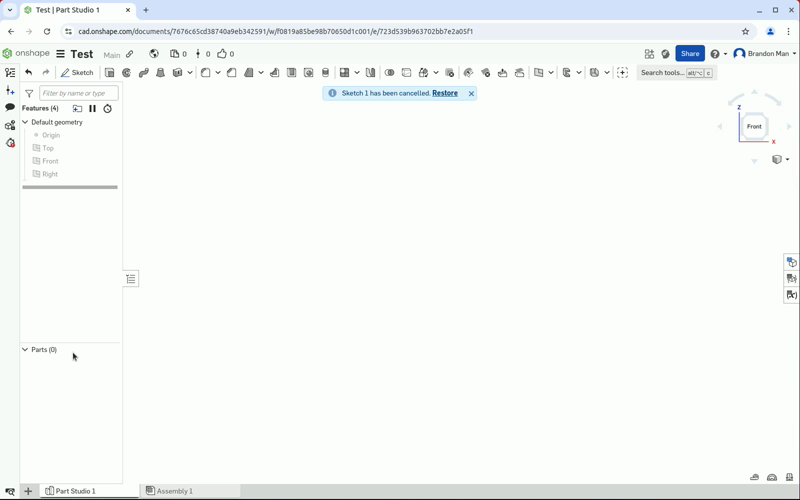
key(shift+s)
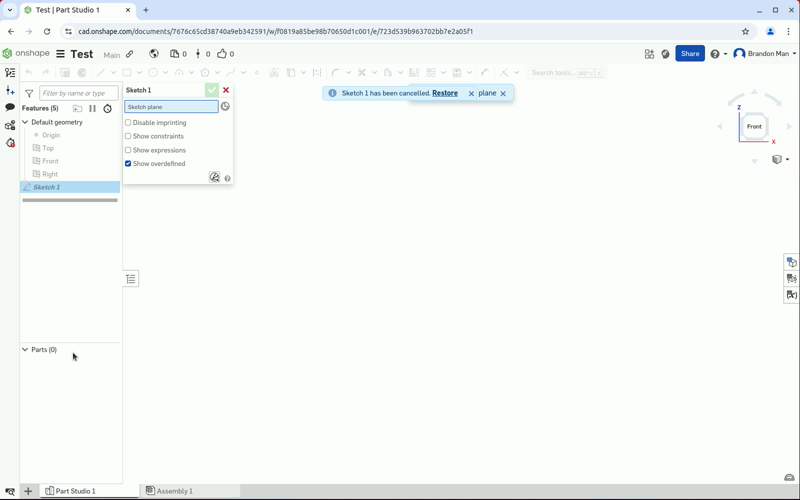
mouse_move(73, 163)
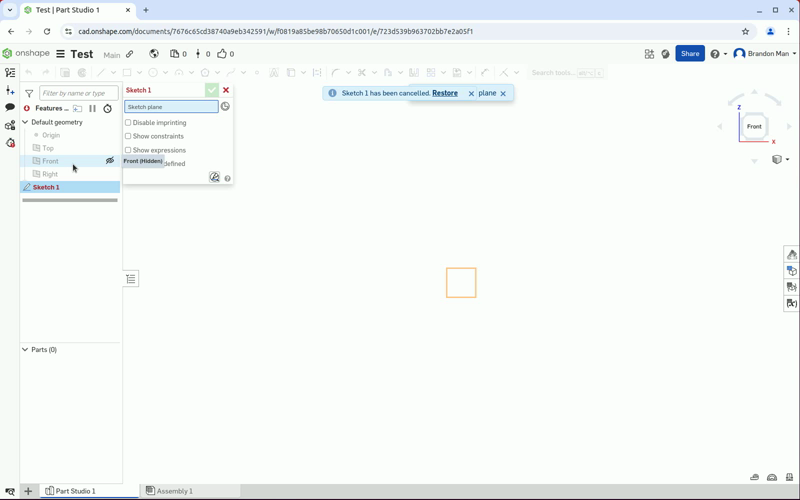
click(73, 163)
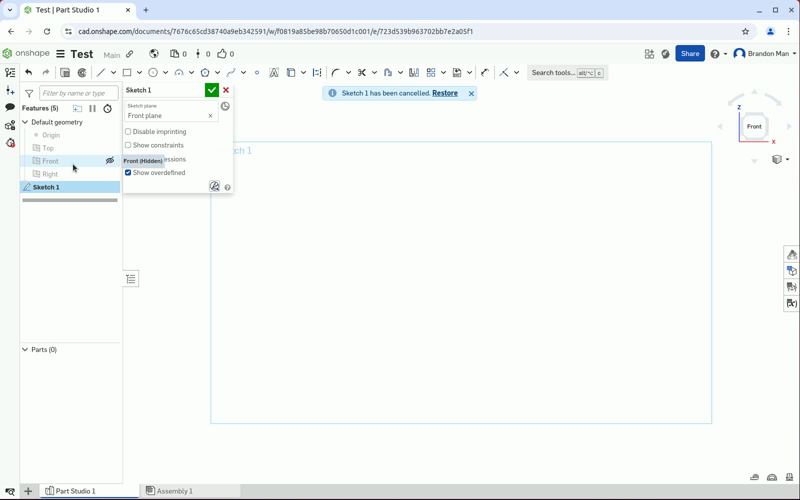
mouse_move(73, 352)
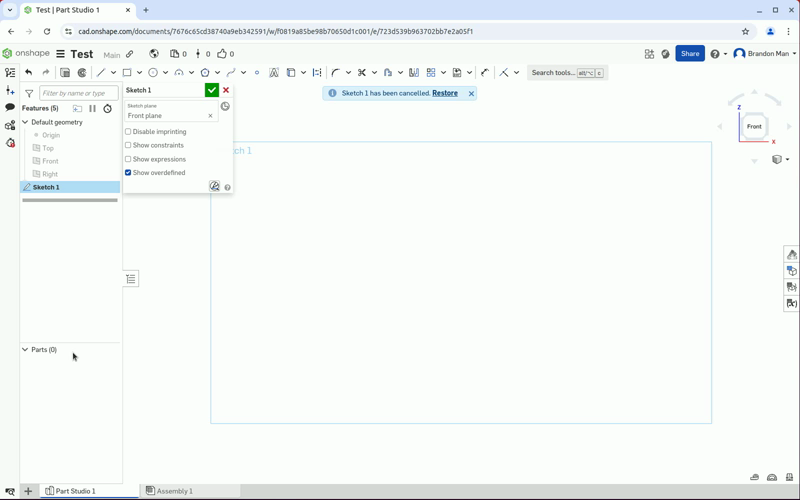
key(y)
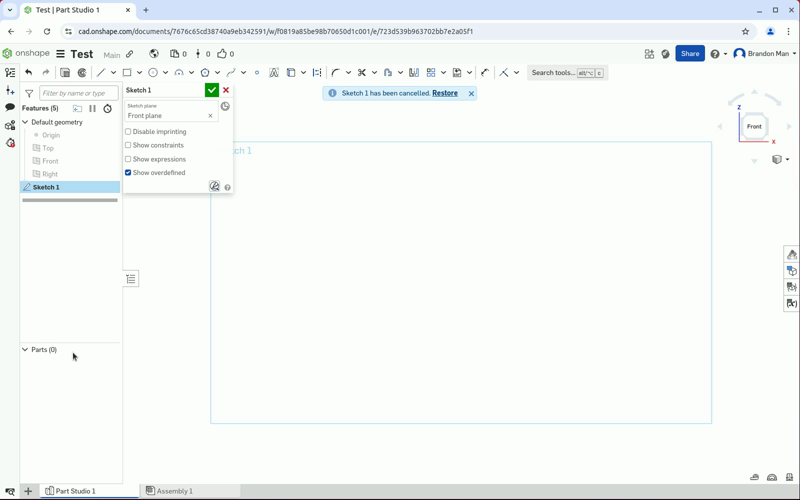
key(l)
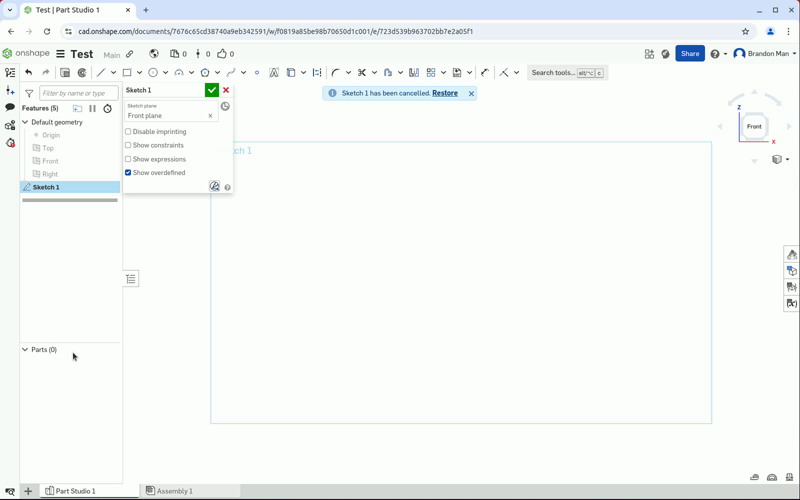
key_down(shift)
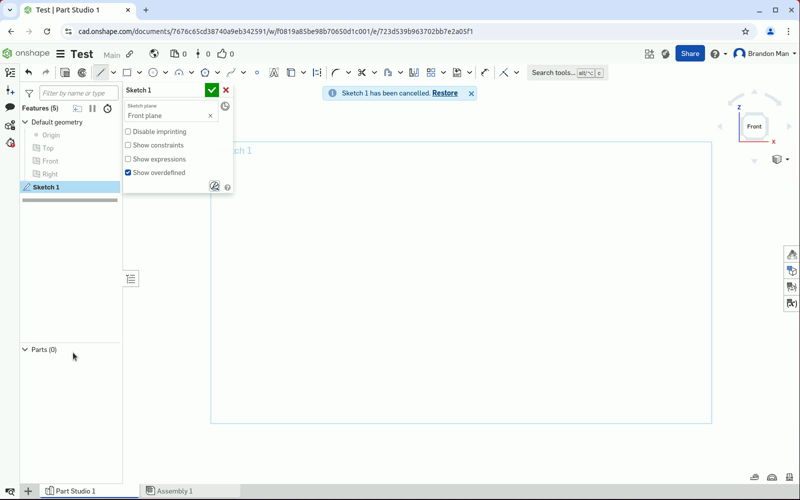
mouse_move(457, 286)
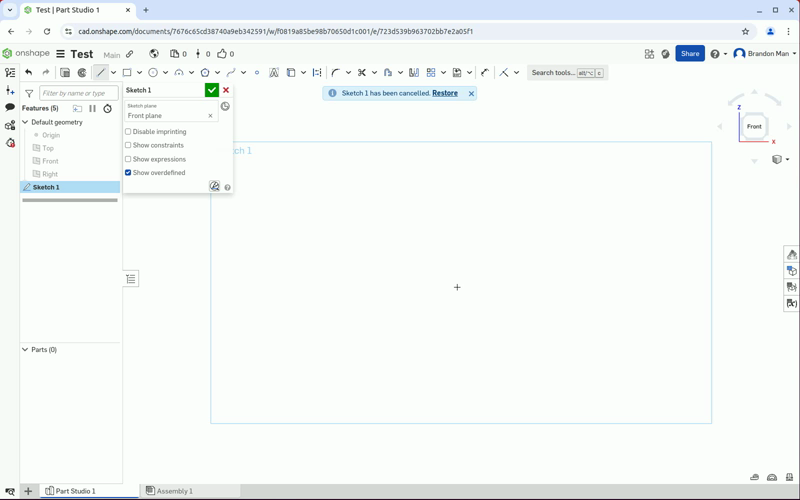
click(457, 286)
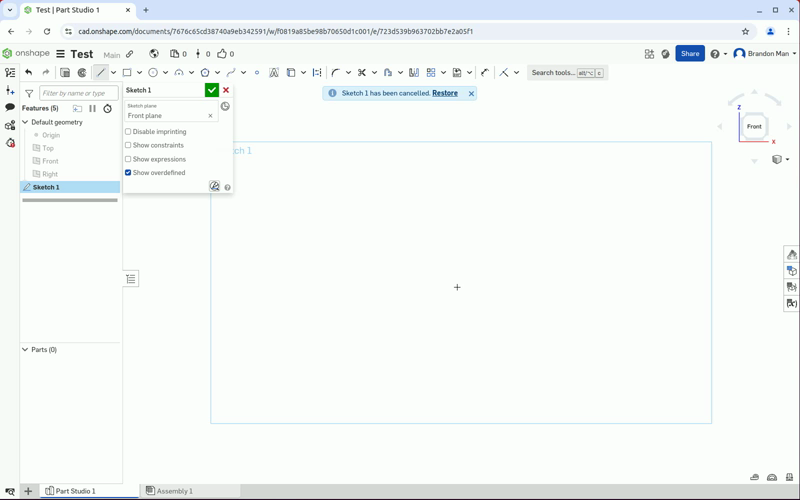
key_up(shift)
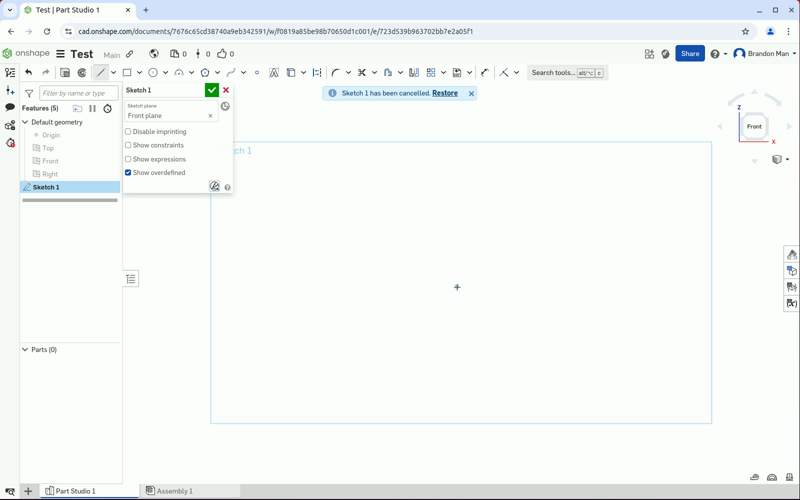
key_down(shift)
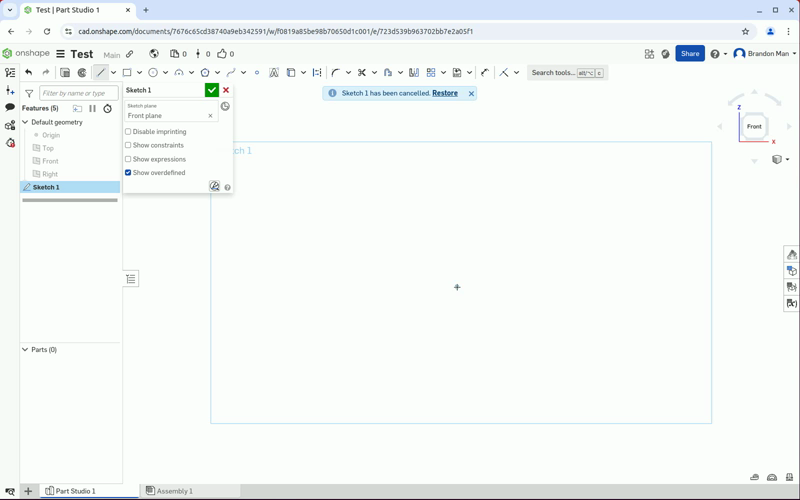
mouse_move(487, 286)
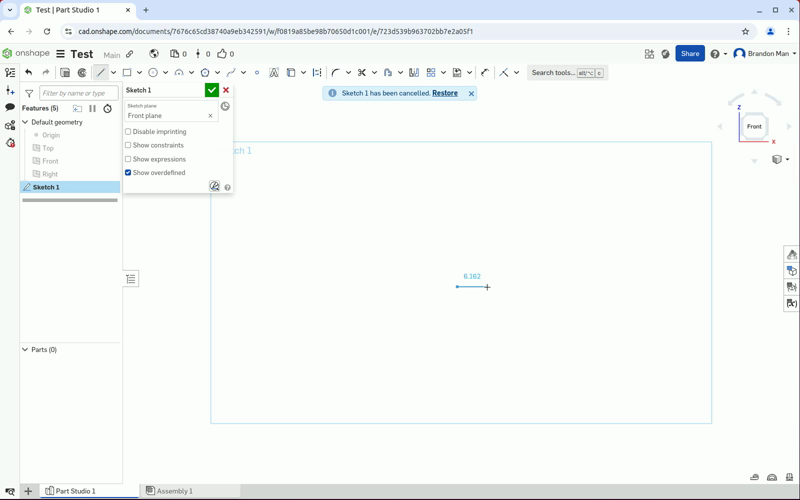
mouse_move(465, 286)
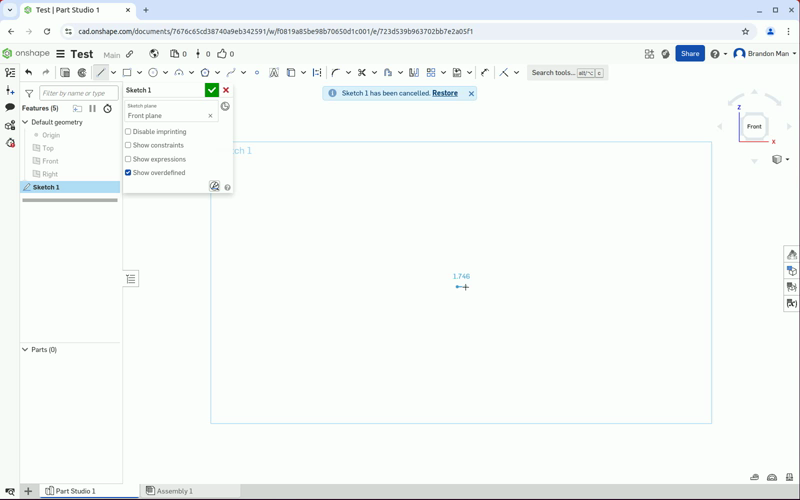
click(465, 286)
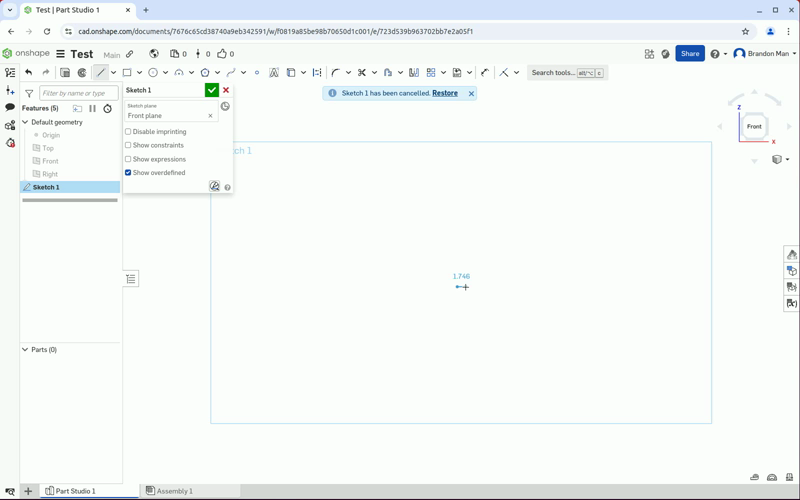
key_up(shift)
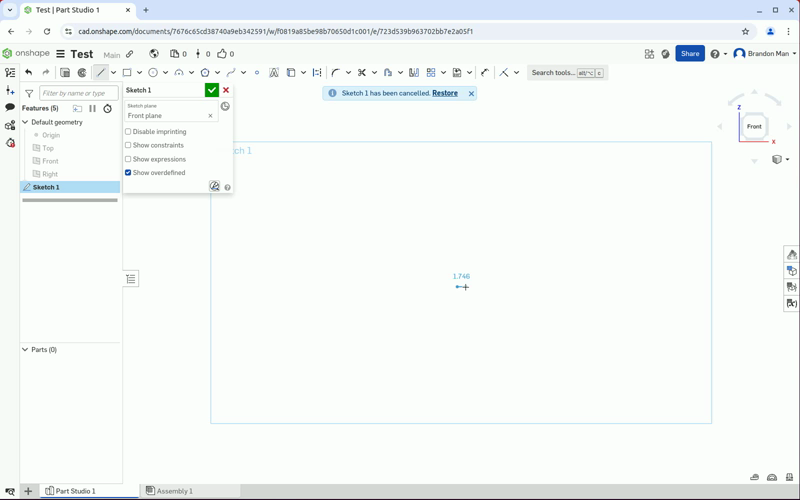
key_down(shift)
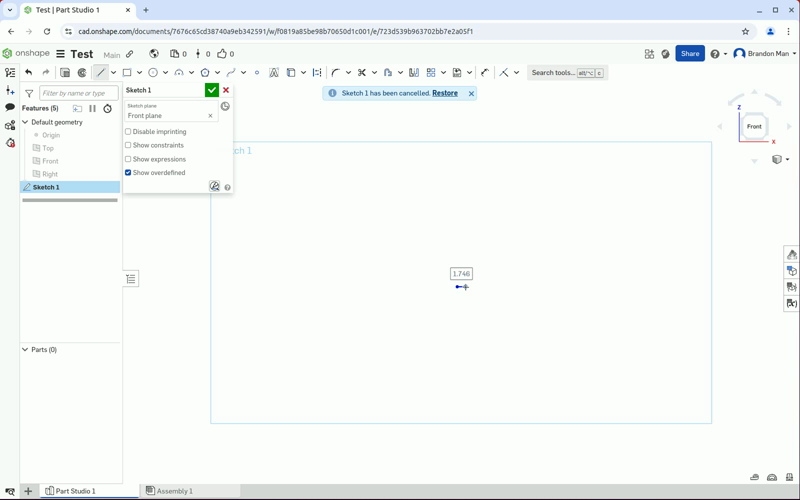
mouse_move(495, 286)
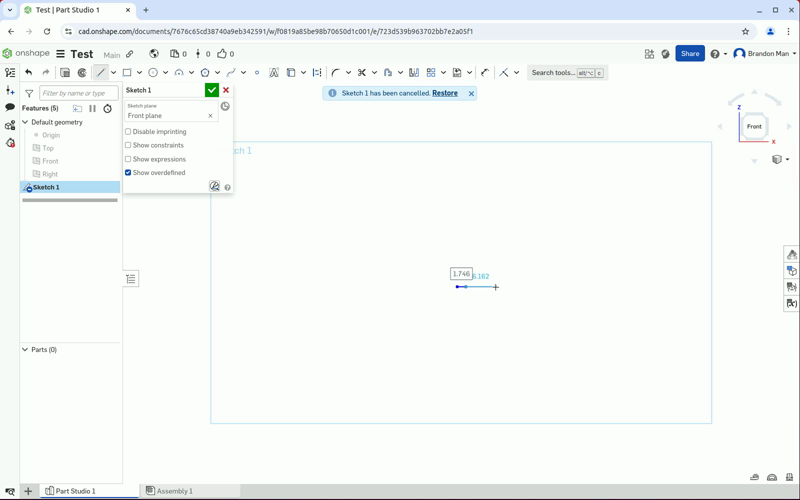
mouse_move(465, 278)
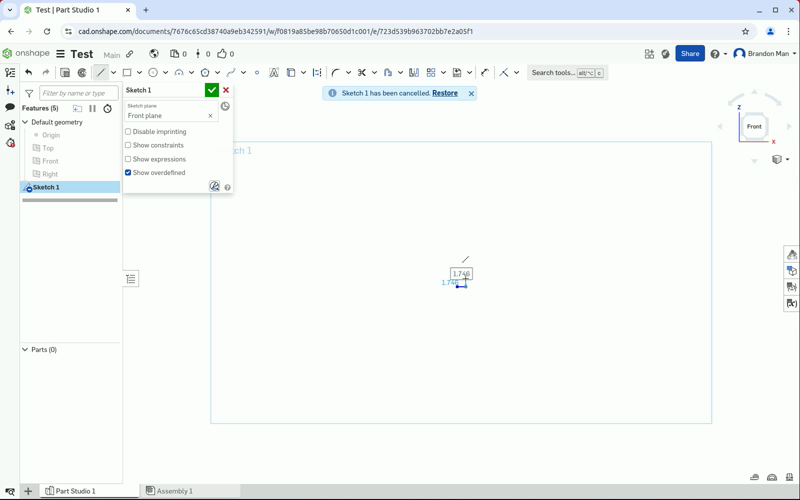
click(465, 278)
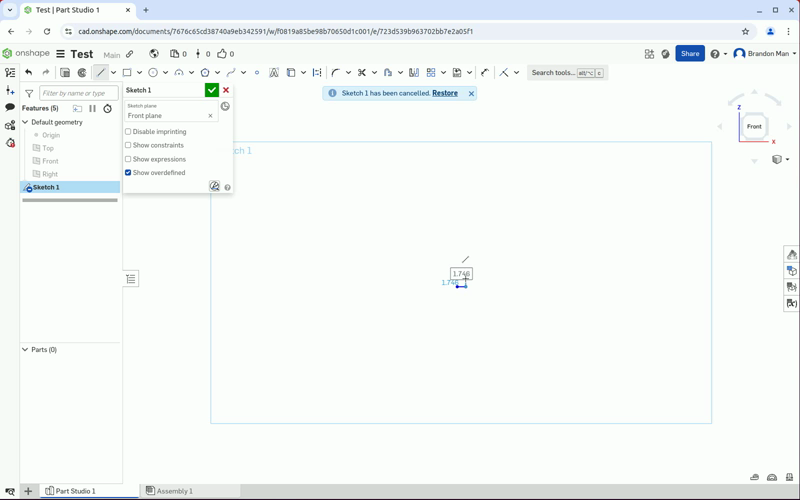
key_up(shift)
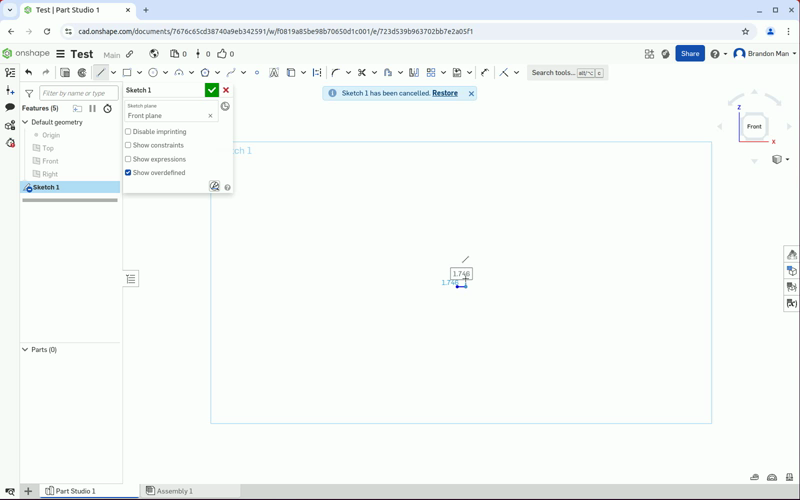
key_down(shift)
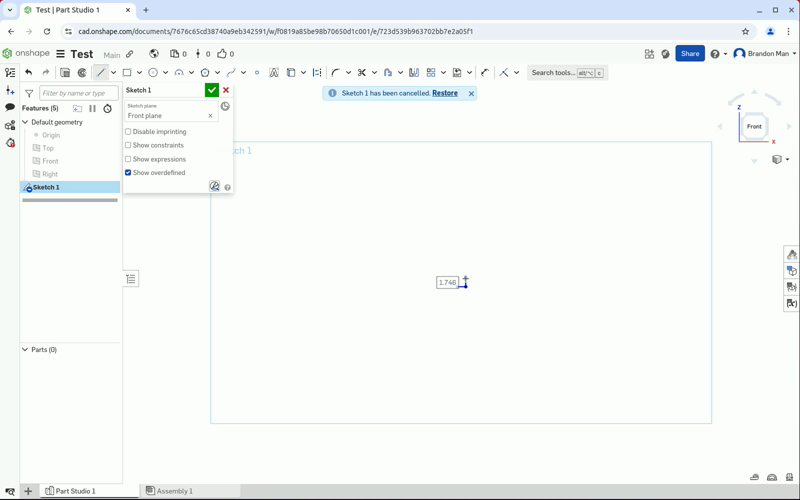
mouse_move(495, 278)
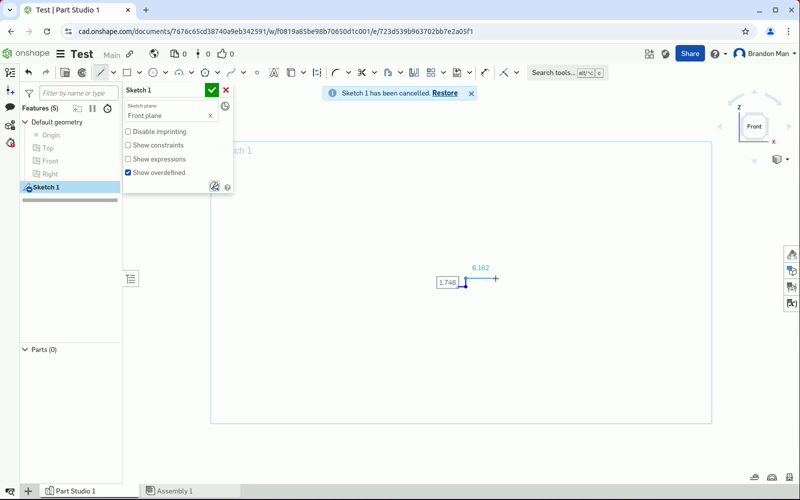
mouse_move(457, 278)
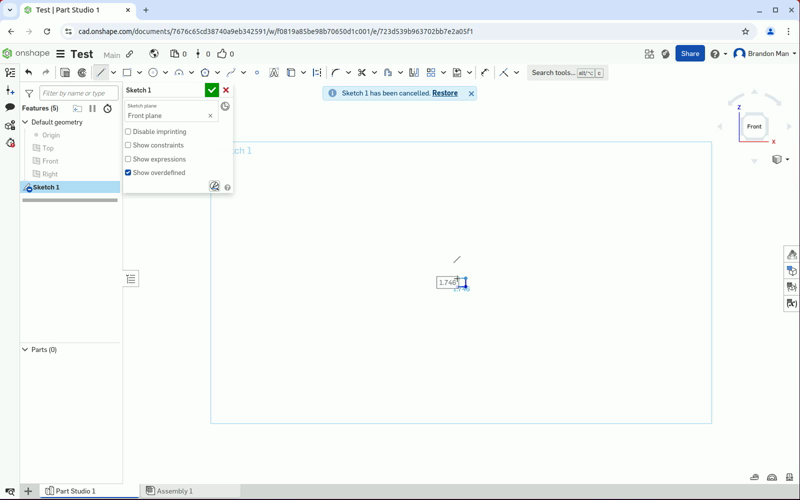
click(457, 278)
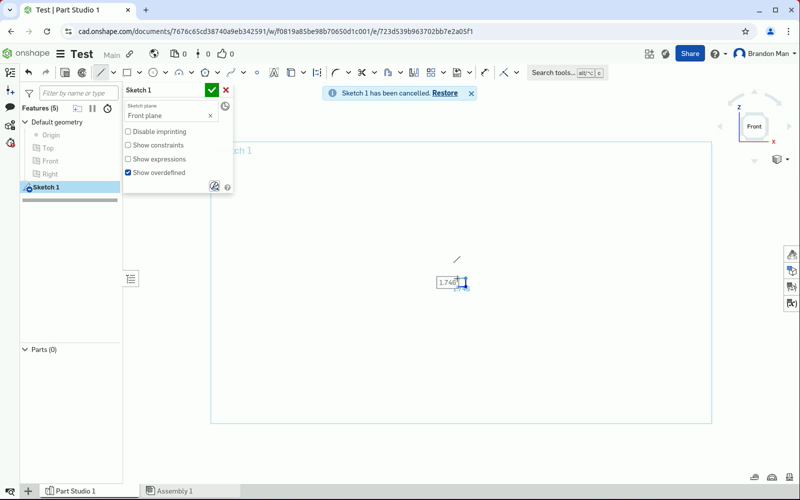
key_up(shift)
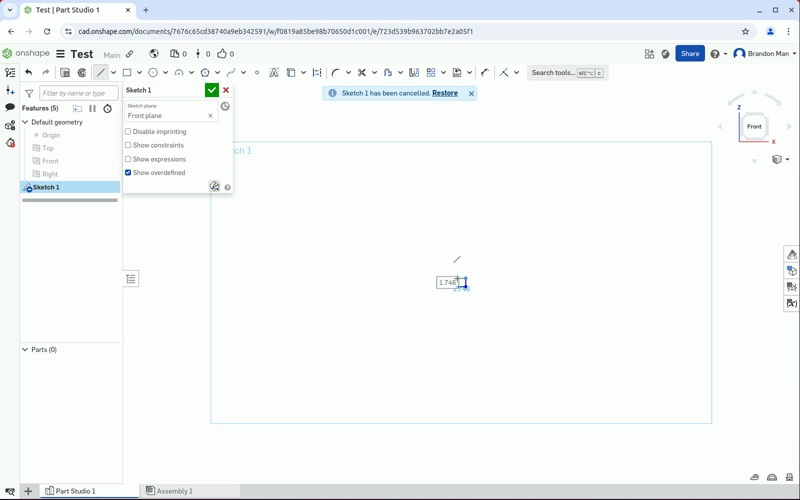
mouse_move(487, 278)
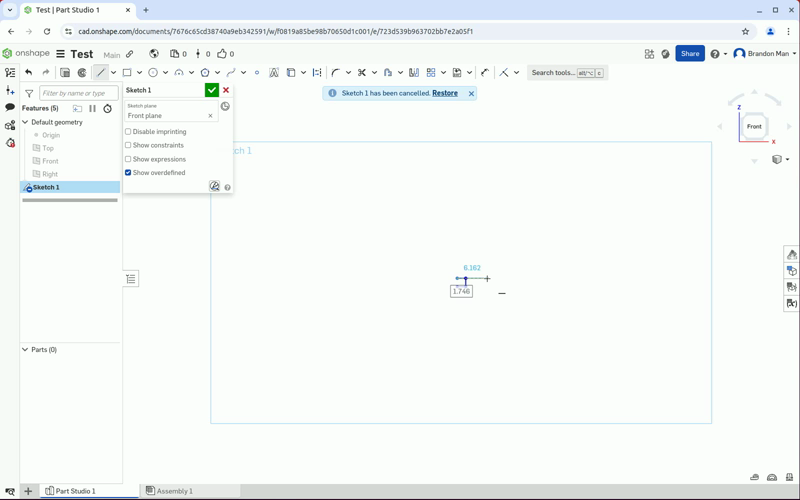
key_down(shift)
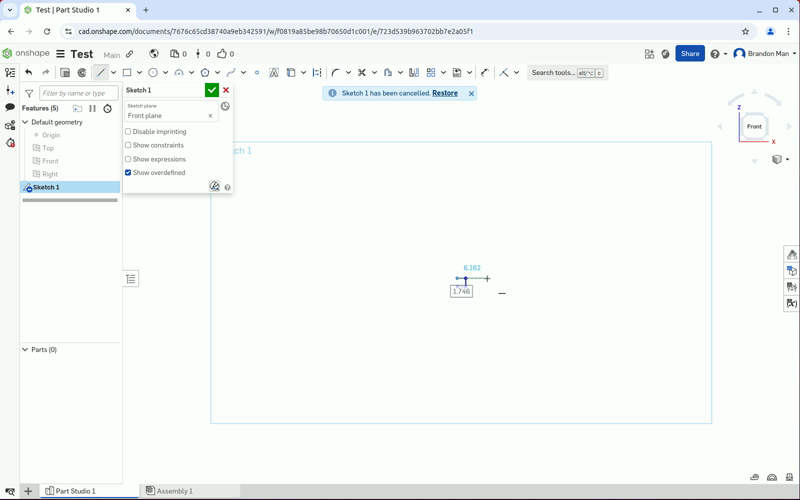
mouse_move(457, 286)
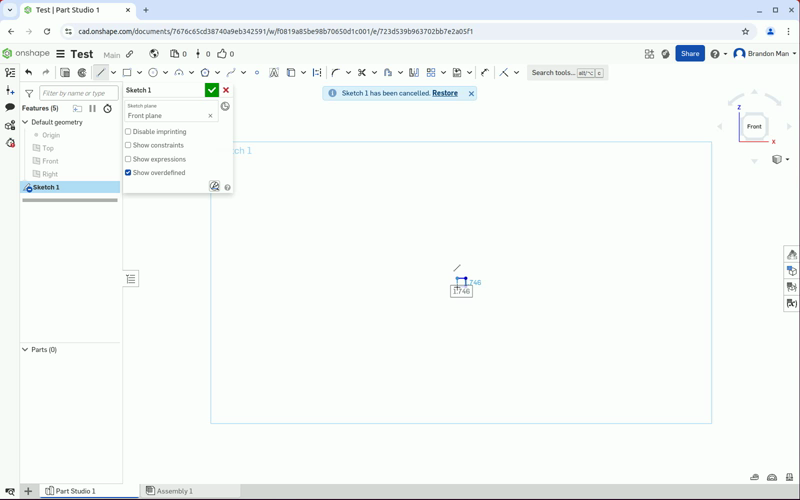
key_up(shift)
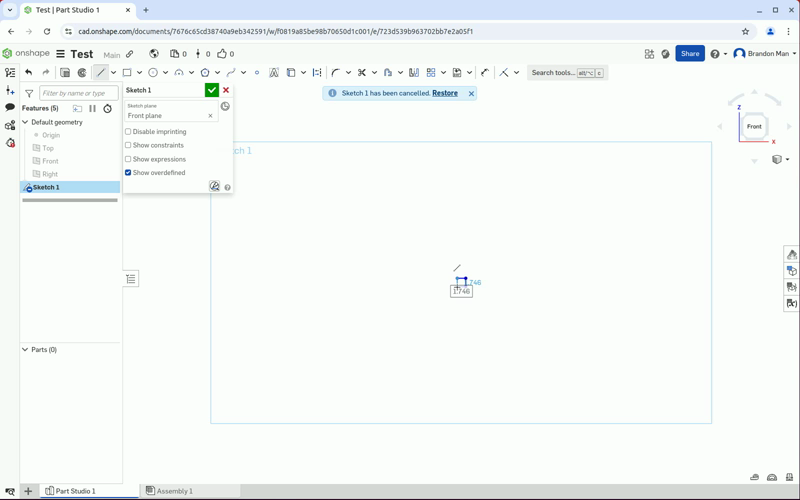
click(457, 286)
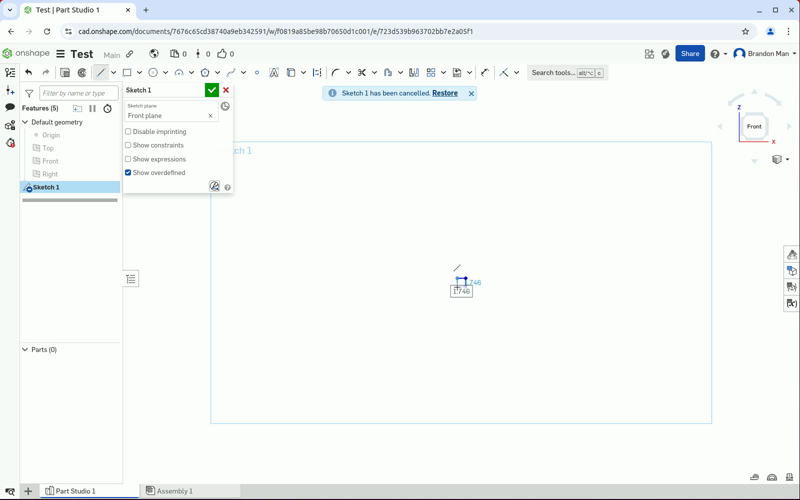
key(esc)
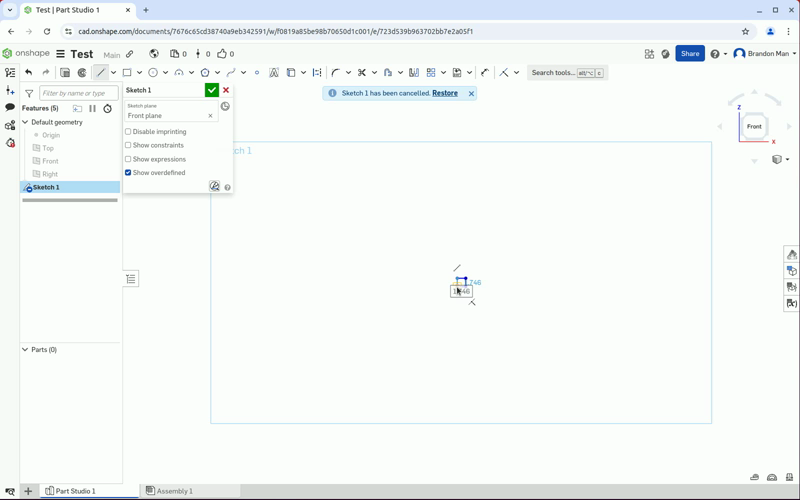
mouse_move(460, 285)
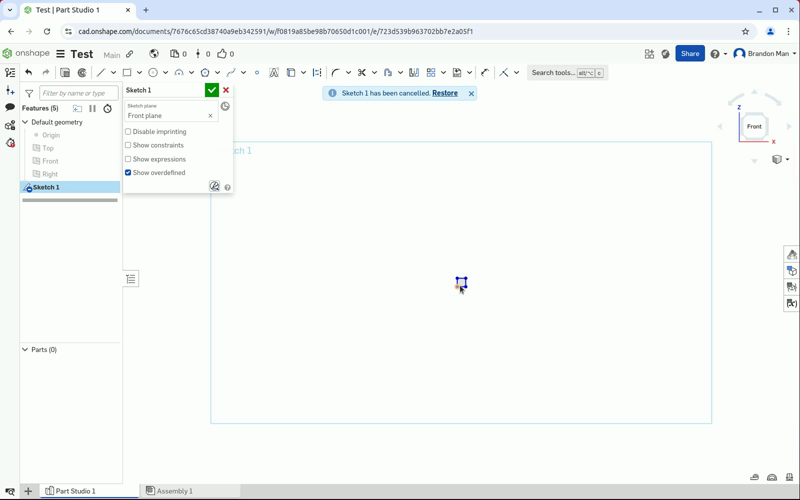
scroll(6)
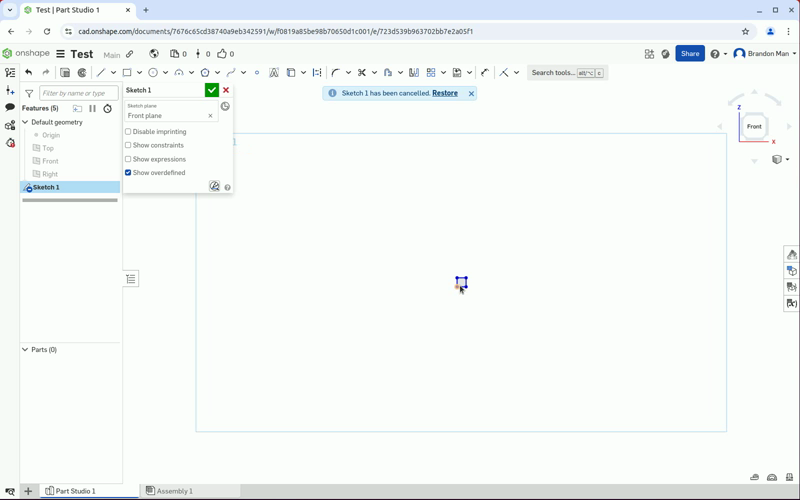
scroll(6)
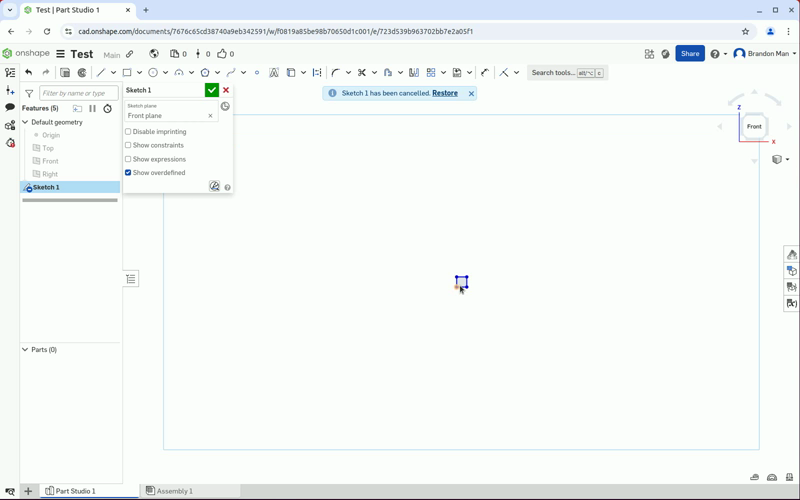
scroll(6)
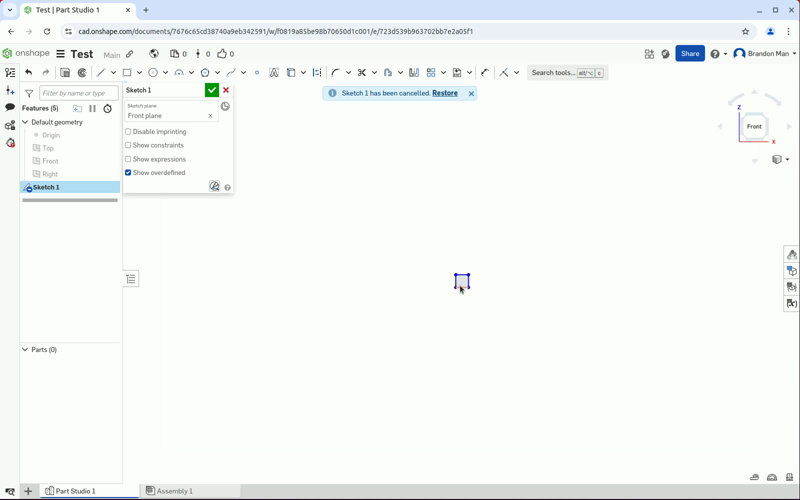
scroll(6)
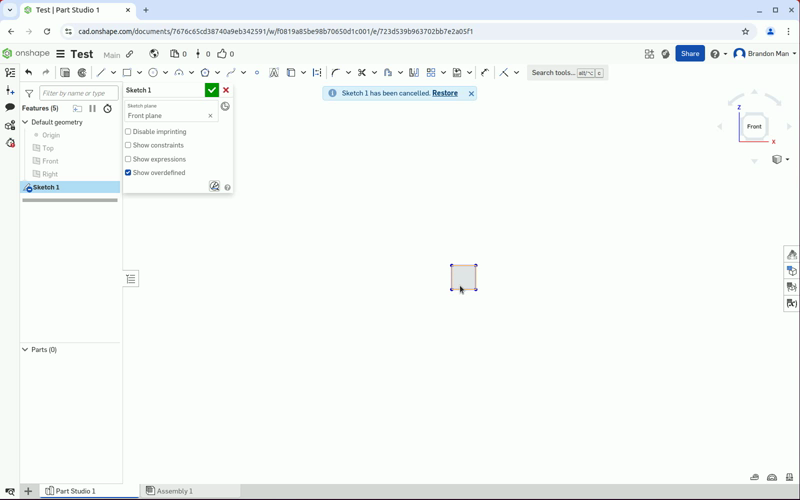
scroll(6)
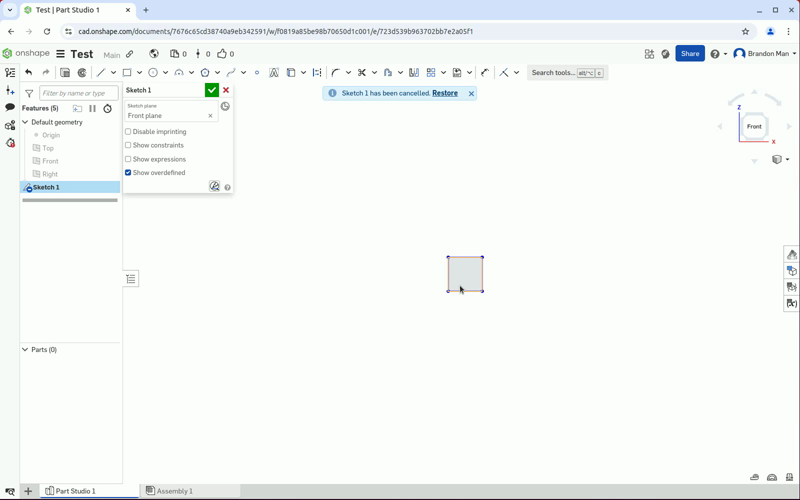
scroll(6)
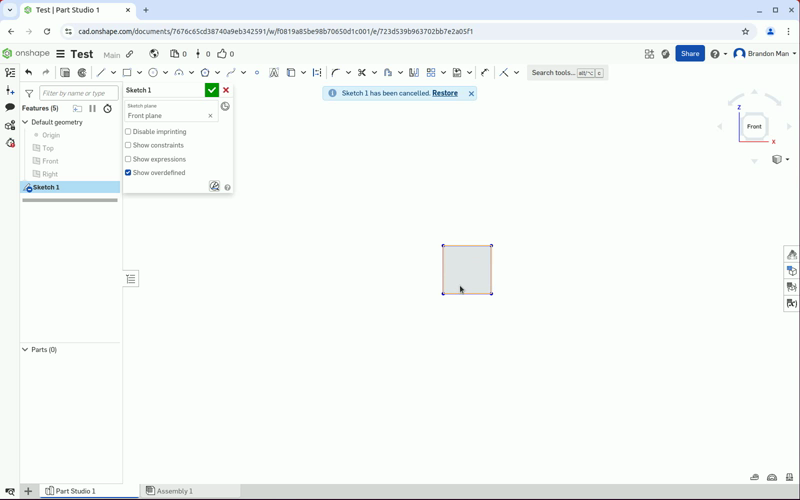
scroll(6)
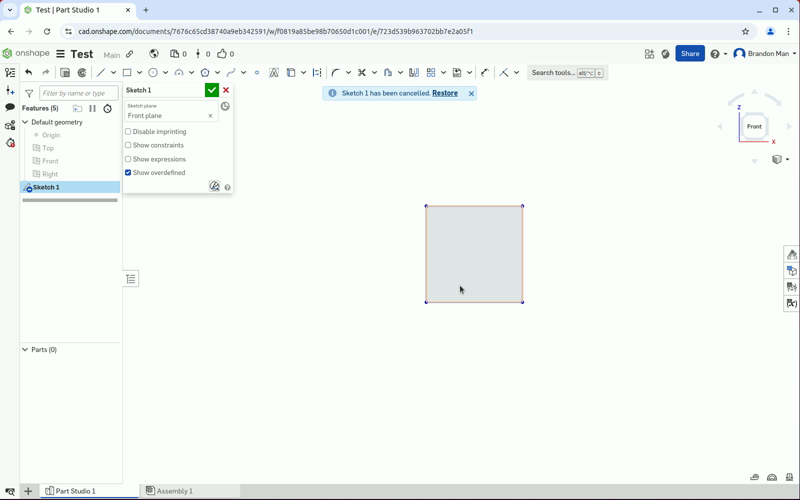
click(460, 285)
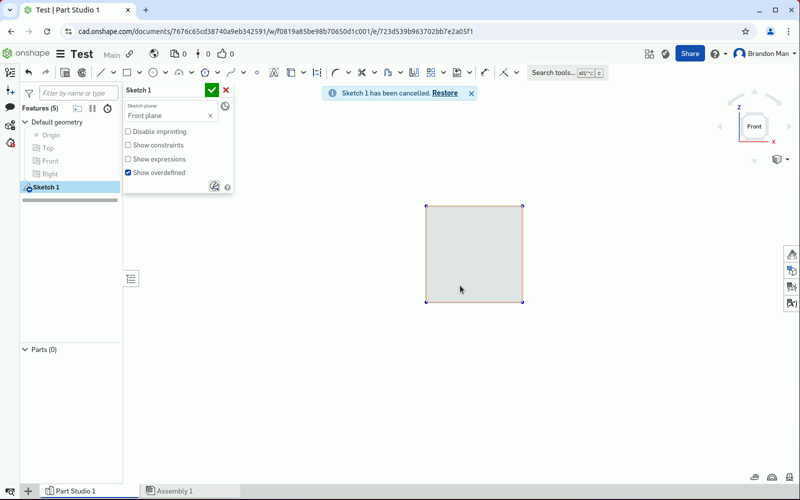
scroll(-6)
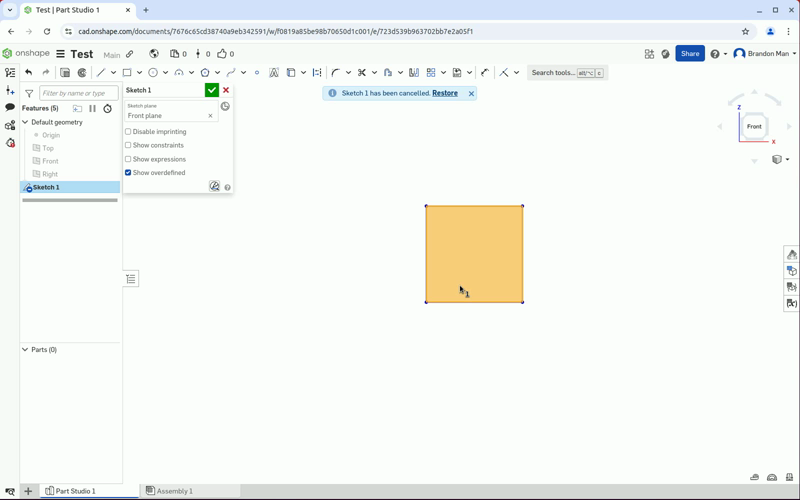
scroll(-6)
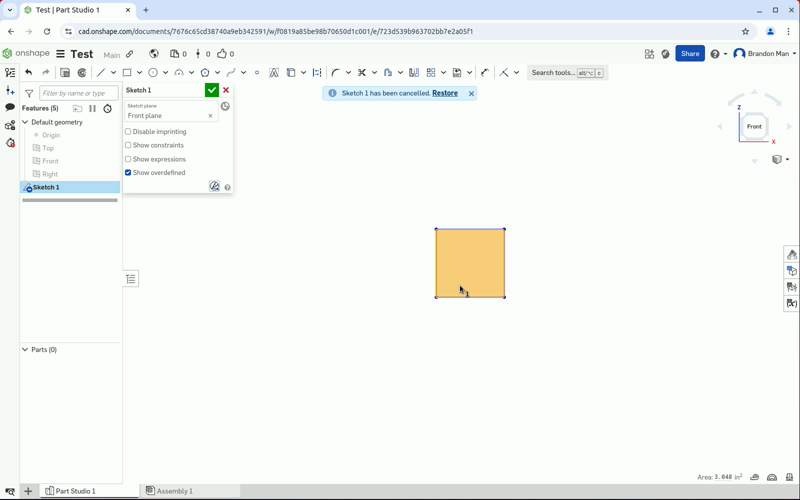
scroll(-6)
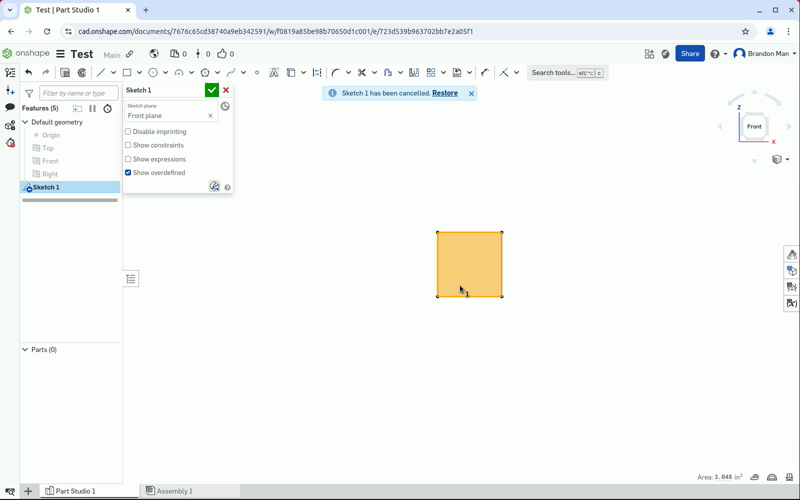
scroll(-6)
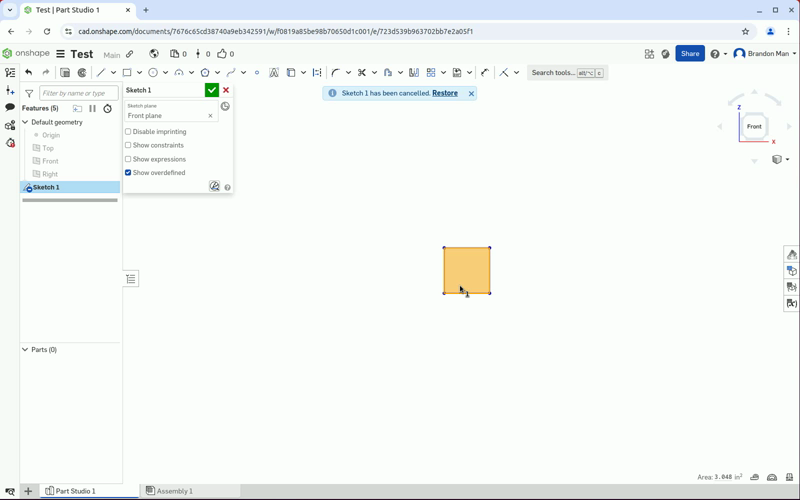
scroll(-6)
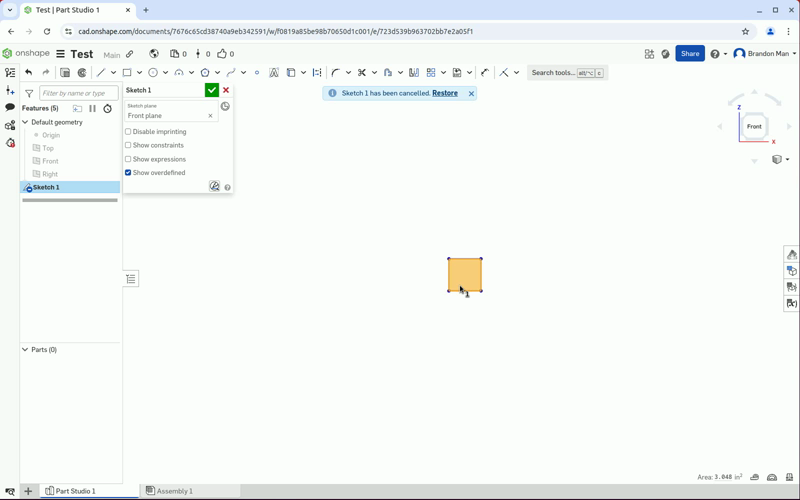
scroll(-6)
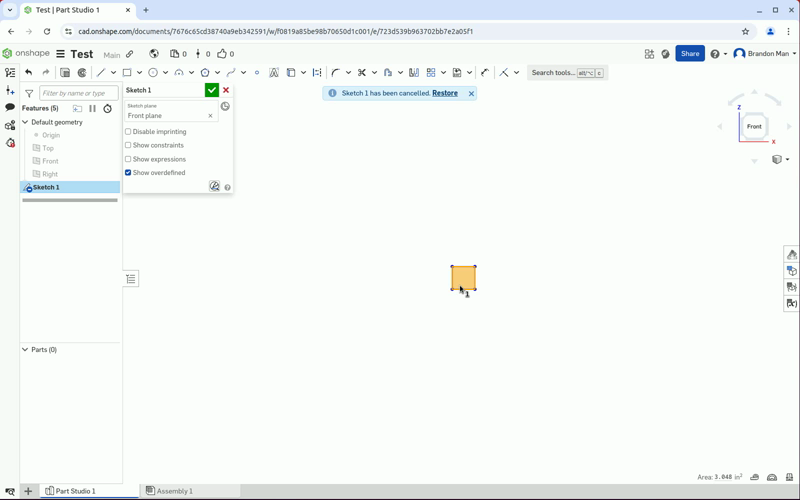
scroll(-6)
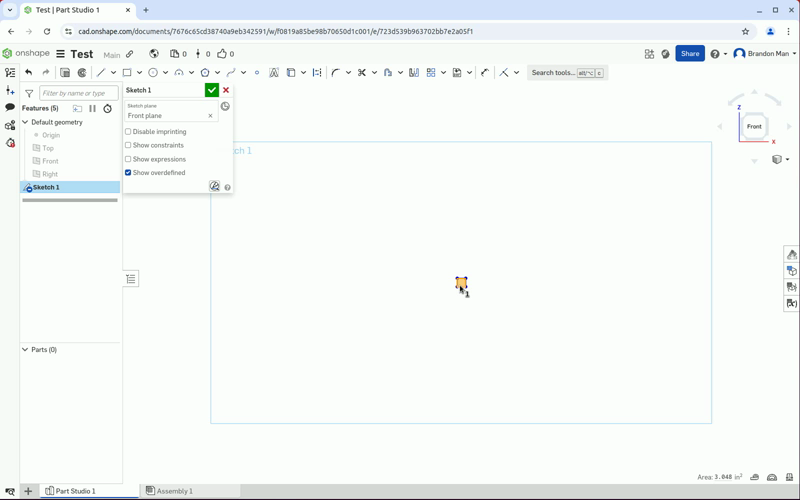
mouse_move(73, 352)
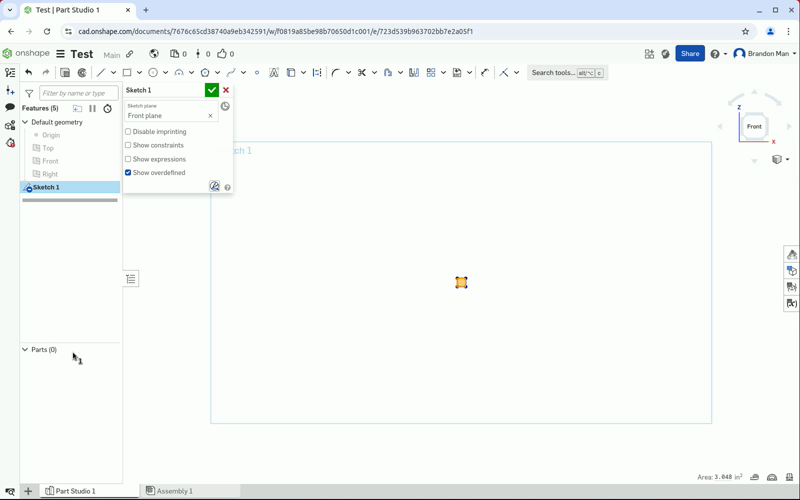
key(shift+y)
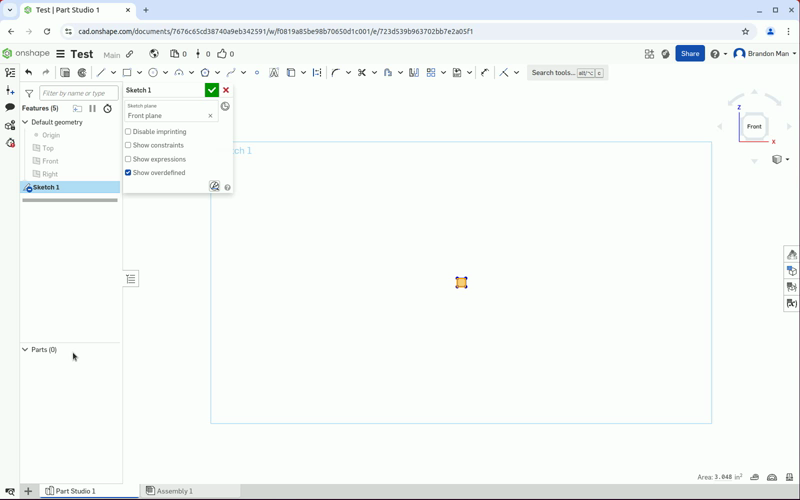
key(shift+e)
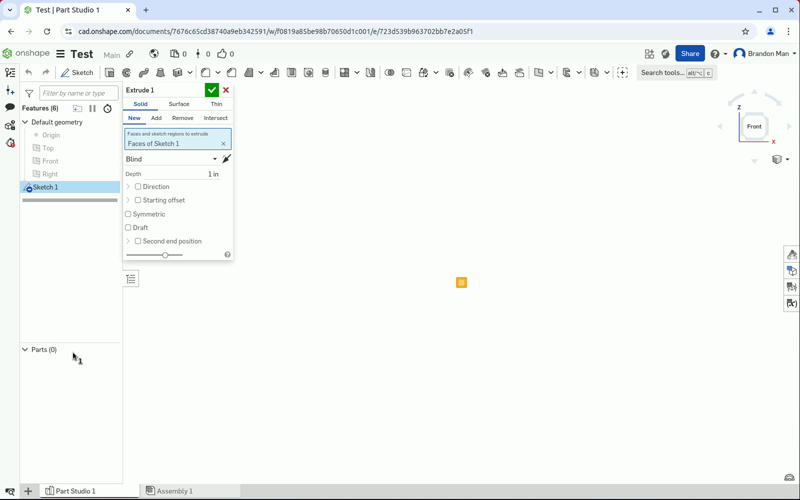
mouse_move(143, 106)
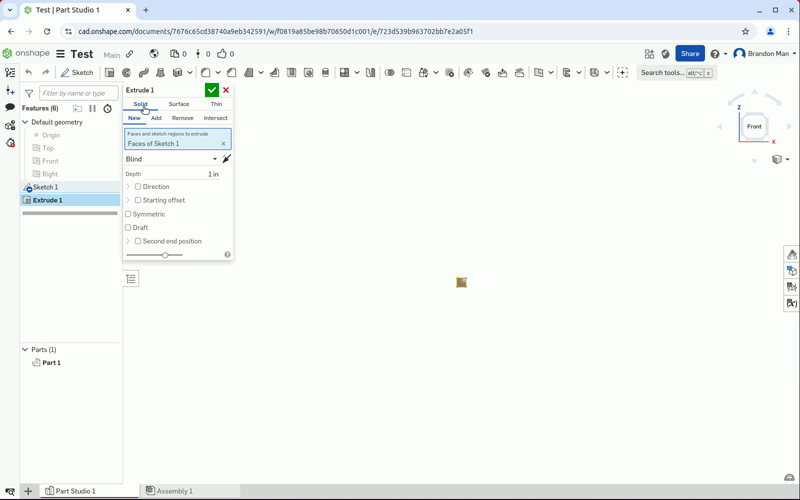
click(143, 106)
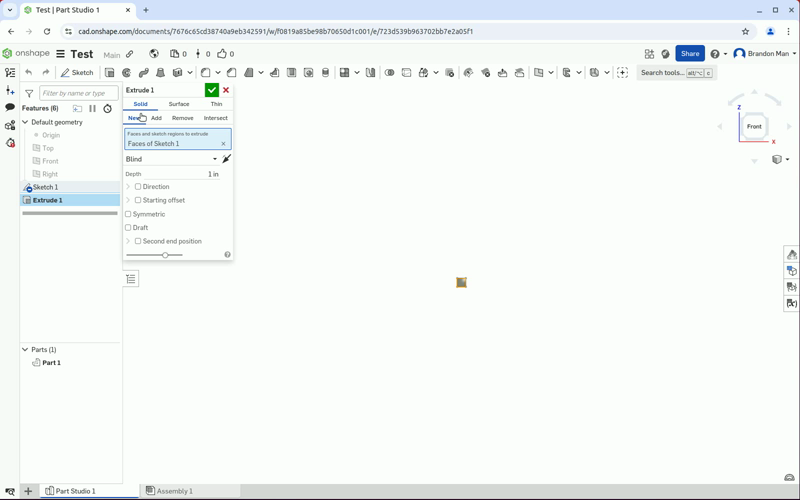
mouse_move(137, 120)
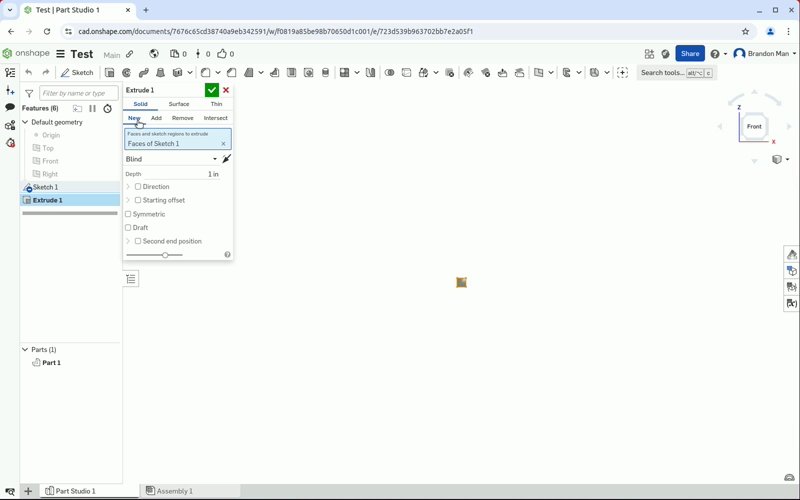
click(137, 120)
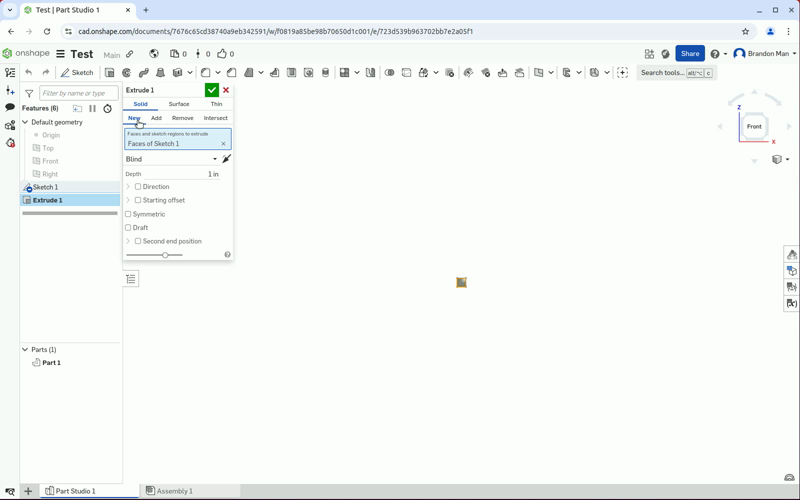
key(tab, 4)
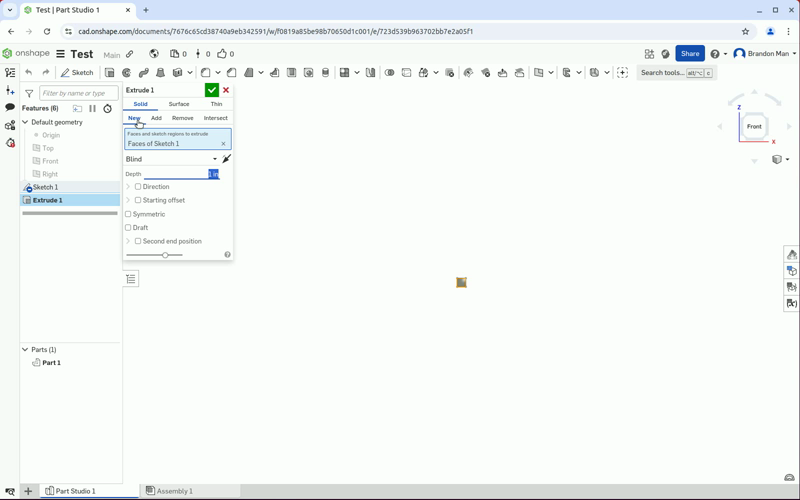
text(7.703)
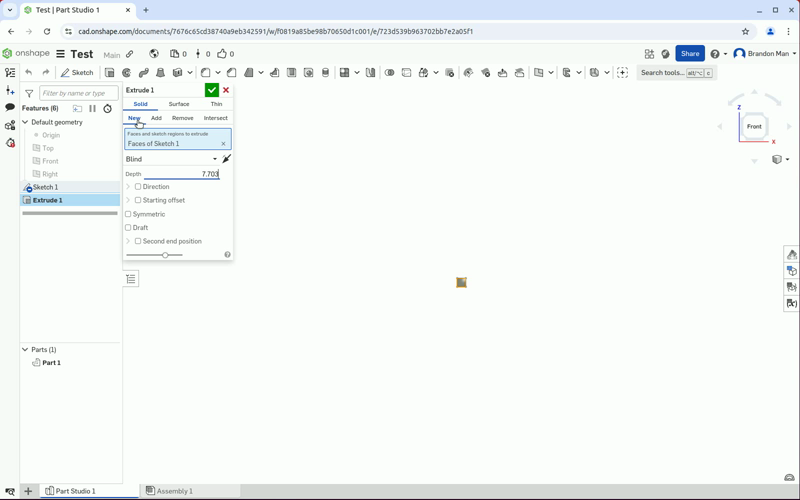
key(enter)
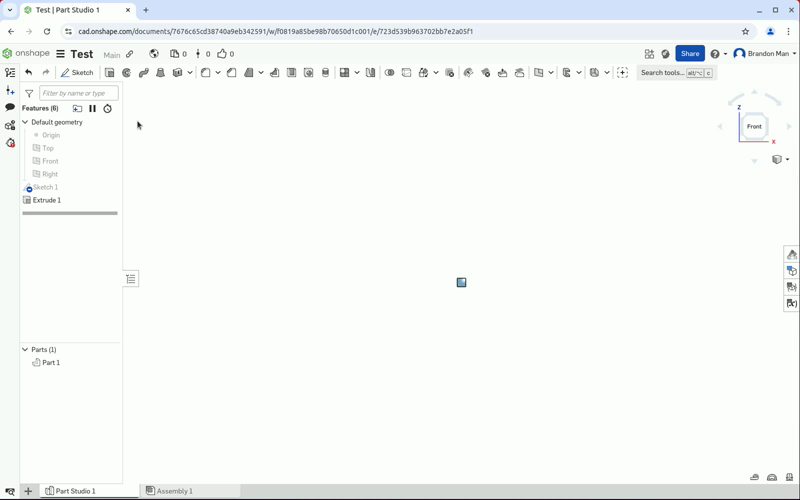
key(shift+h)
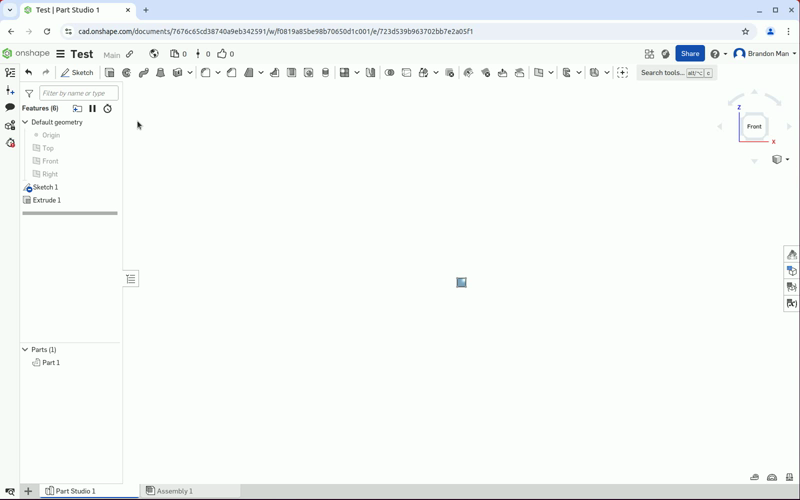
key(shift+h)
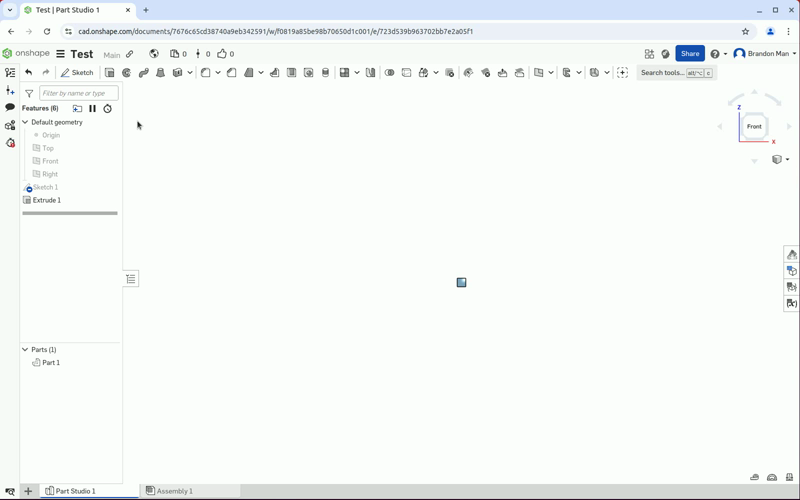
mouse_move(73, 189)
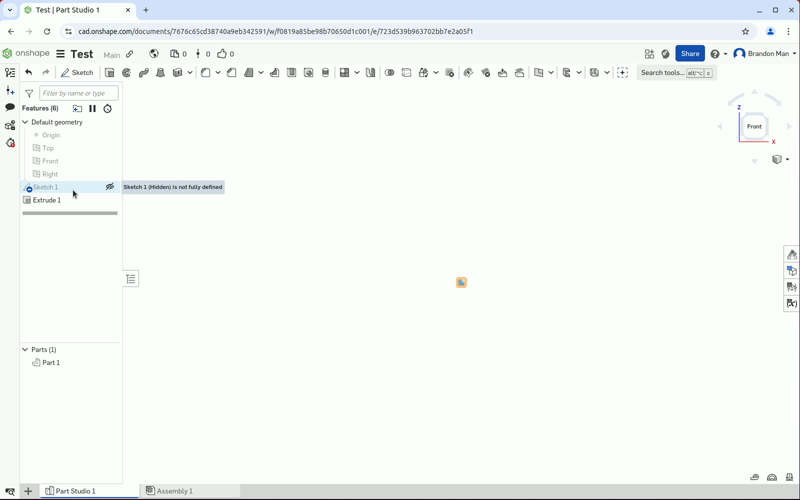
click(73, 189)
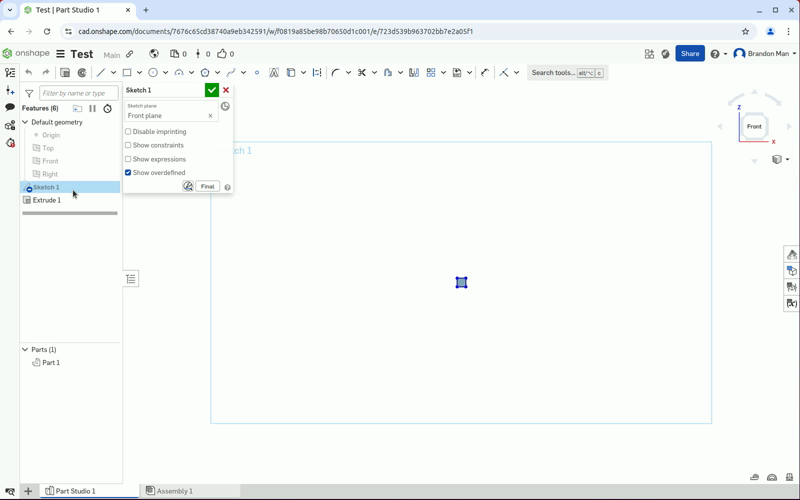
mouse_move(229, 92)
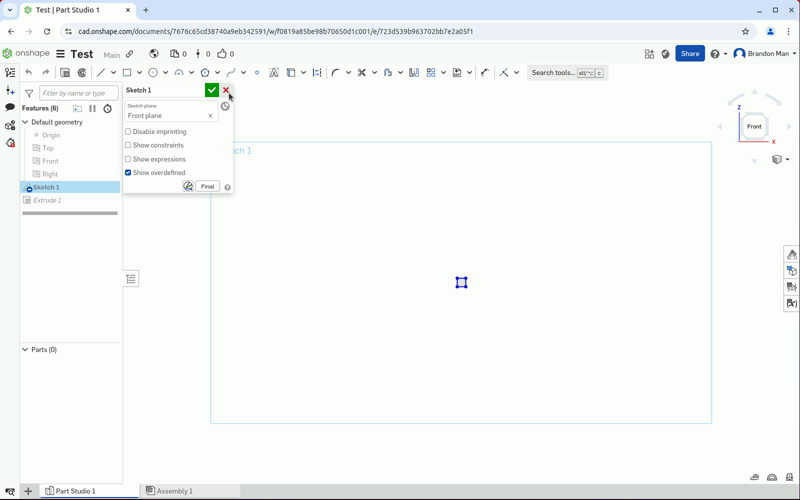
click(229, 92)
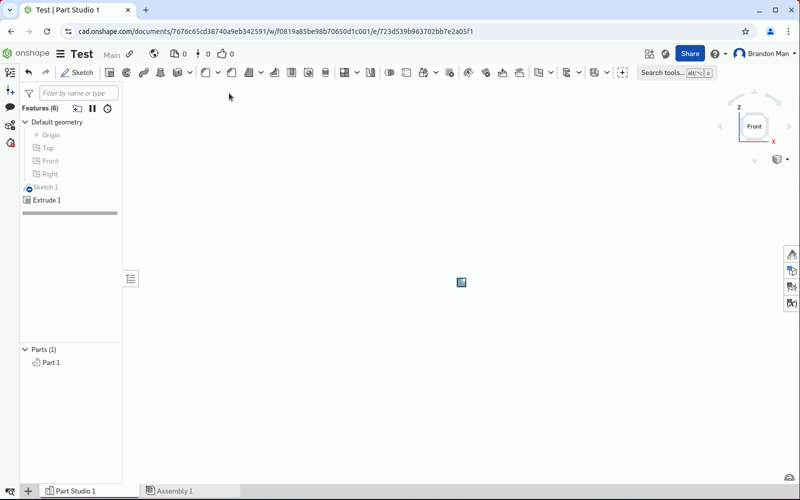
mouse_move(541, 75)
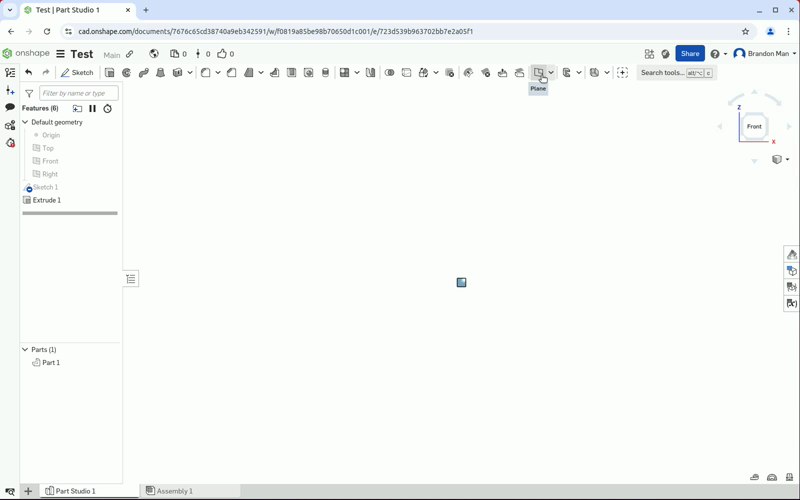
click(541, 75)
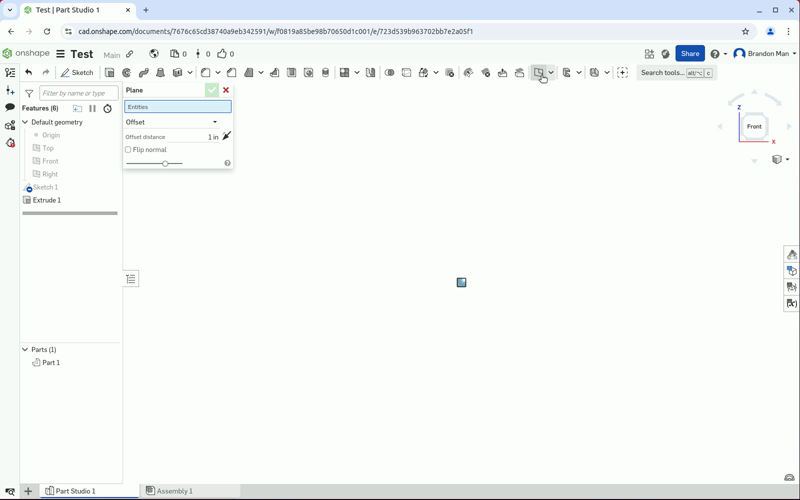
mouse_move(73, 163)
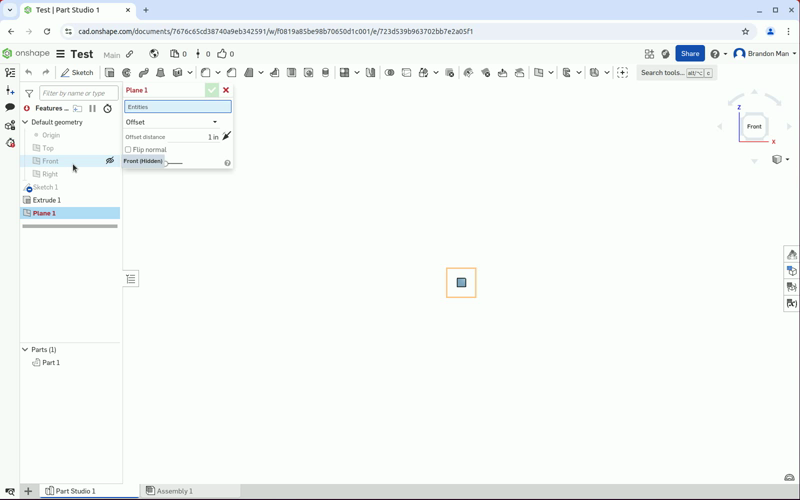
click(73, 163)
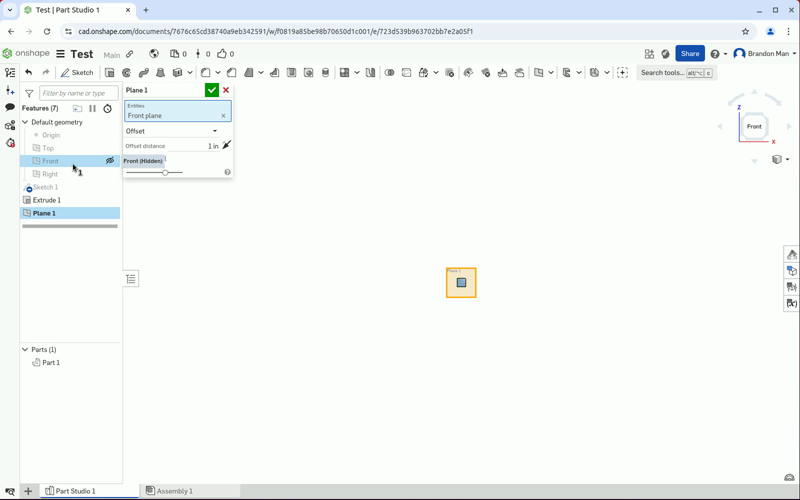
key(tab, 2)
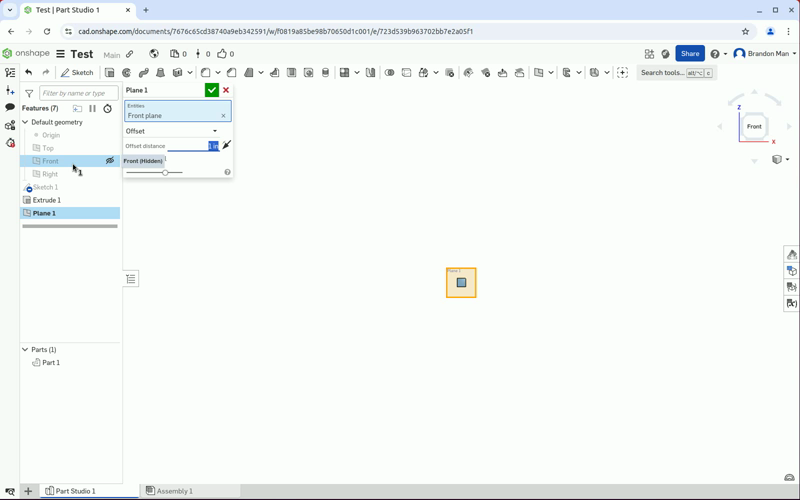
text(7.703)
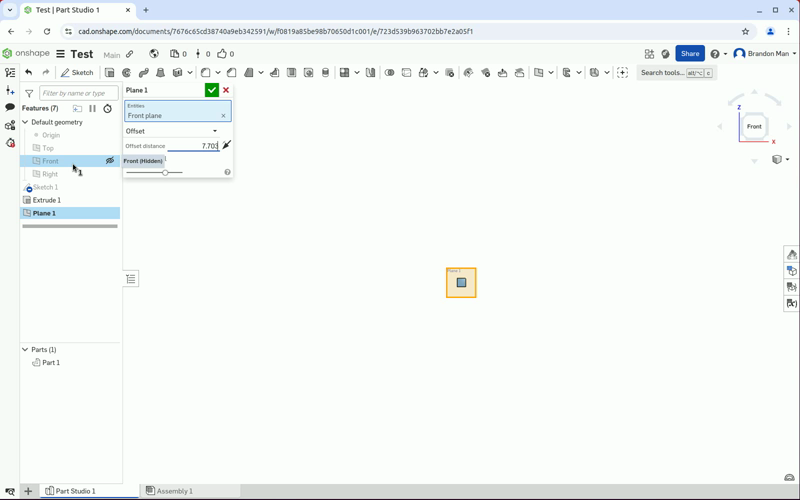
key(enter, 2)
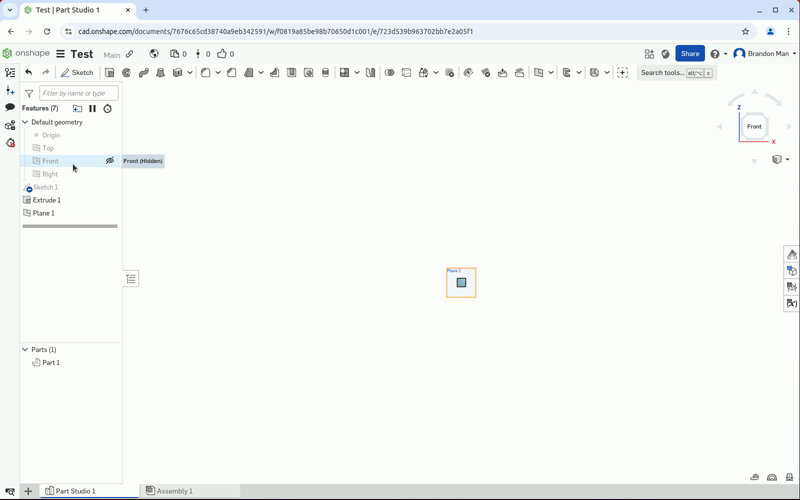
key(shift+s)
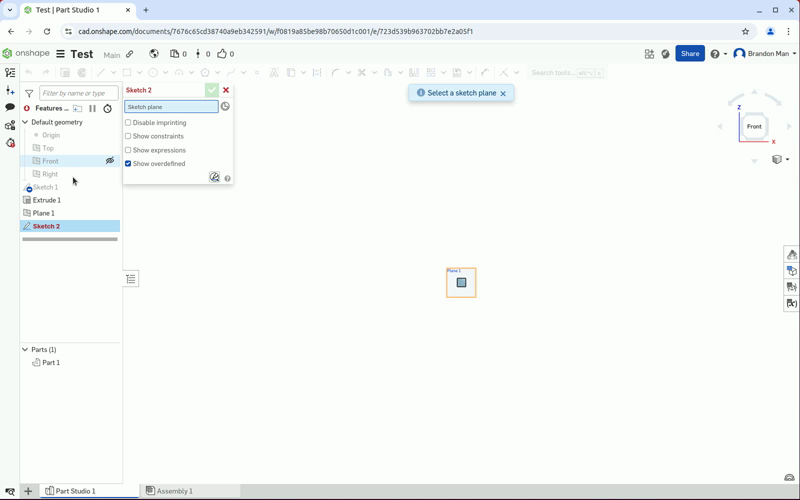
mouse_move(73, 215)
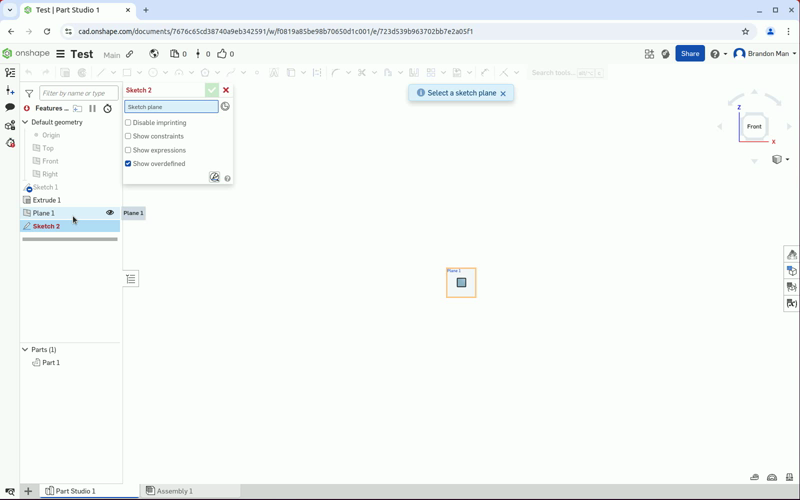
click(73, 215)
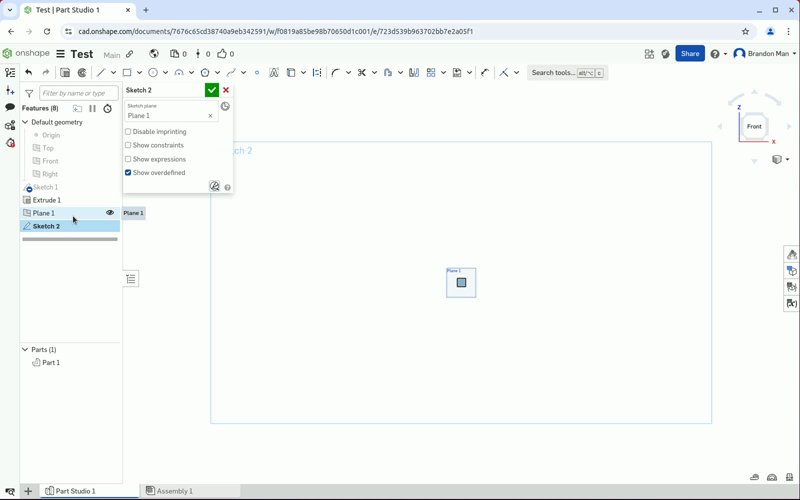
mouse_move(73, 352)
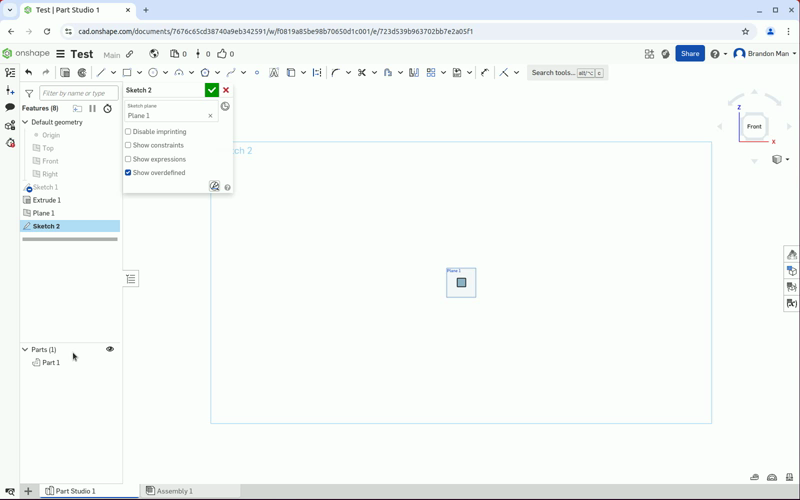
key(y)
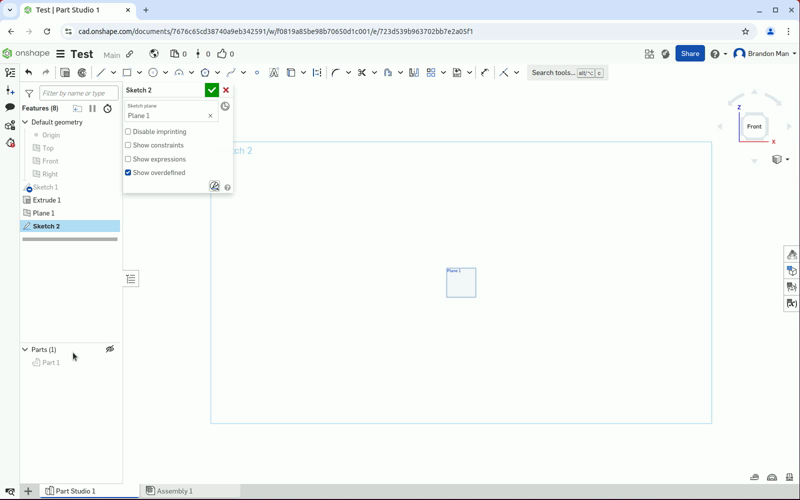
key(c)
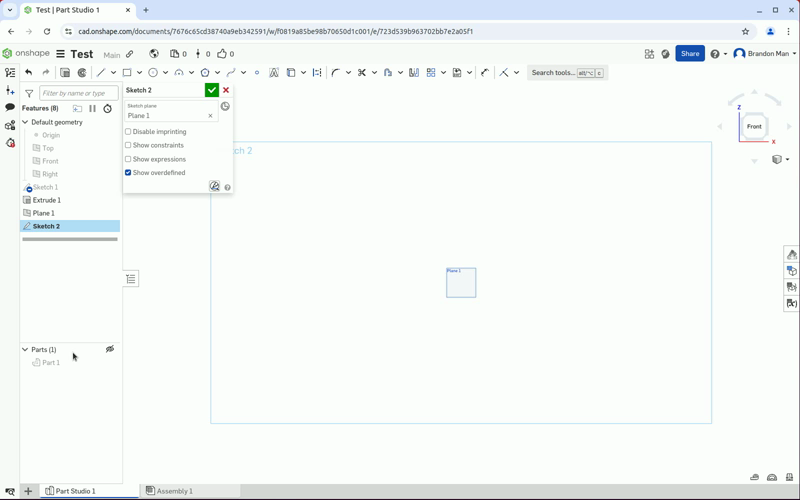
key_down(shift)
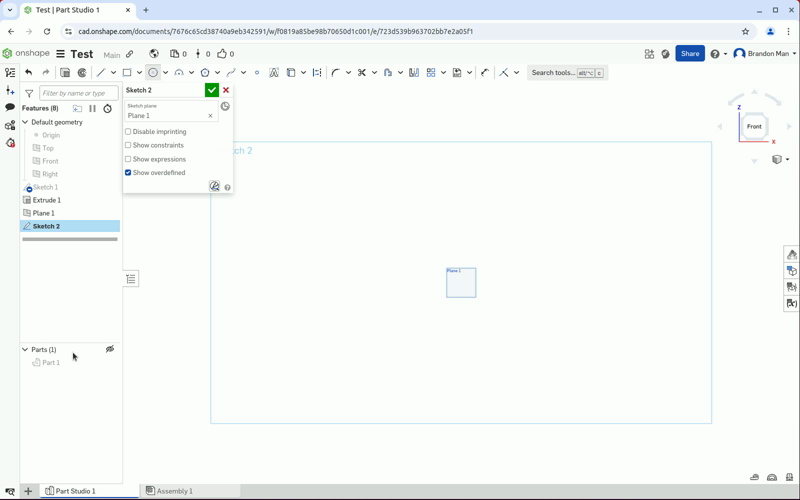
mouse_move(461, 282)
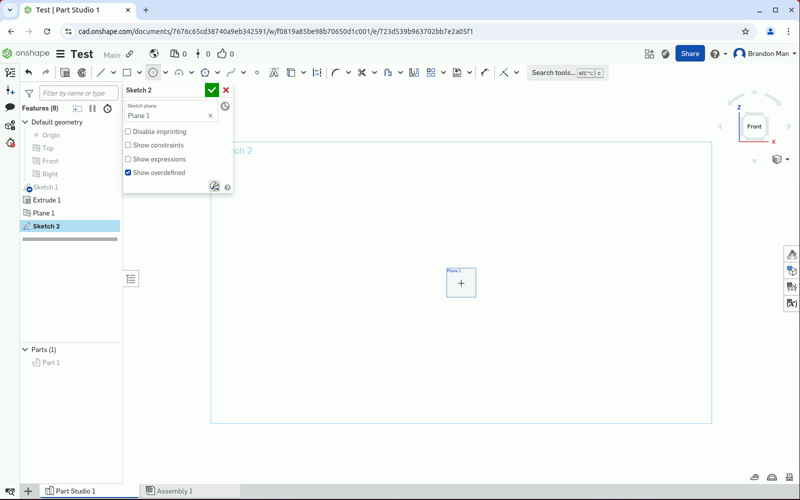
click(461, 282)
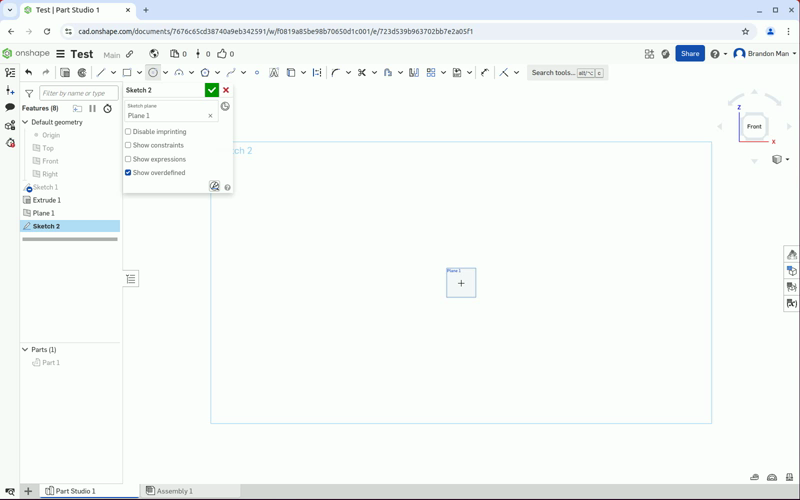
key_up(shift)
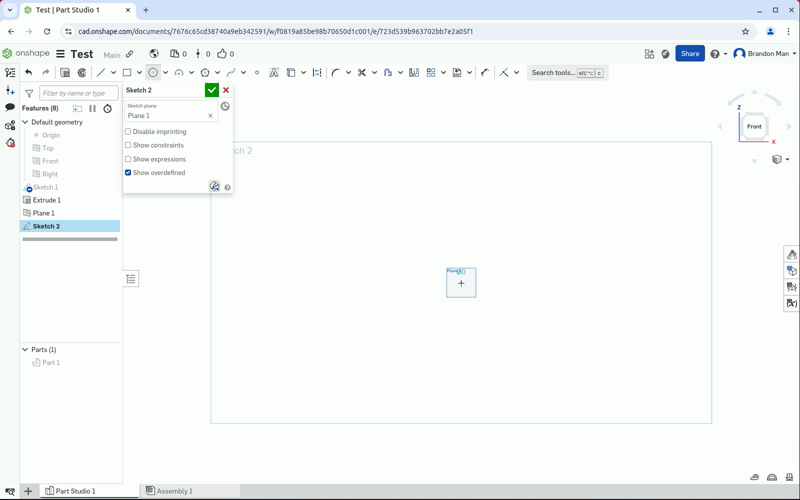
mouse_move(465, 282)
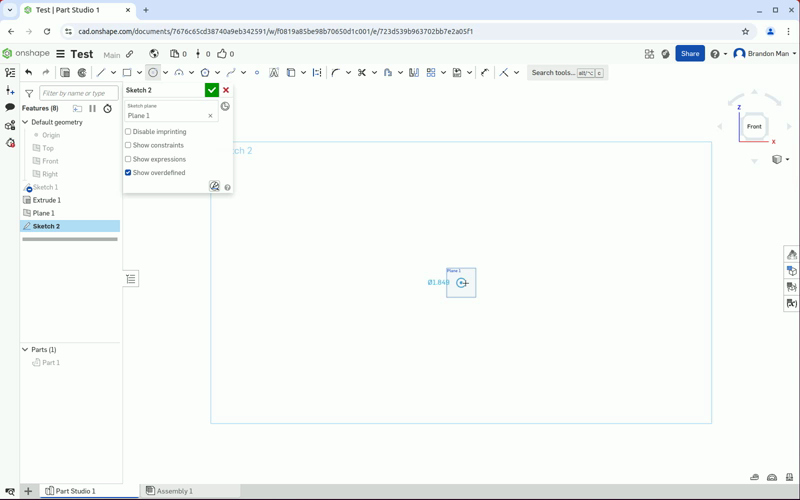
click(465, 282)
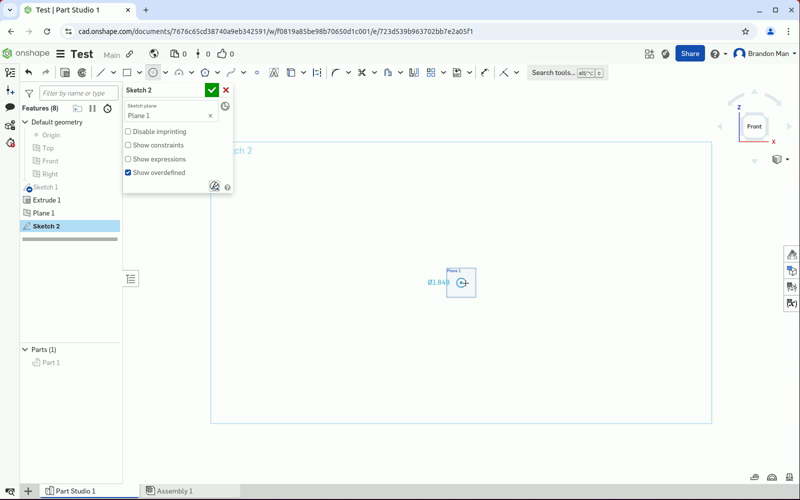
key(esc)
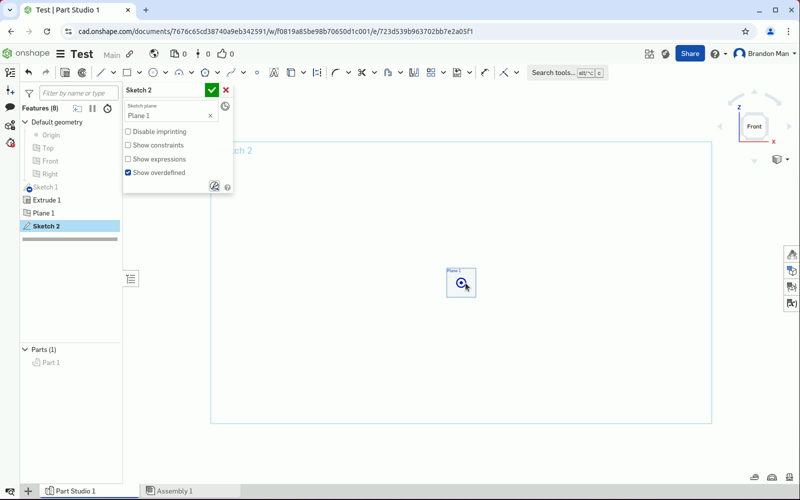
mouse_move(461, 279)
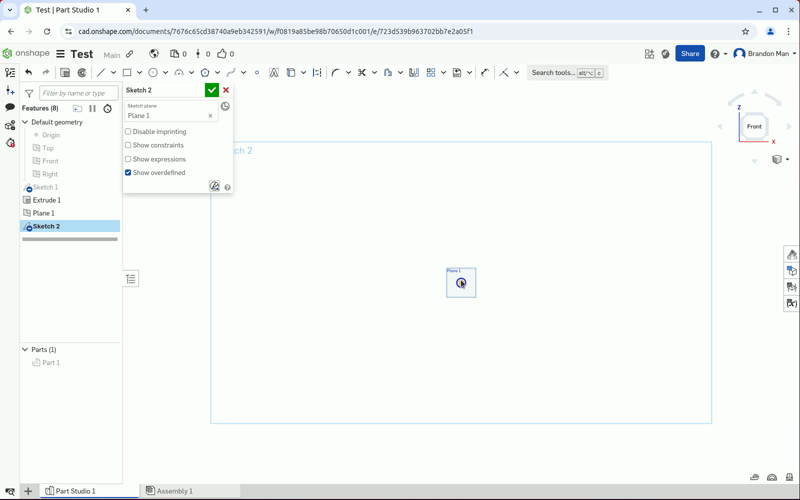
scroll(6)
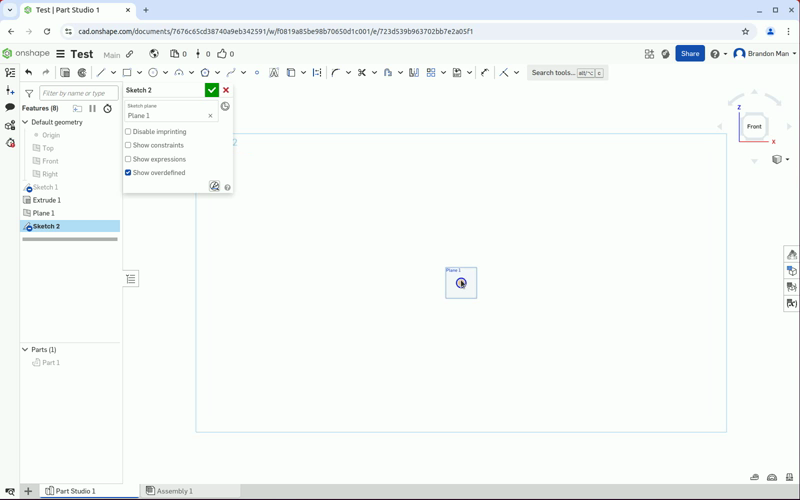
scroll(6)
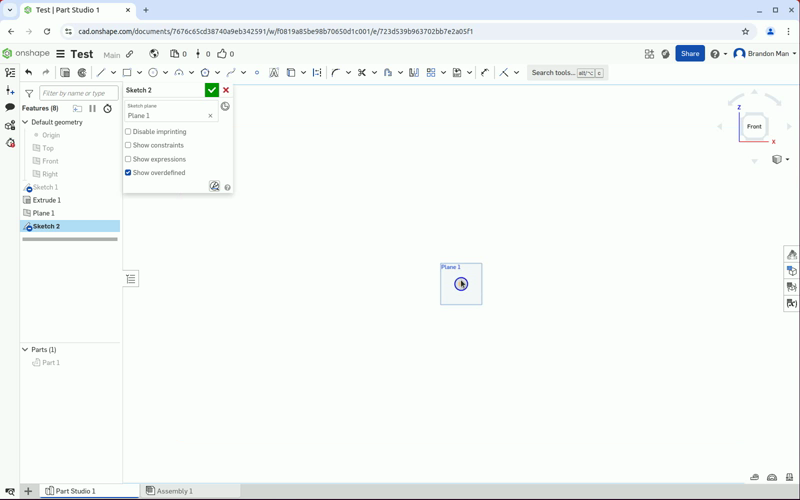
scroll(6)
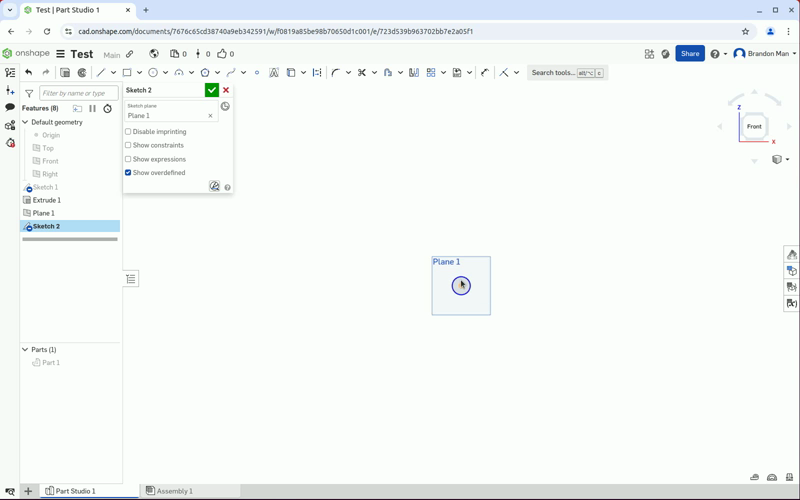
scroll(6)
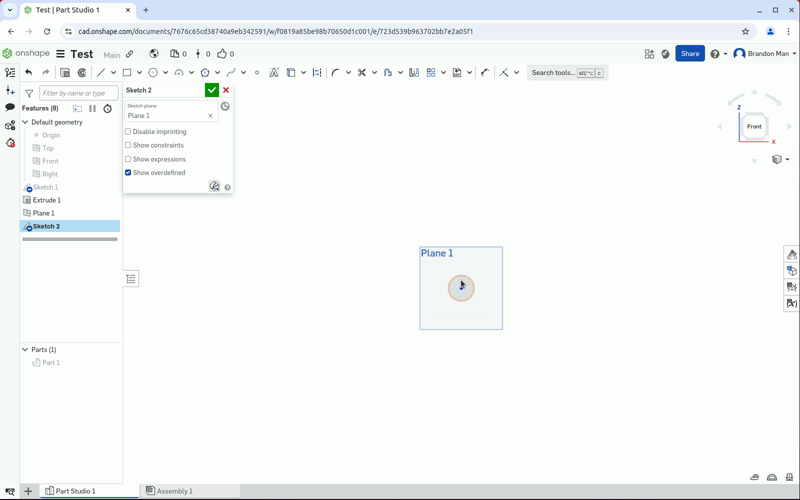
scroll(6)
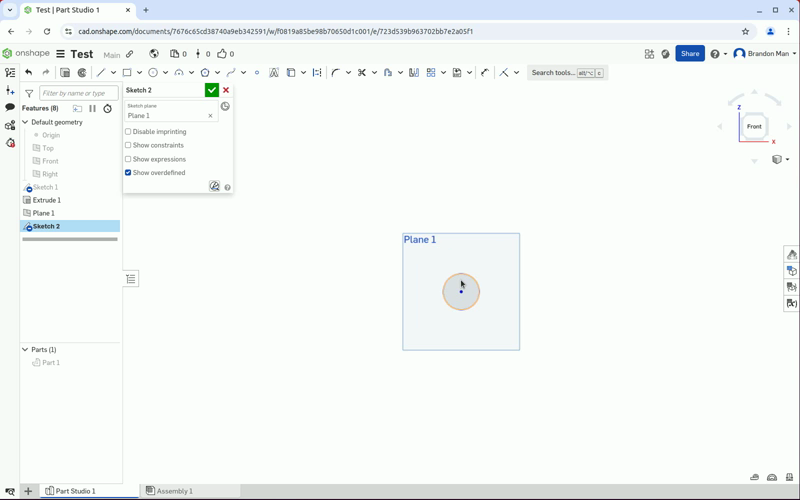
scroll(6)
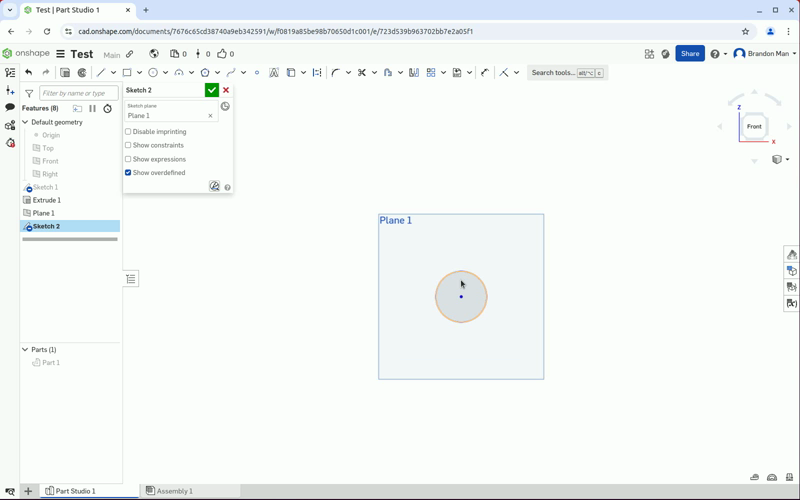
scroll(6)
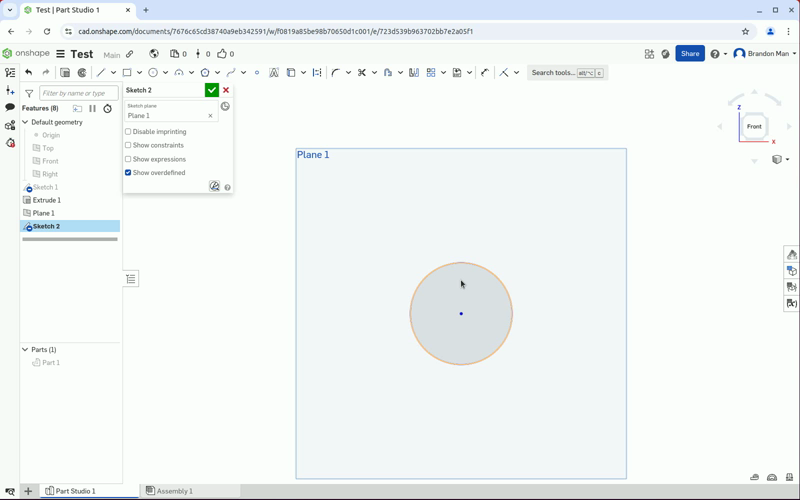
click(461, 279)
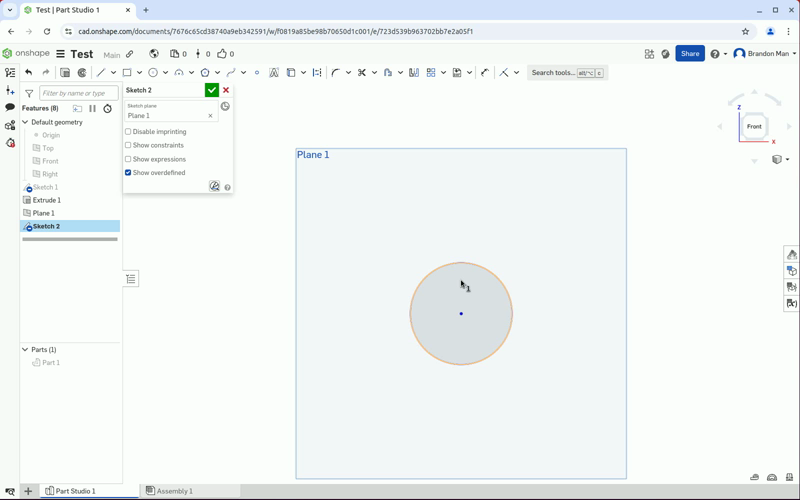
scroll(-6)
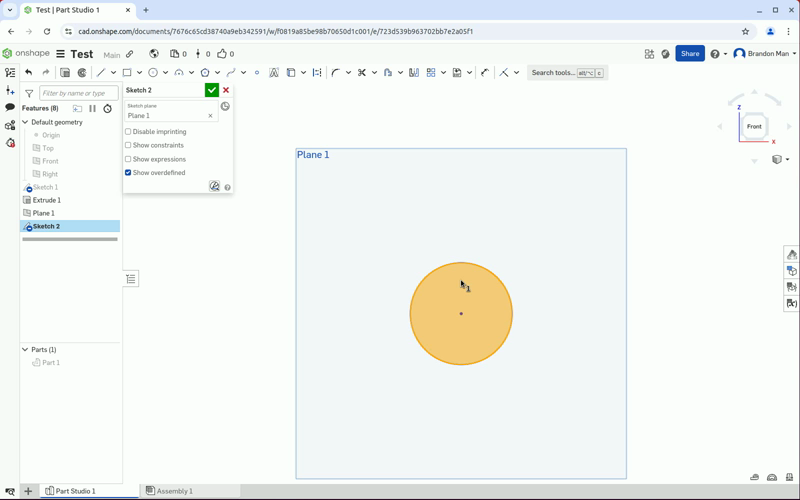
scroll(-6)
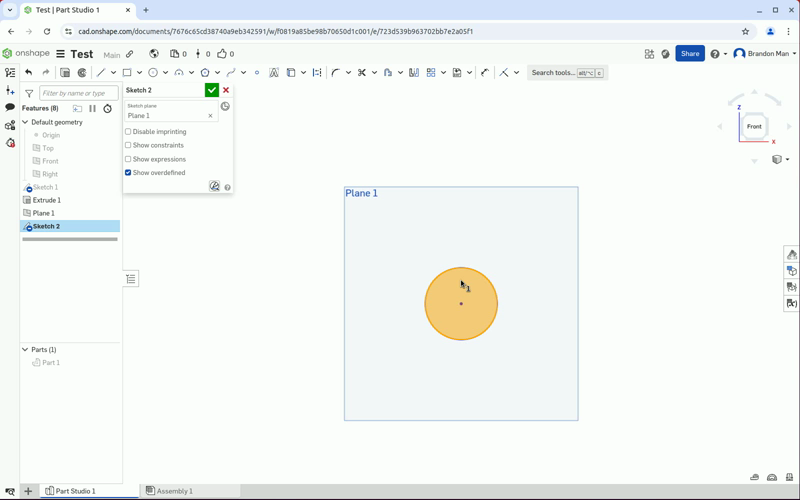
scroll(-6)
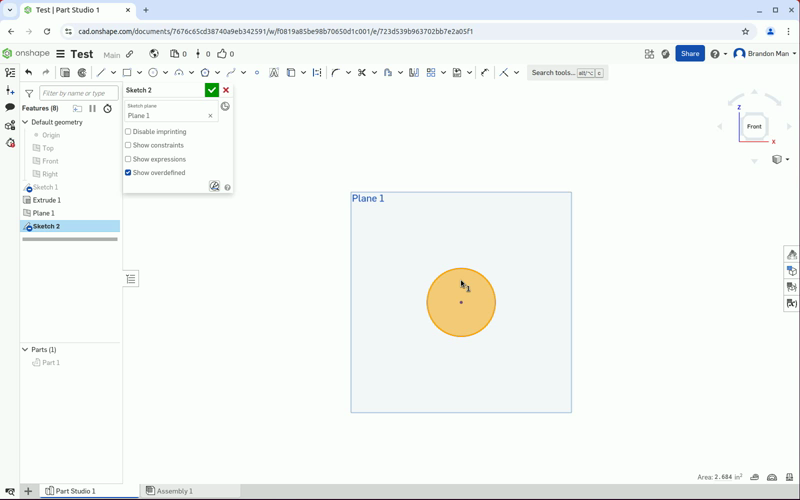
scroll(-6)
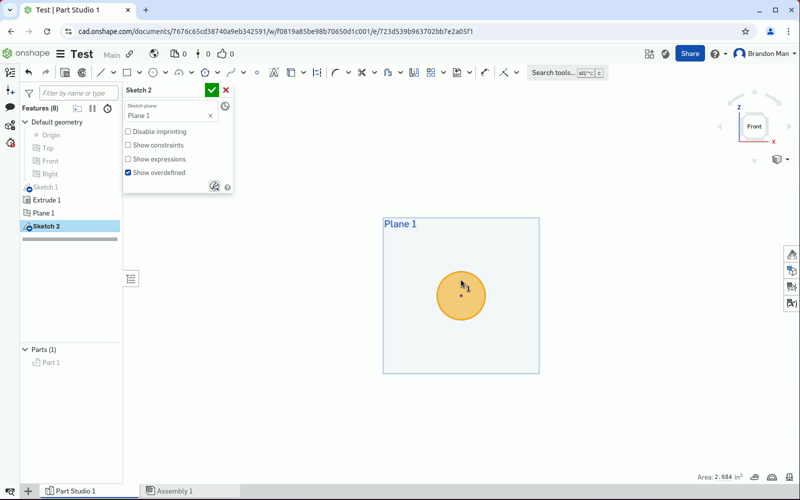
scroll(-6)
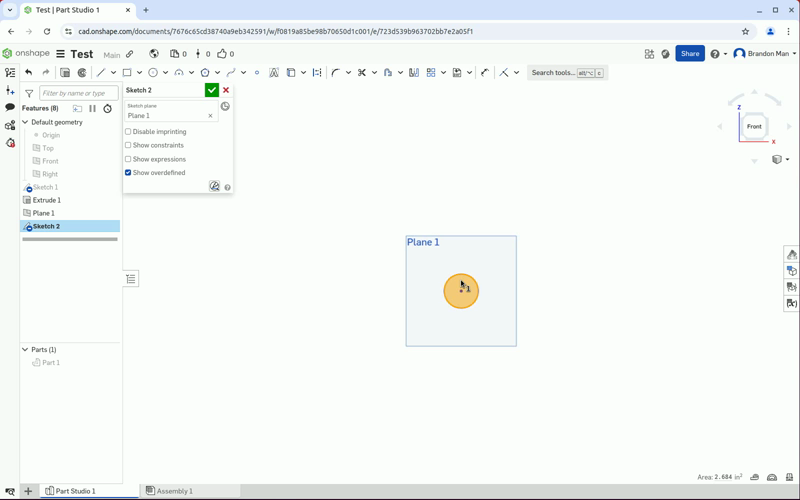
scroll(-6)
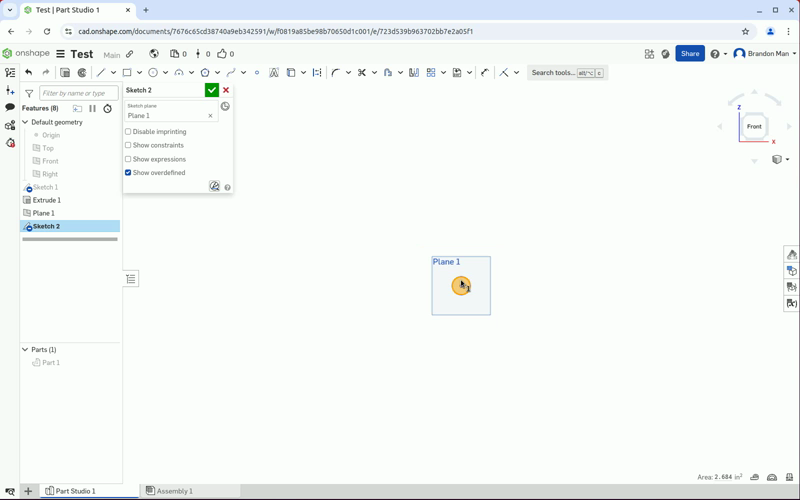
scroll(-6)
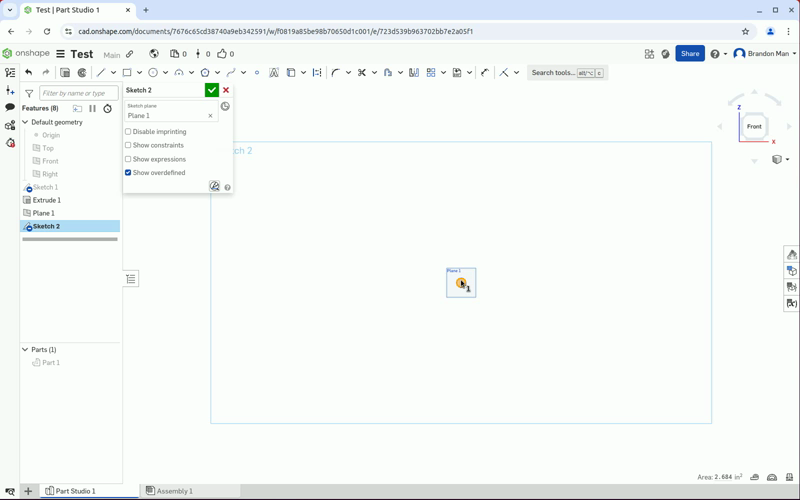
mouse_move(73, 352)
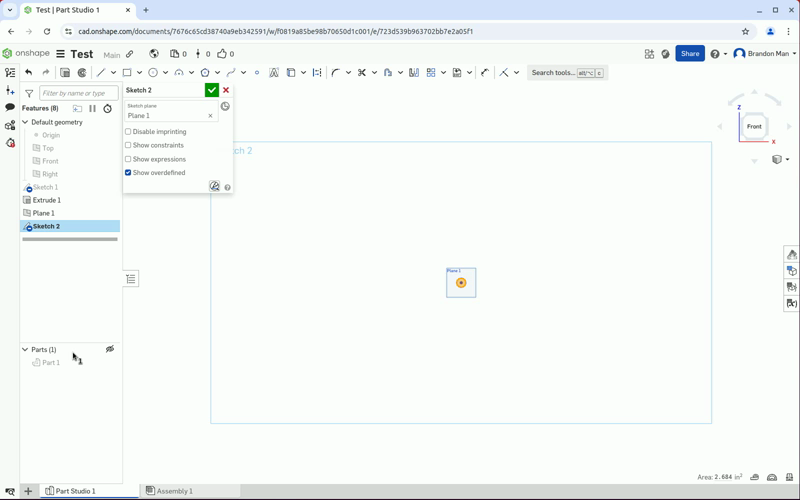
key(shift+y)
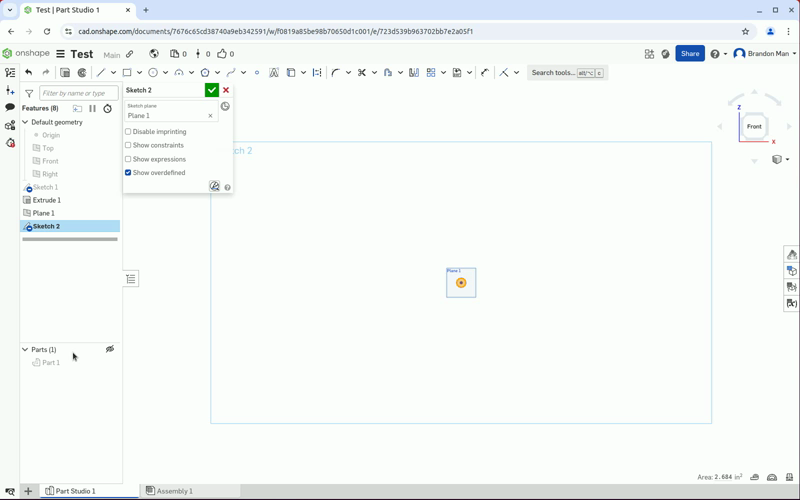
key(shift+e)
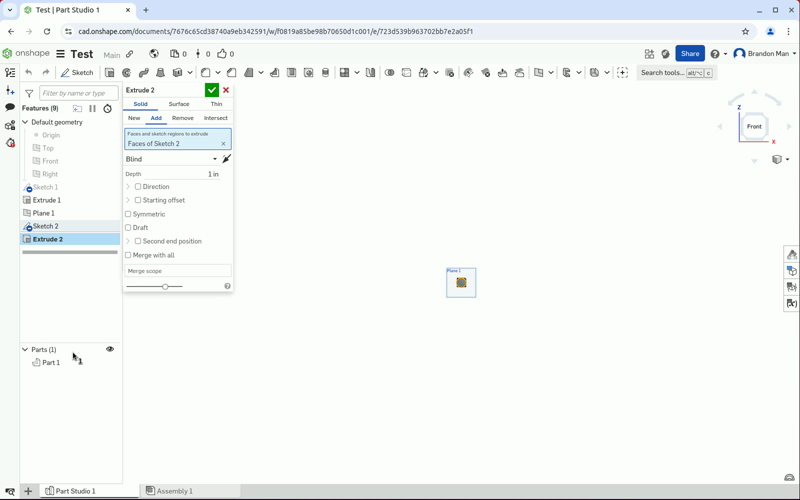
mouse_move(143, 106)
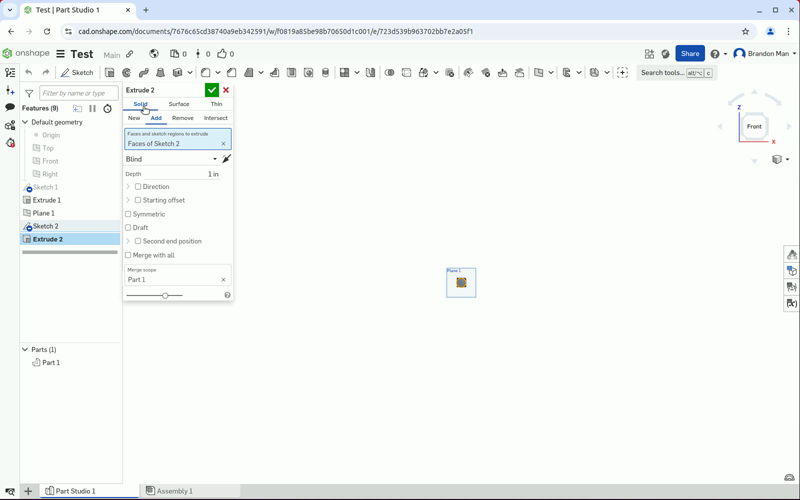
click(143, 106)
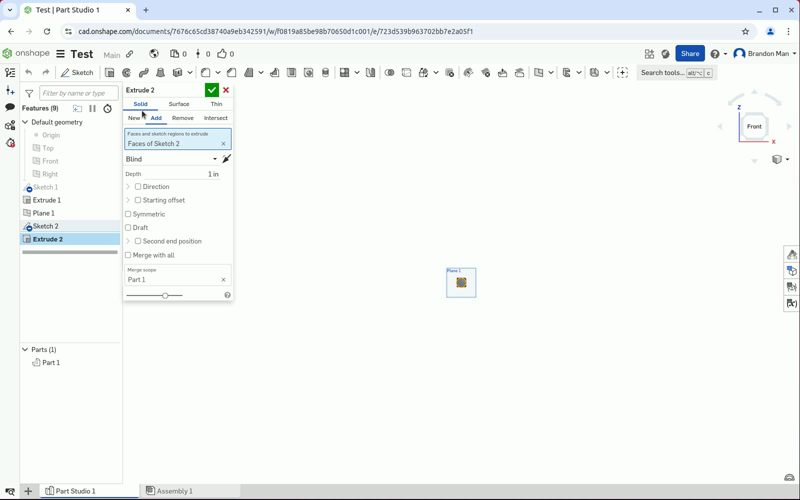
mouse_move(137, 120)
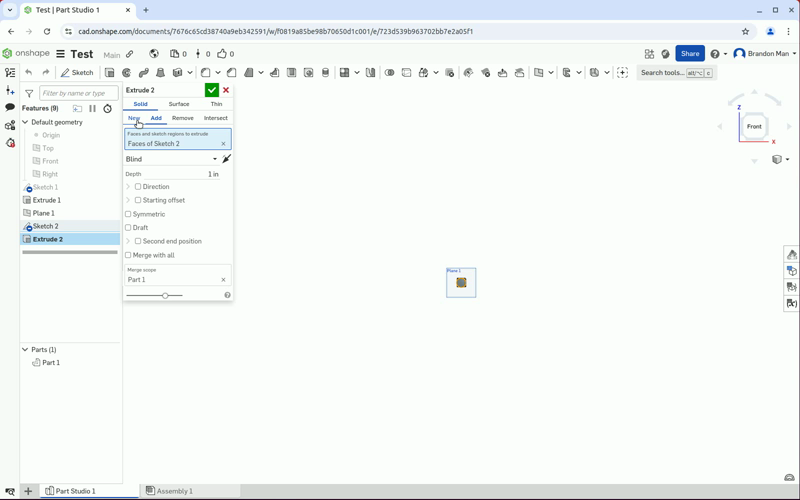
click(137, 120)
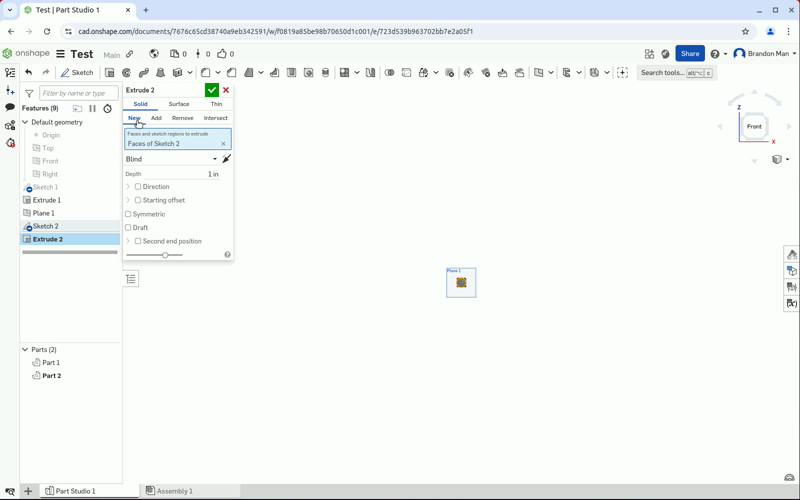
key(tab, 4)
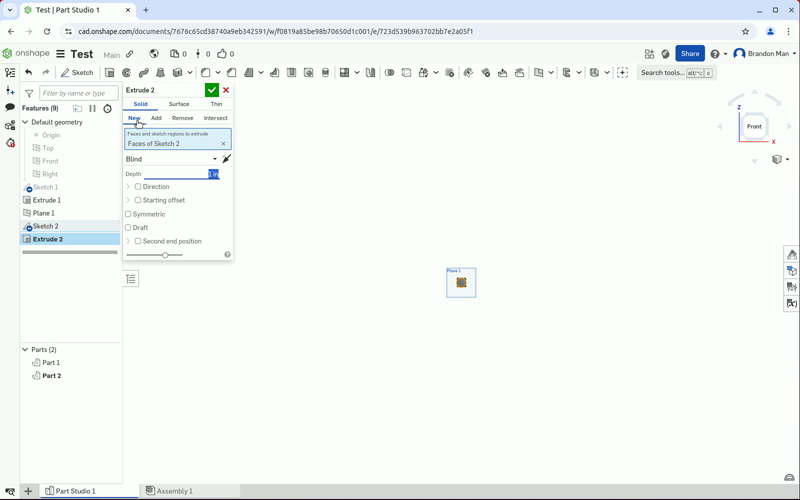
text(15.405)
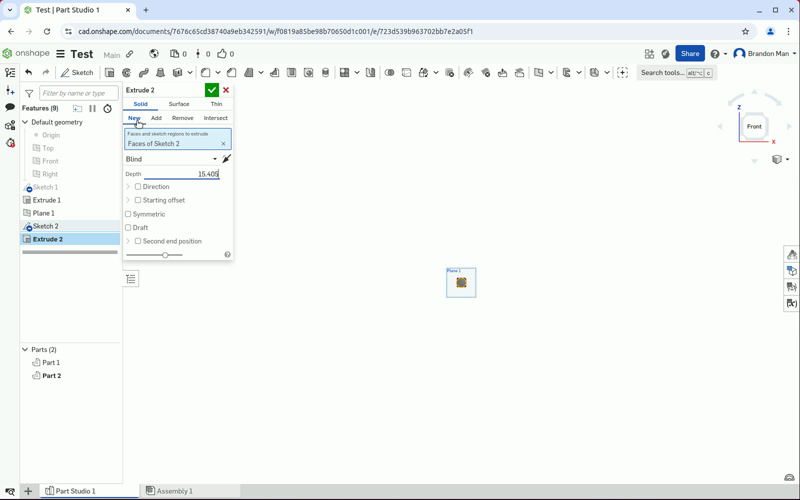
key(enter)
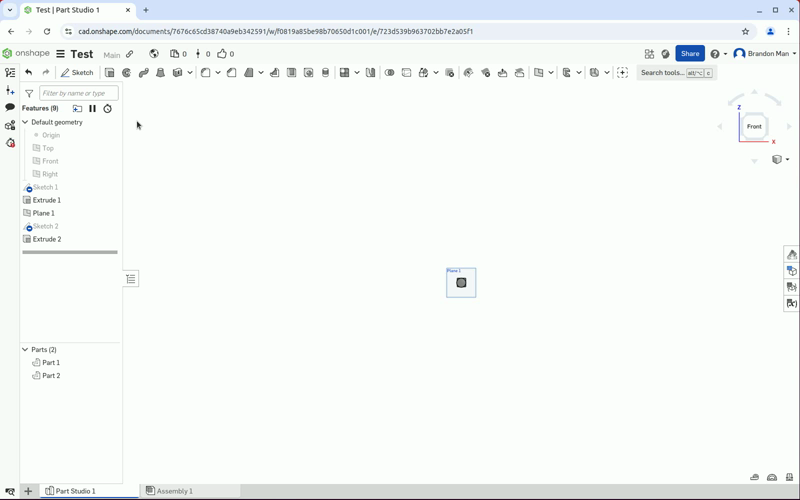
key(shift+h)
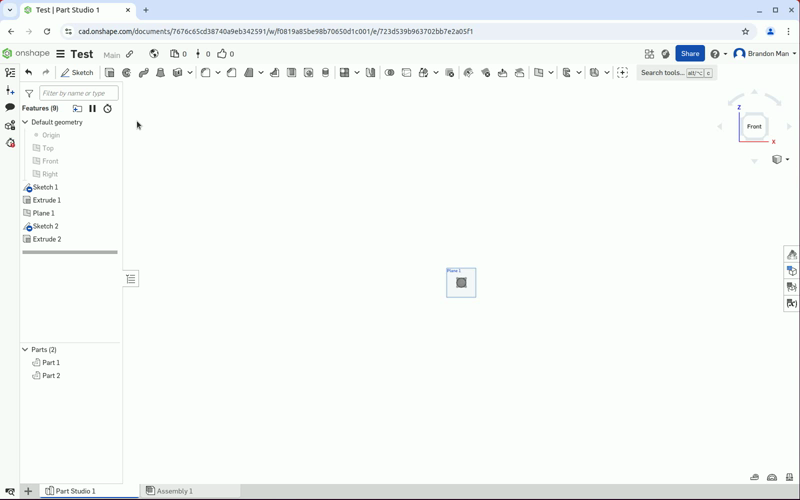
key(shift+h)
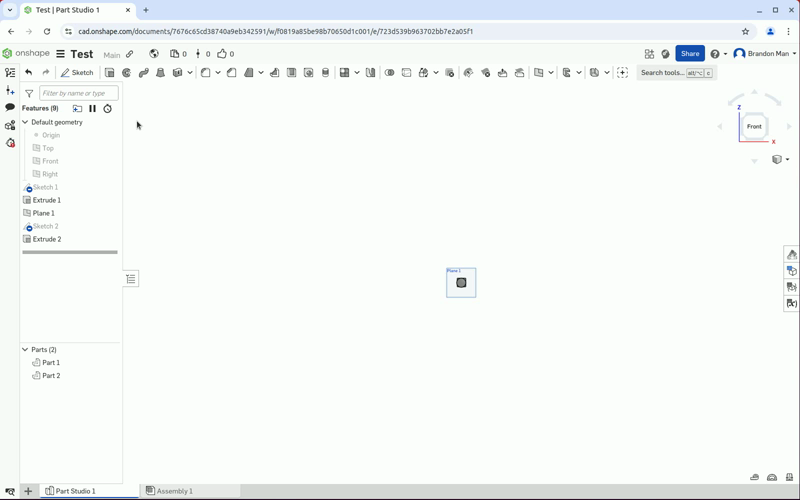
mouse_move(73, 189)
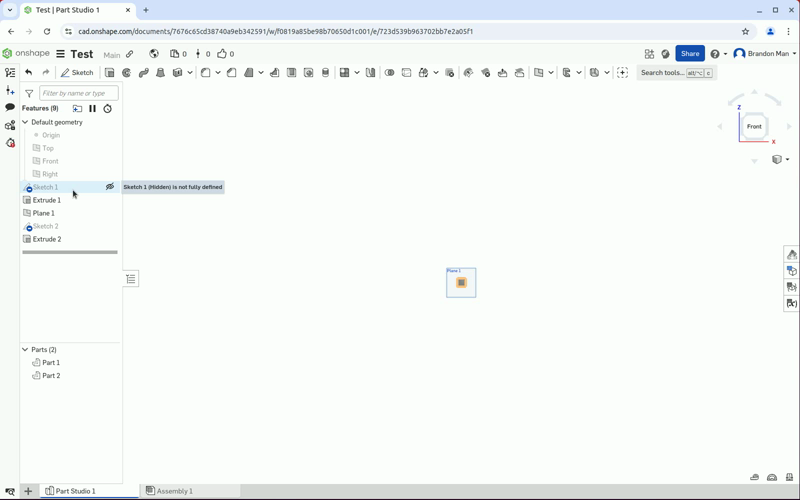
click(73, 189)
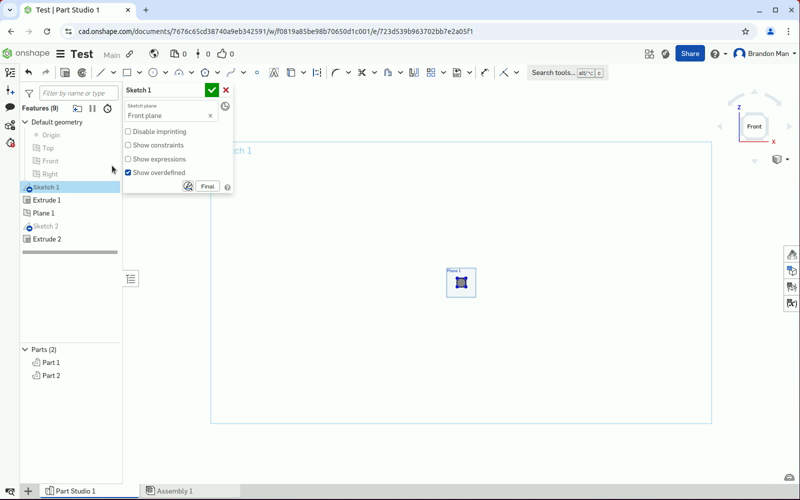
mouse_move(229, 92)
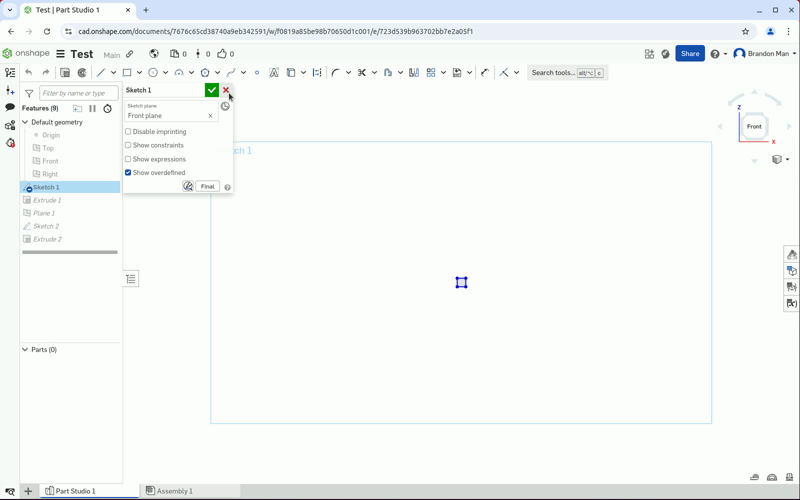
click(229, 92)
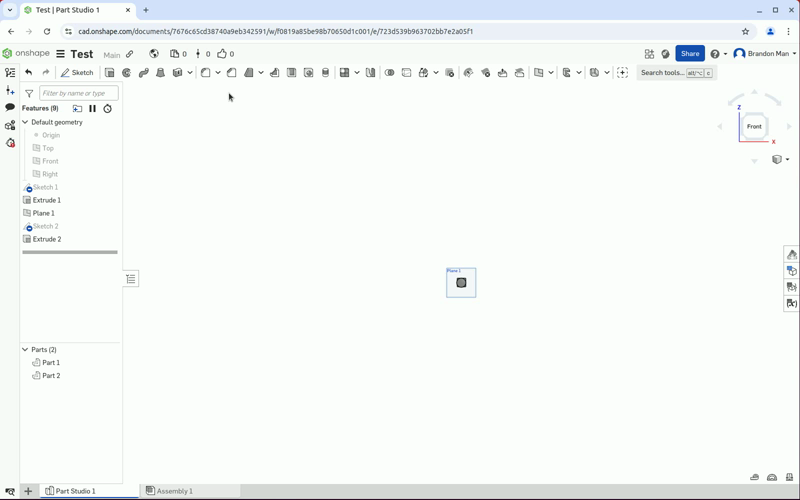
mouse_move(73, 352)
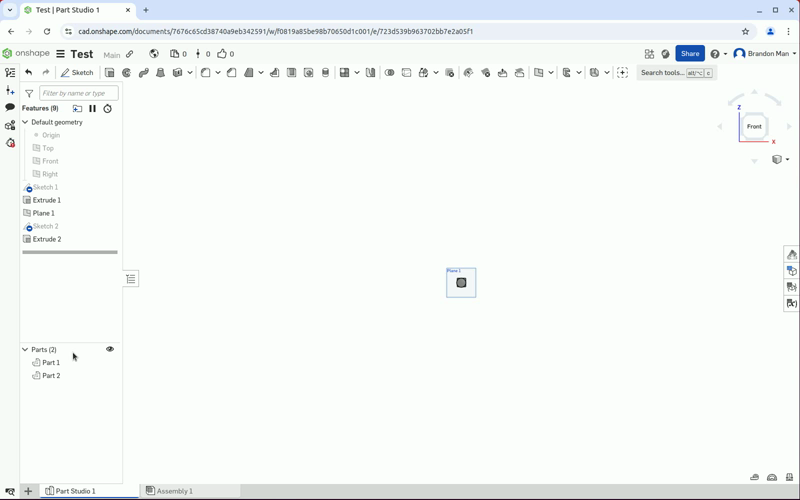
key(y)
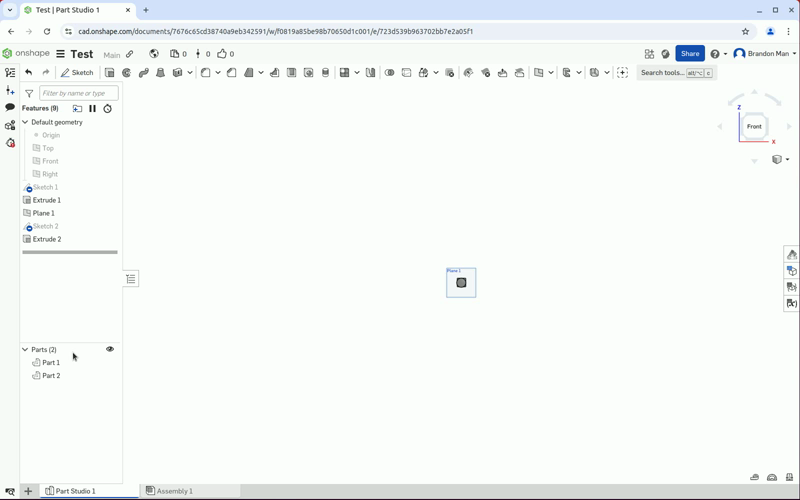
key(shift+p)
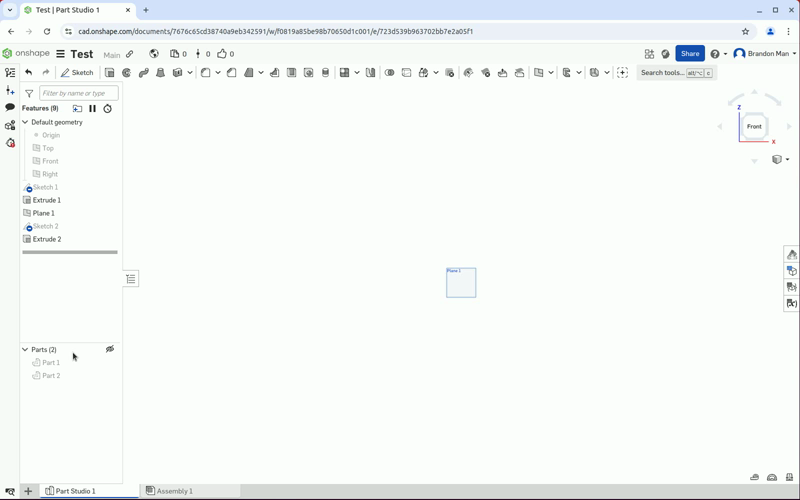
key(space)
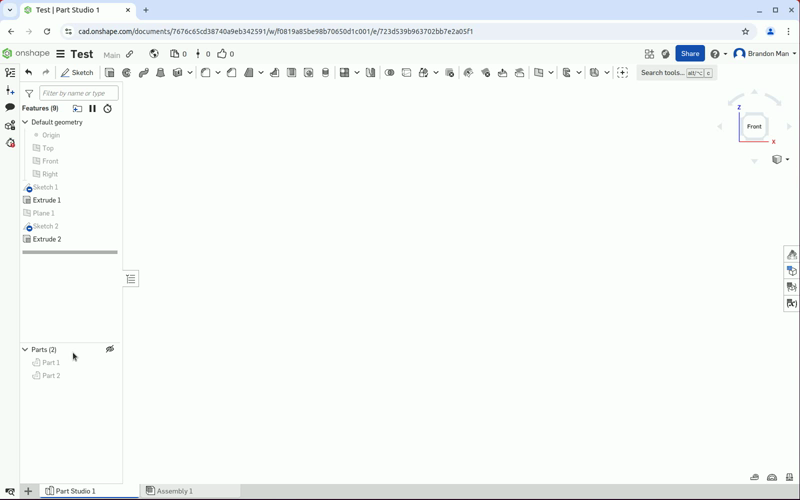
key_down(shift)
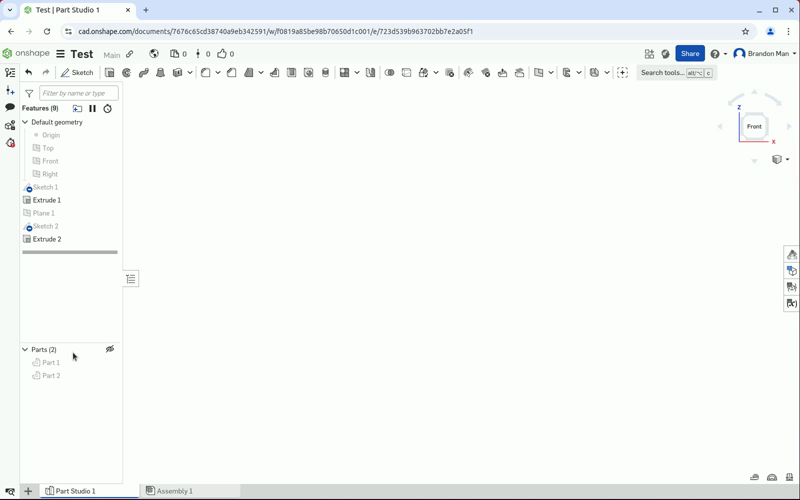
key(down)
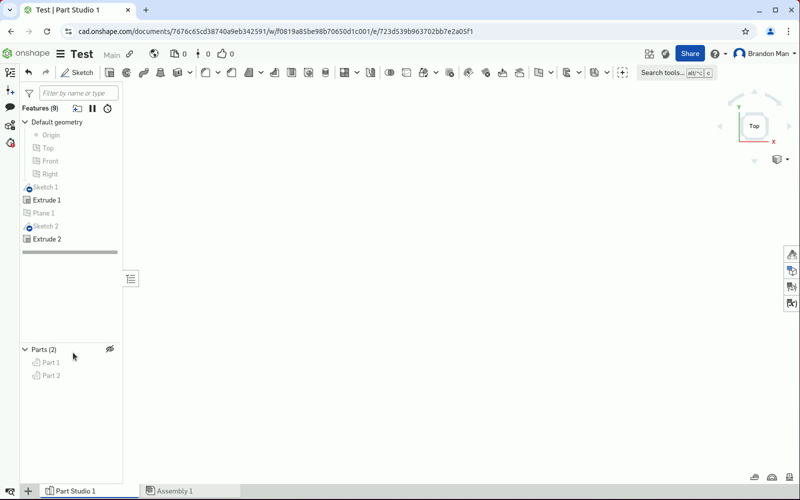
key_up(shift)
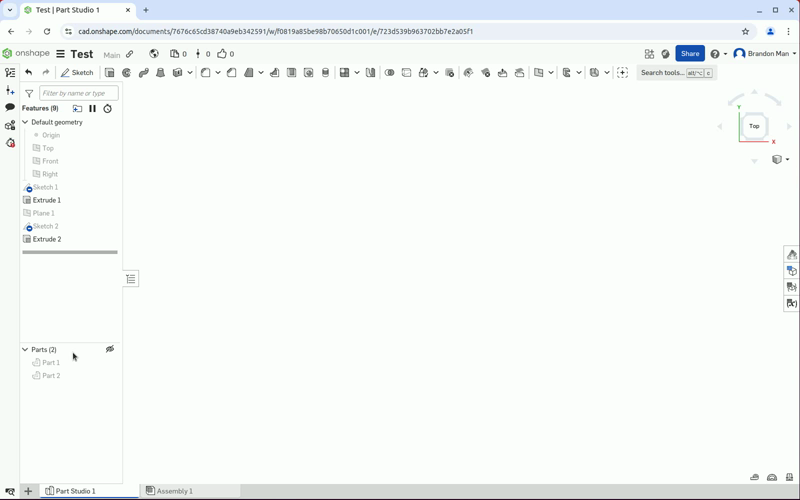
mouse_move(73, 352)
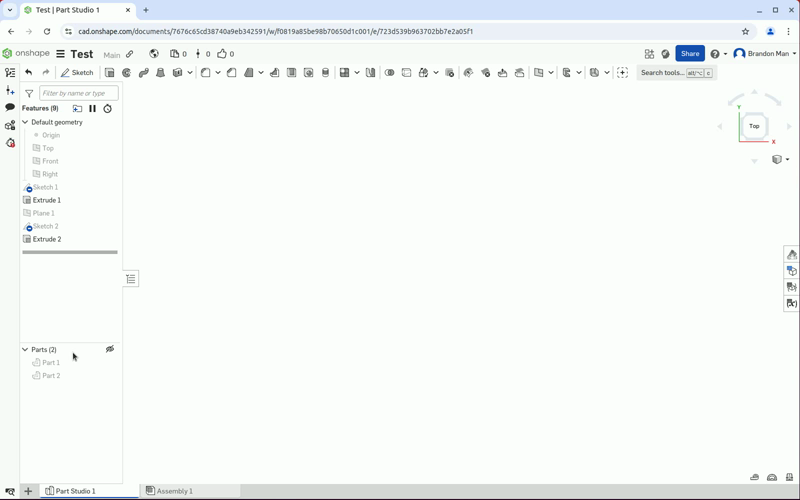
key(shift+y)
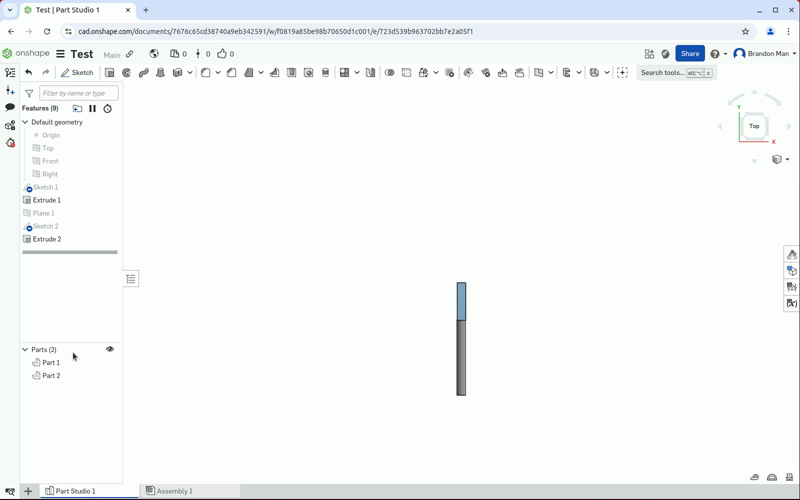
mouse_move(541, 75)
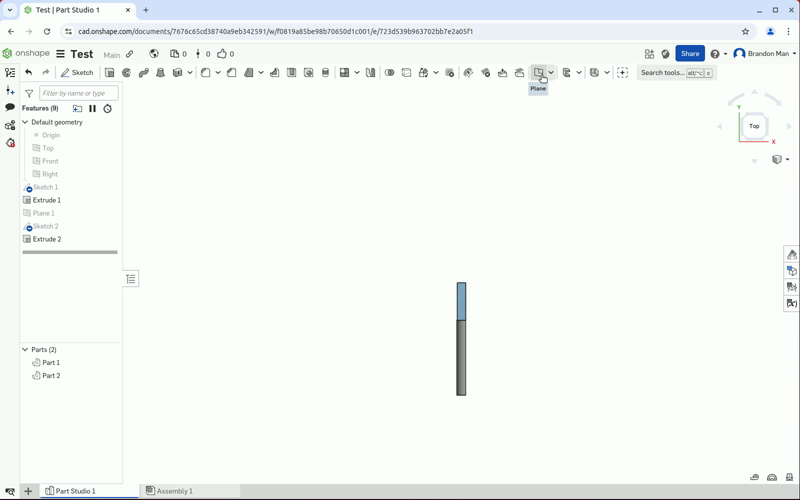
click(541, 75)
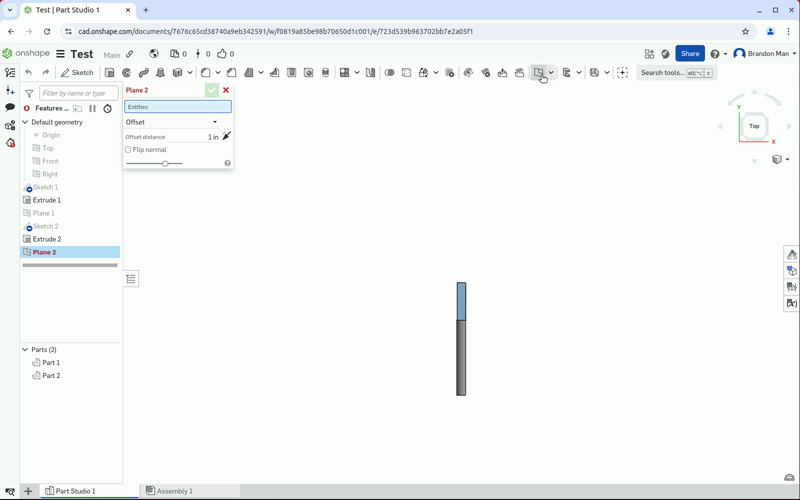
mouse_move(73, 150)
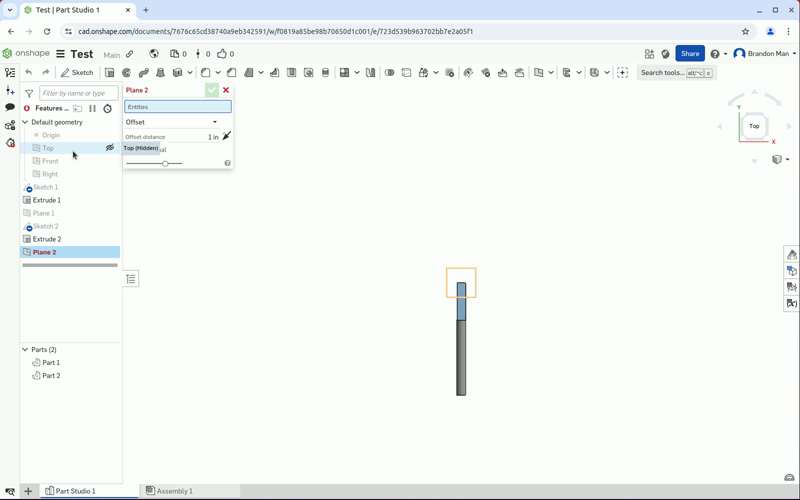
click(73, 150)
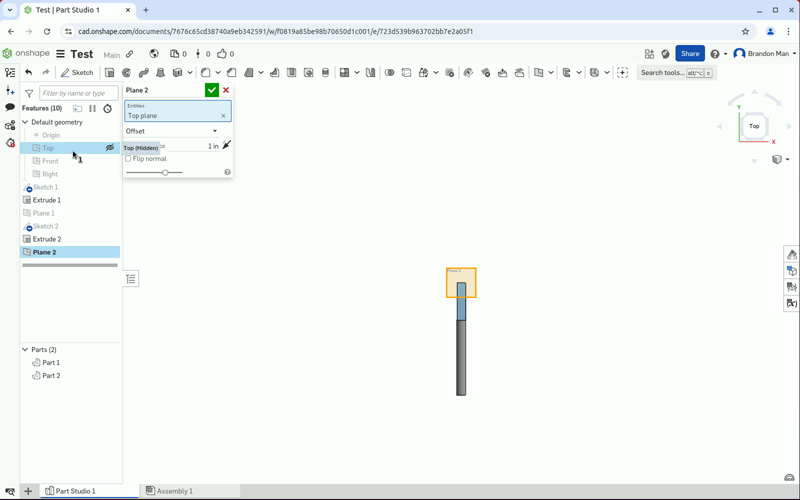
key(tab, 2)
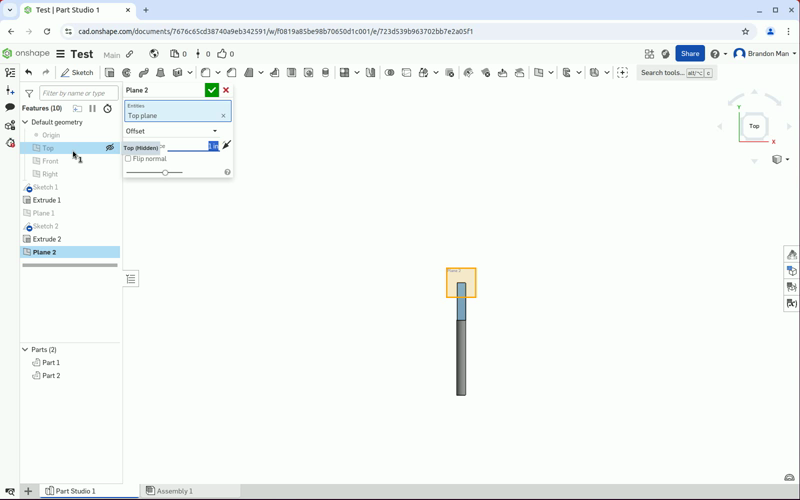
text(0.709)
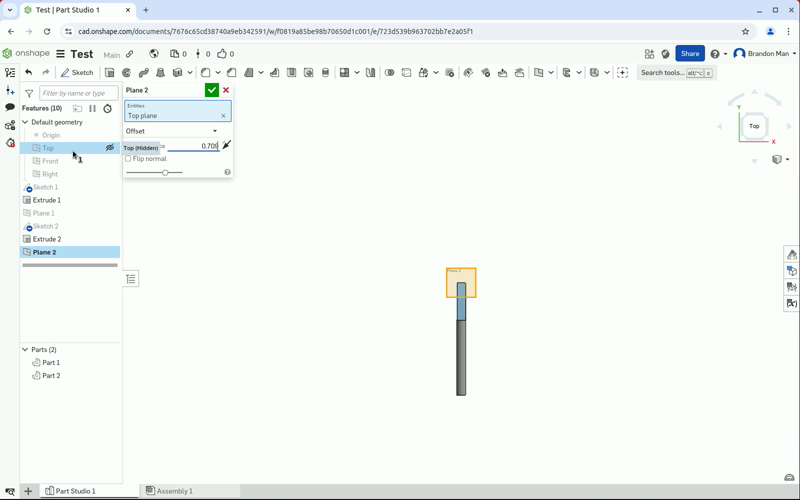
key(enter, 2)
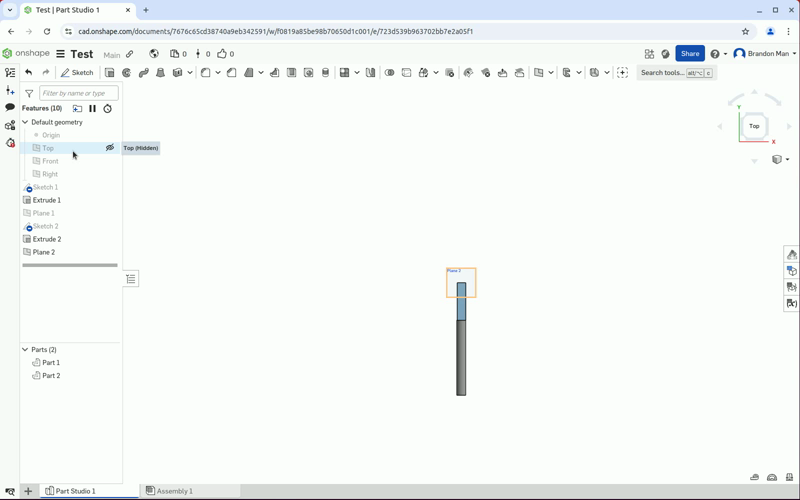
key(shift+s)
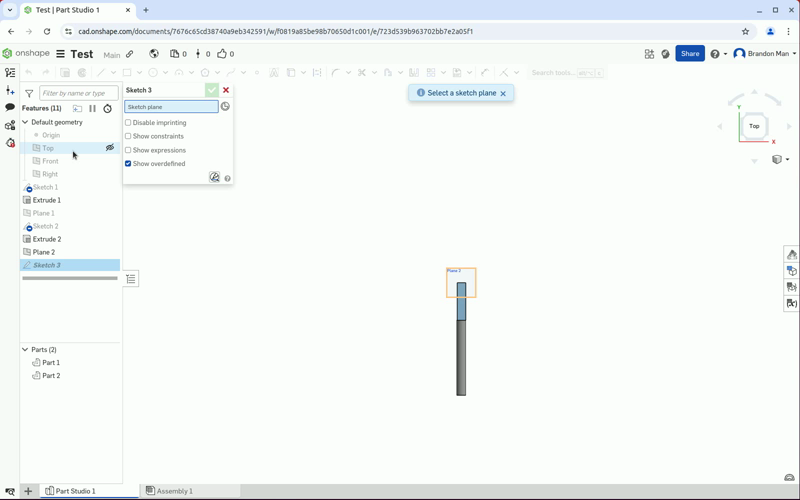
mouse_move(73, 254)
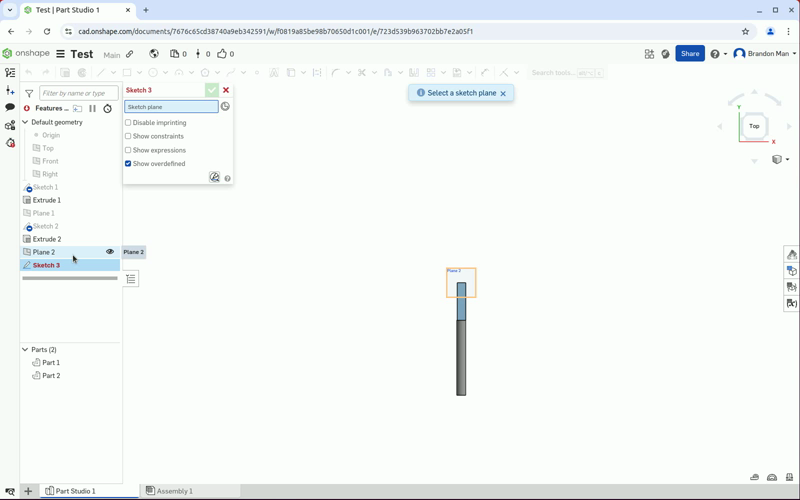
click(73, 254)
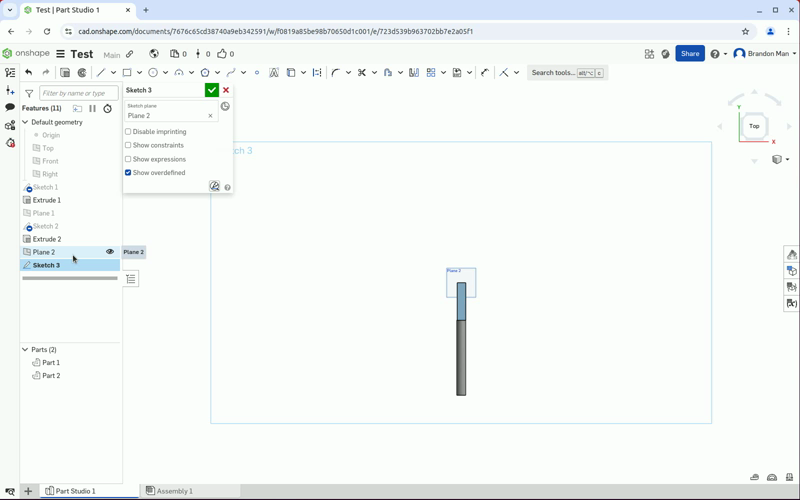
mouse_move(73, 352)
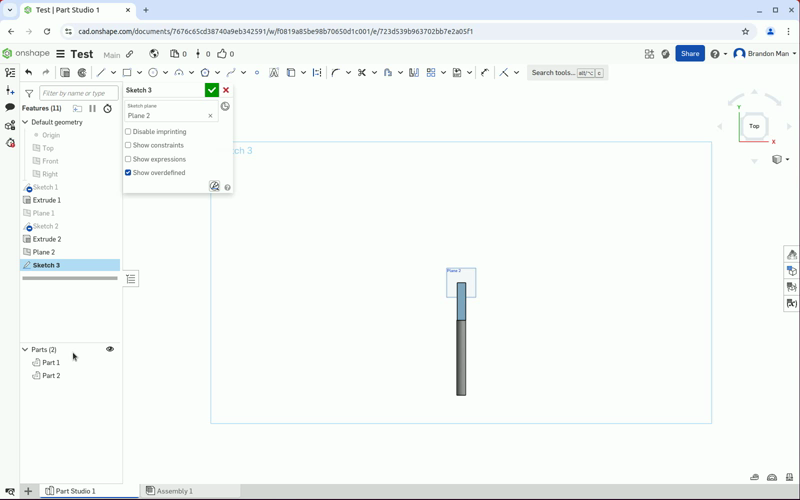
key(y)
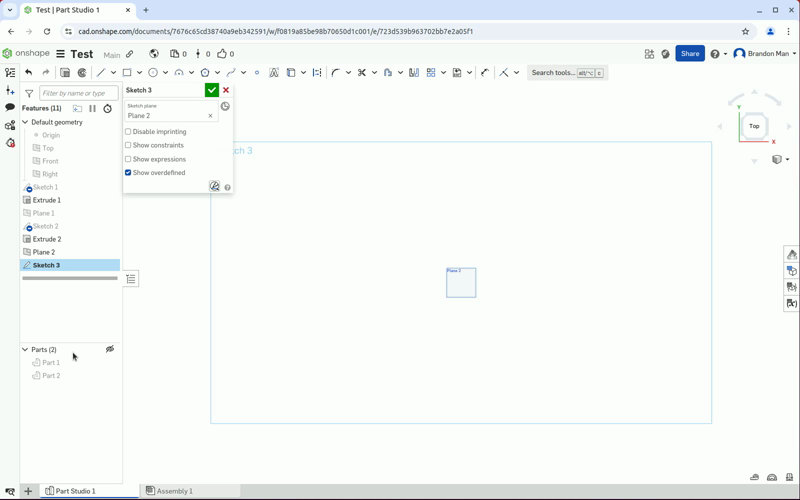
key(c)
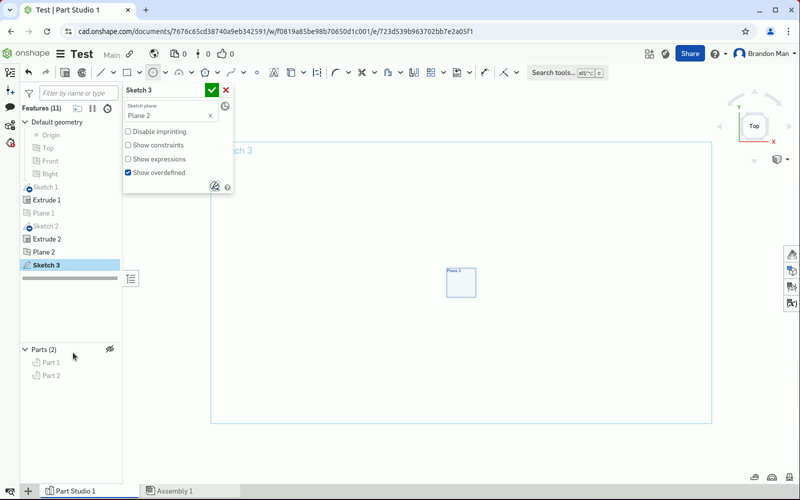
key_down(shift)
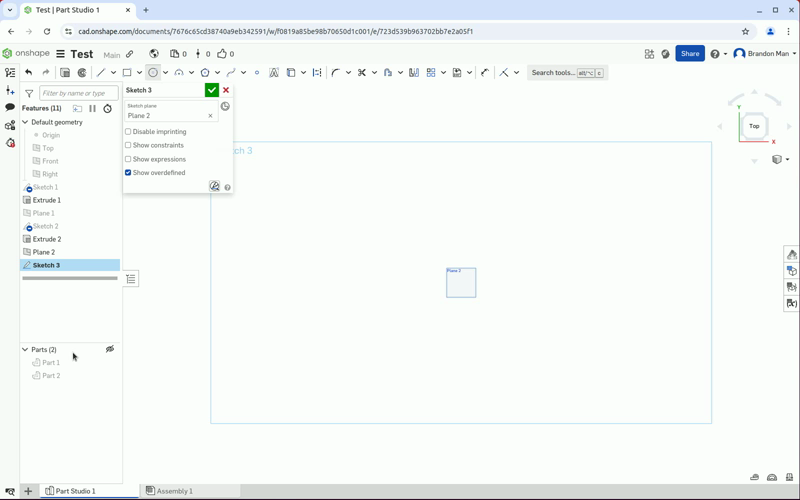
mouse_move(460, 290)
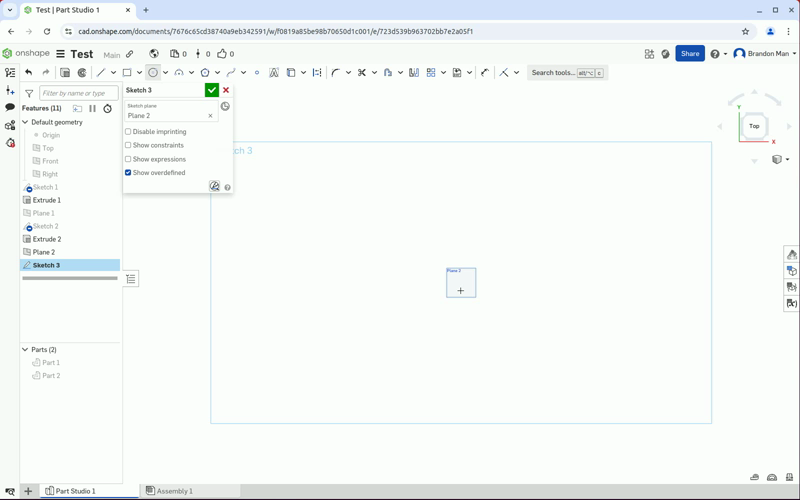
click(460, 290)
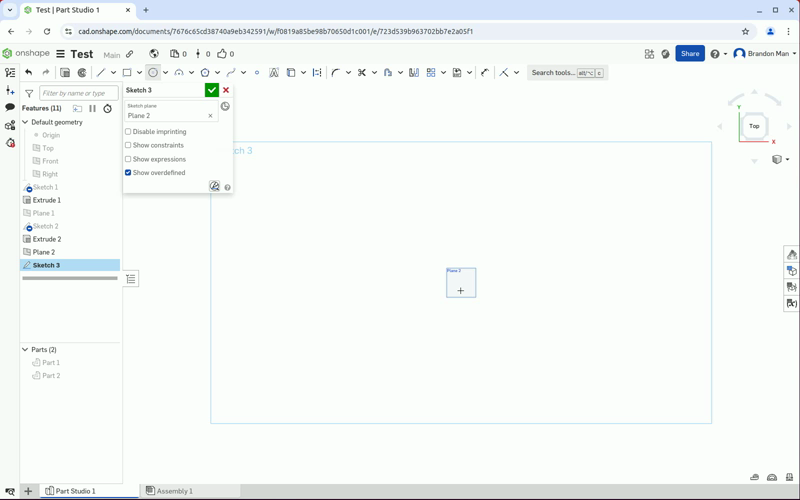
key_up(shift)
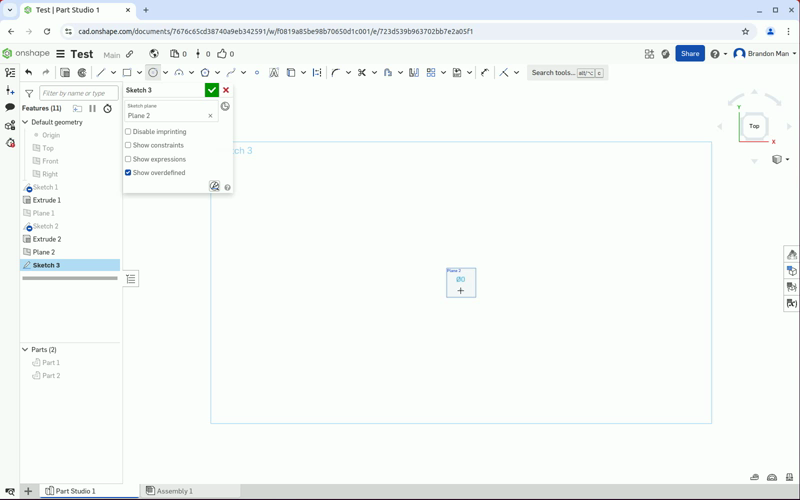
mouse_move(463, 290)
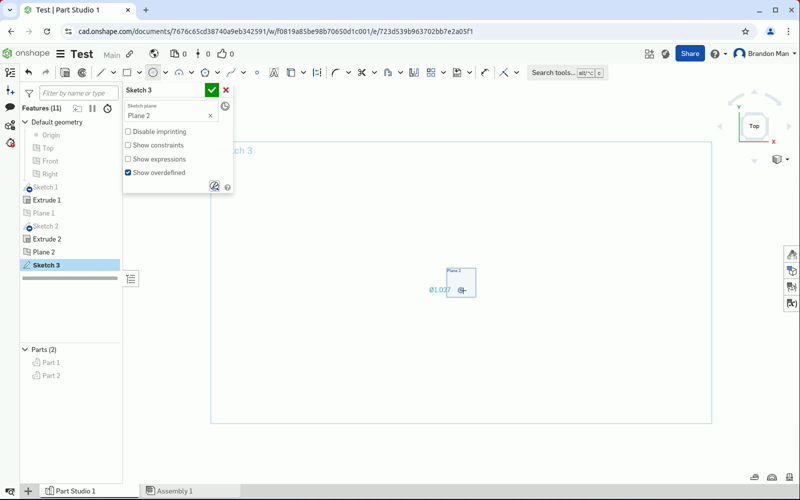
scroll(6)
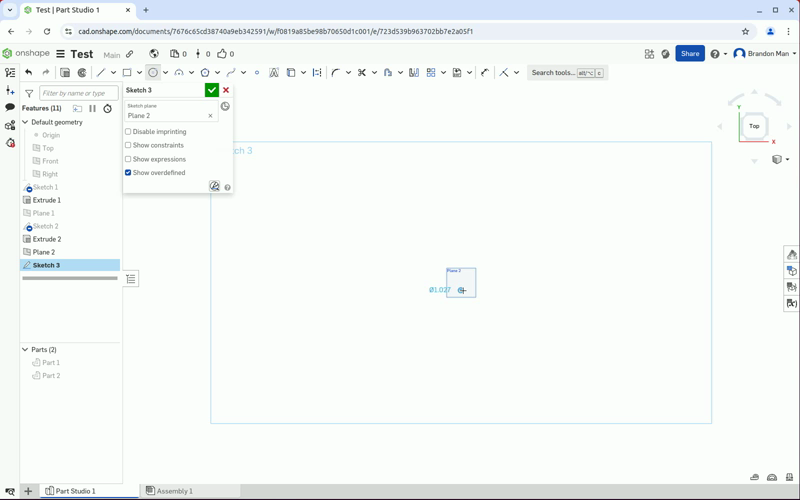
scroll(6)
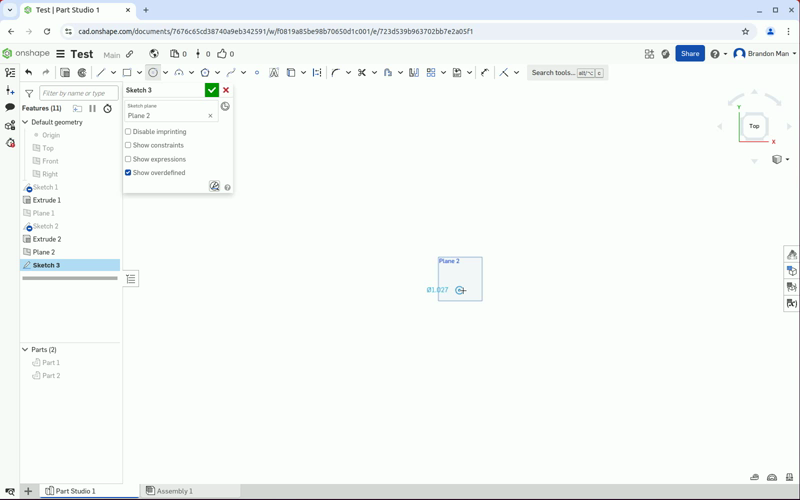
scroll(6)
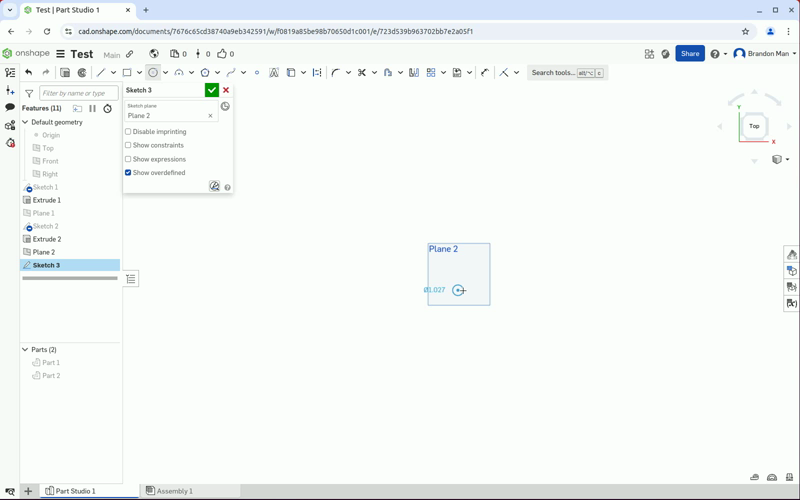
scroll(6)
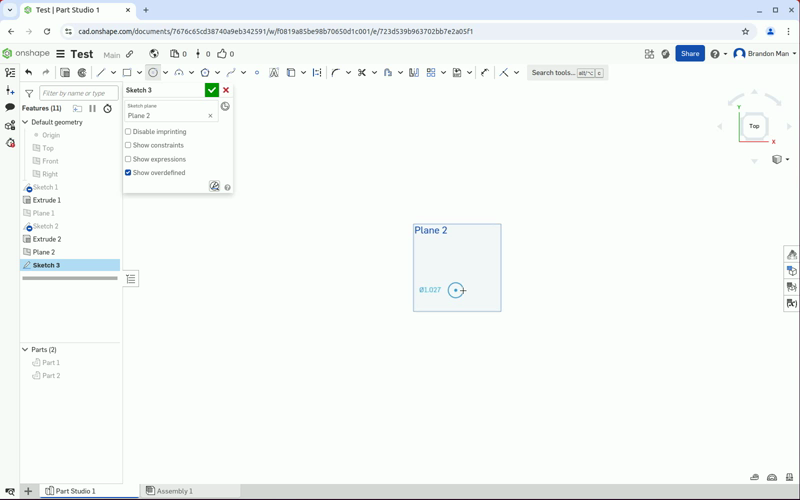
scroll(6)
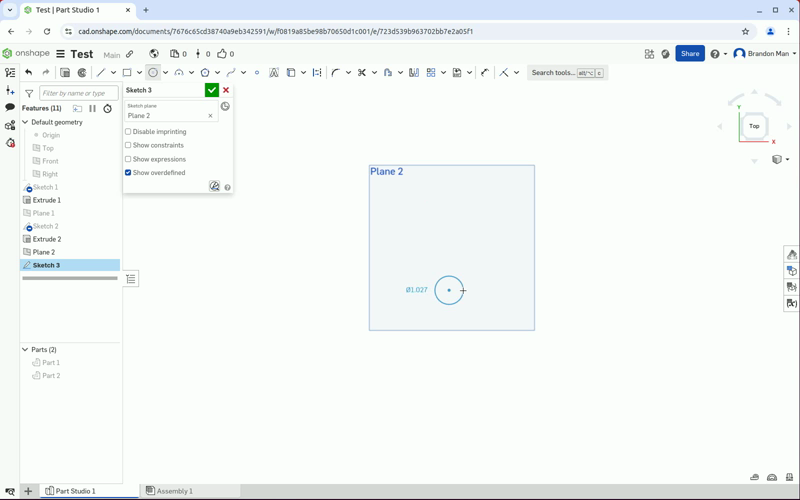
scroll(6)
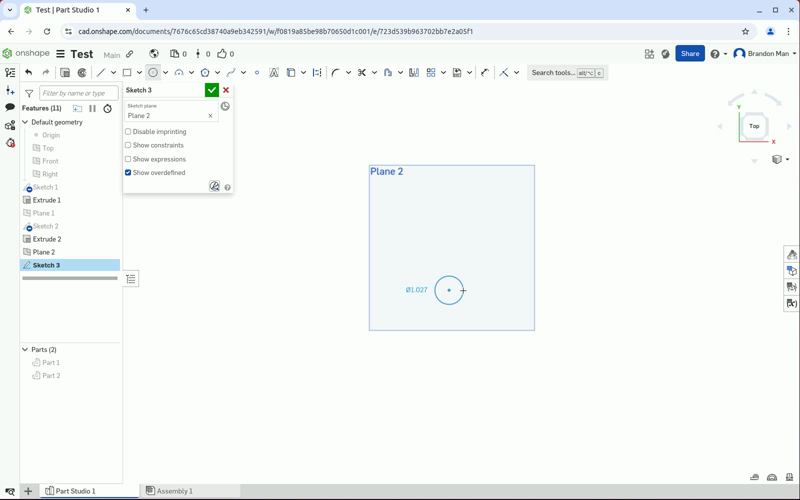
scroll(6)
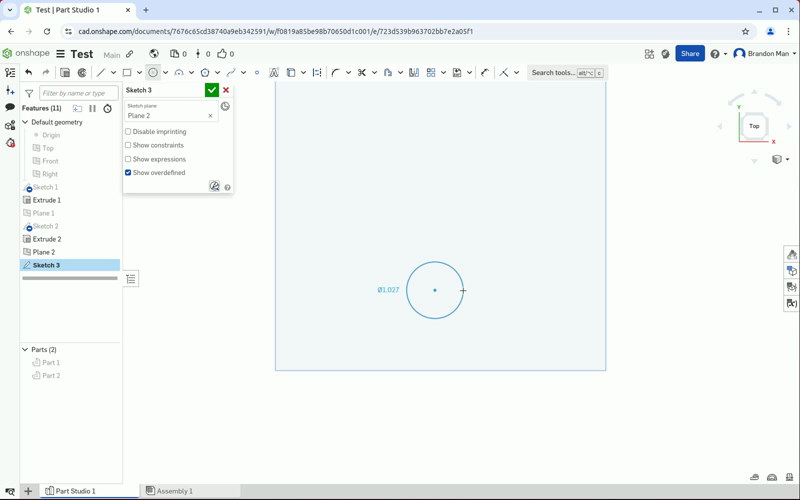
click(463, 290)
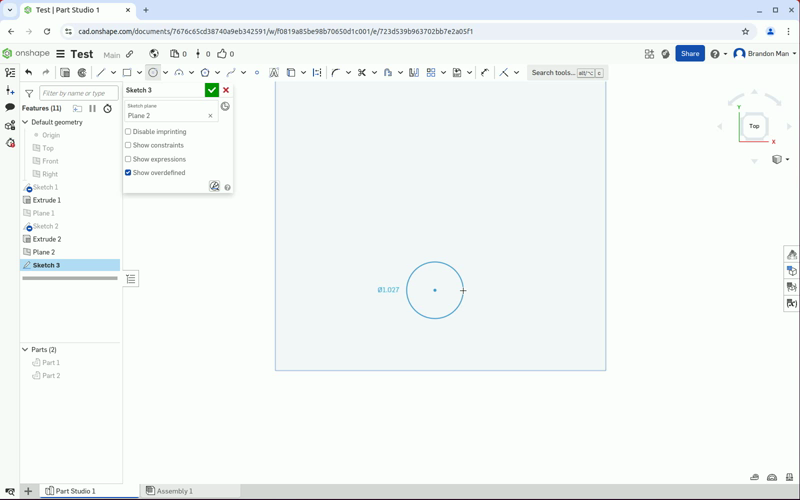
scroll(-6)
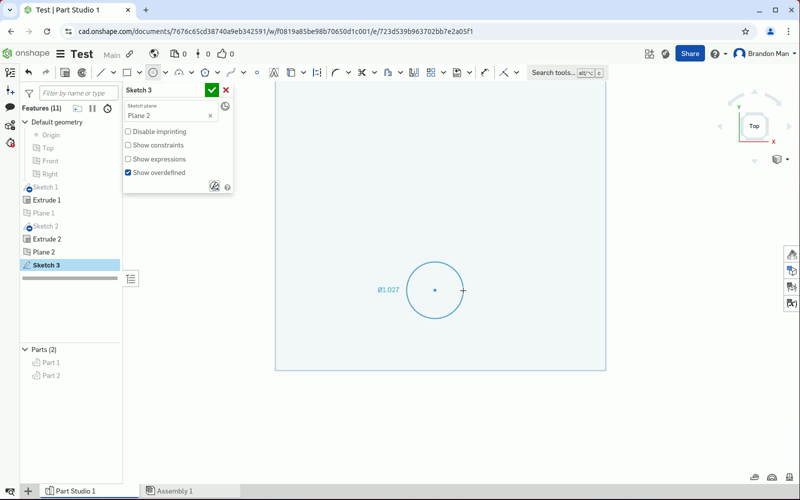
scroll(-6)
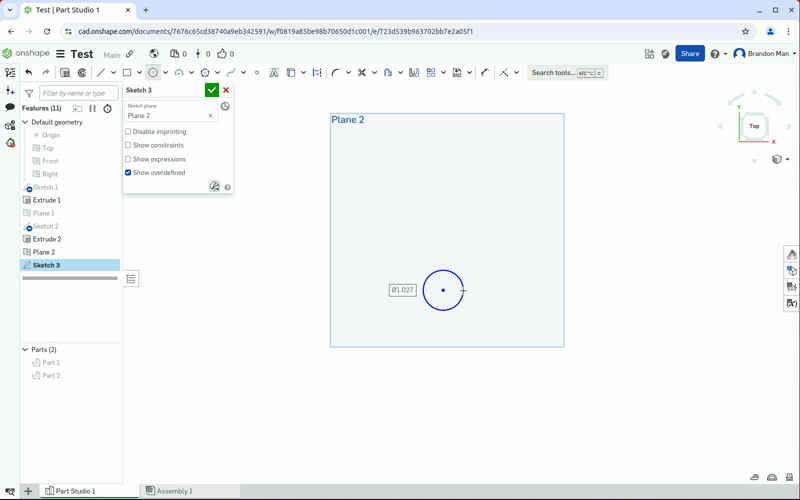
scroll(-6)
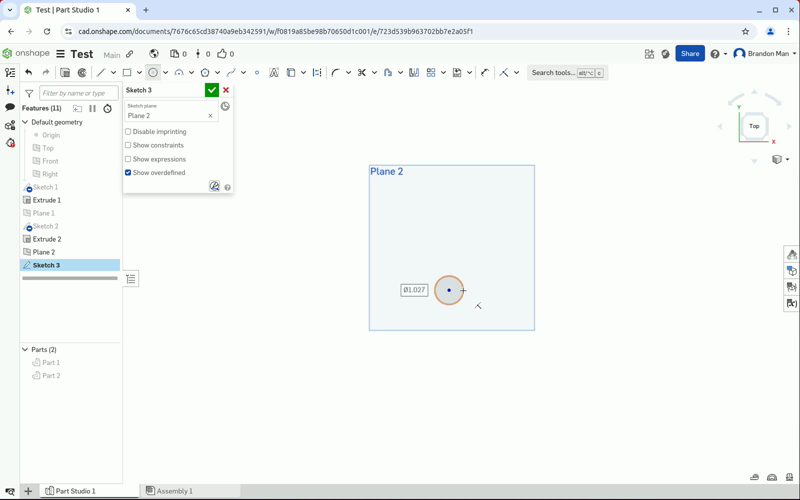
scroll(-6)
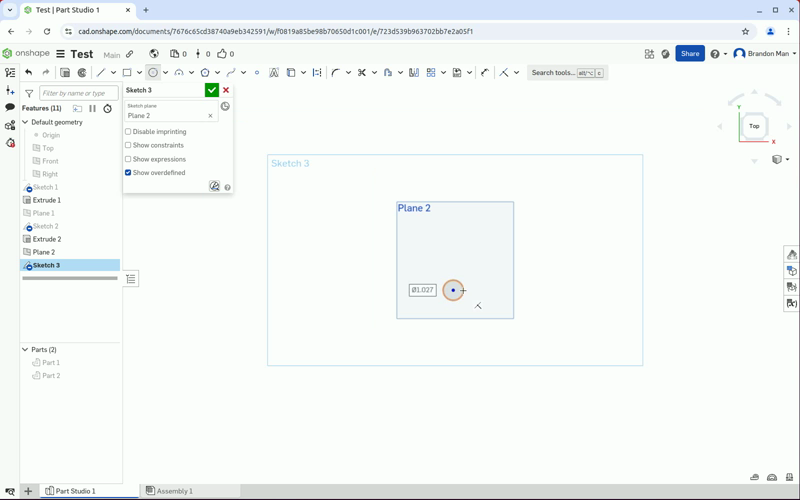
scroll(-6)
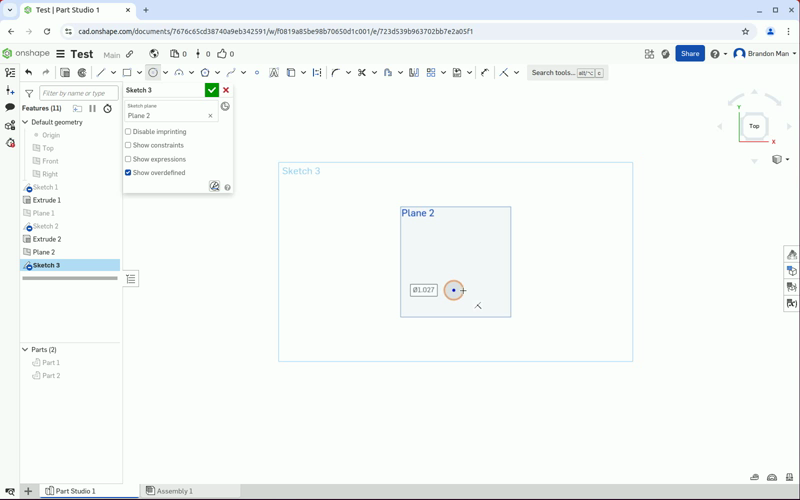
scroll(-6)
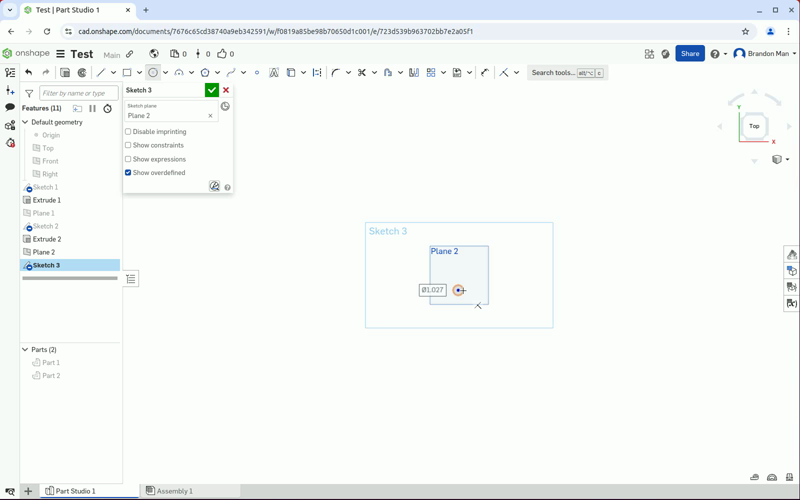
scroll(-6)
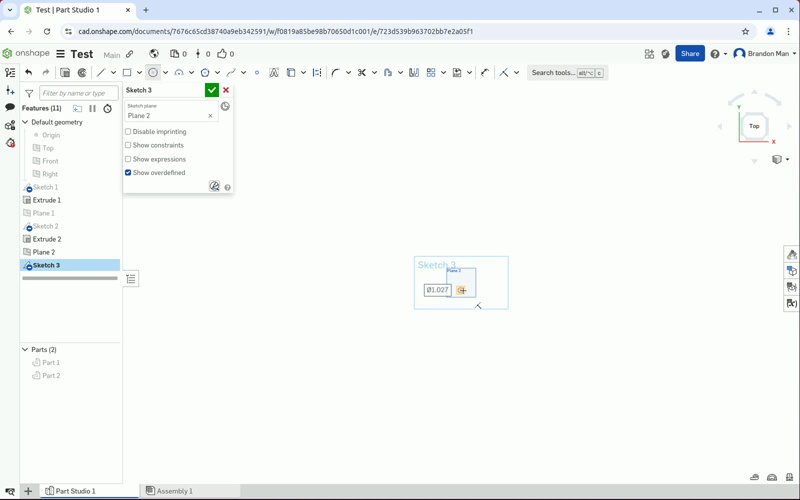
key(esc)
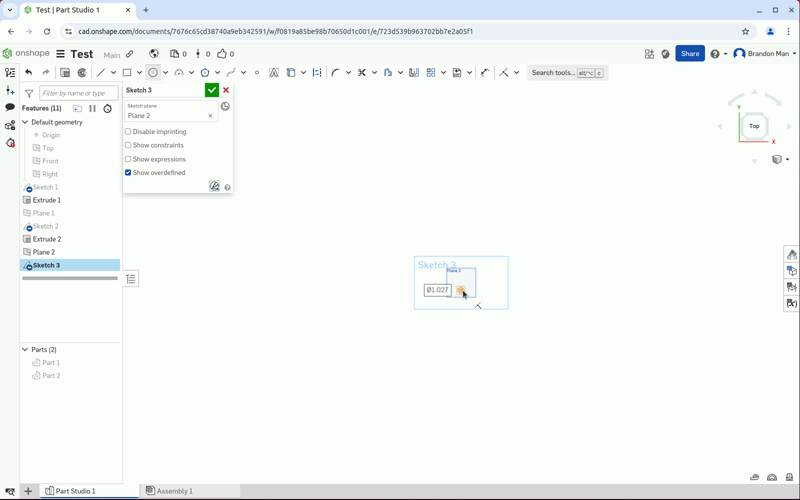
mouse_move(461, 289)
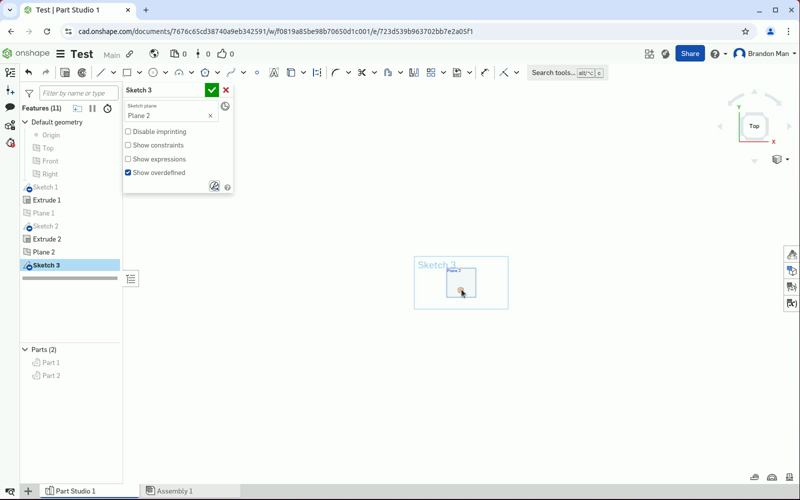
scroll(6)
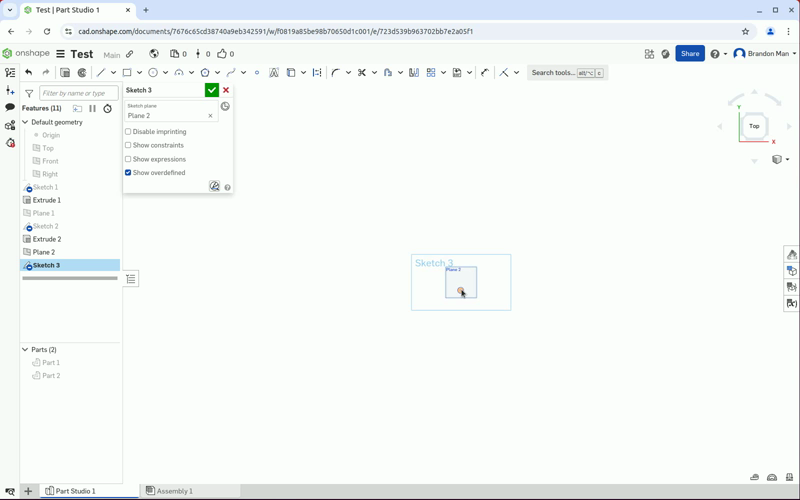
scroll(6)
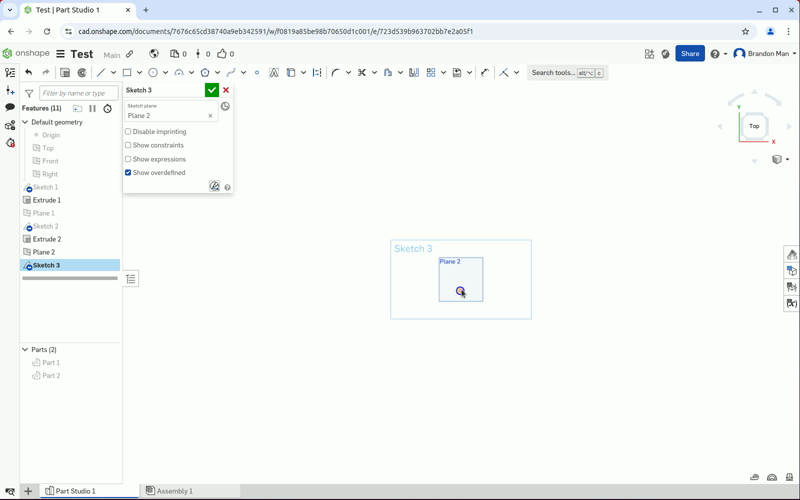
scroll(6)
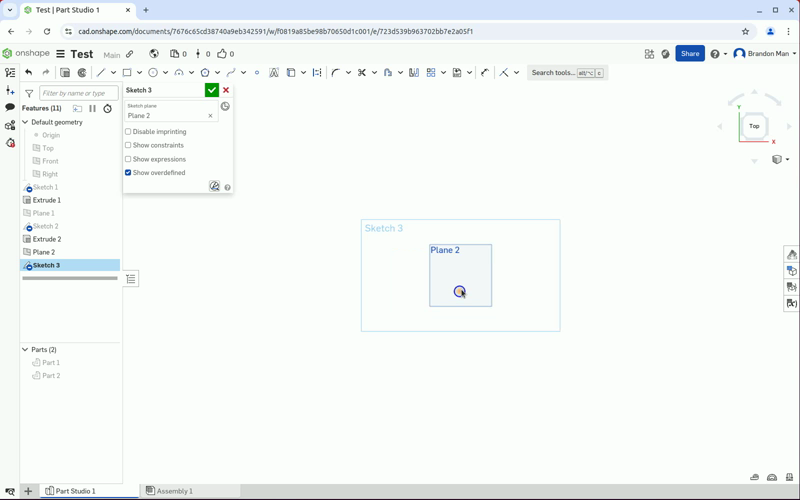
scroll(6)
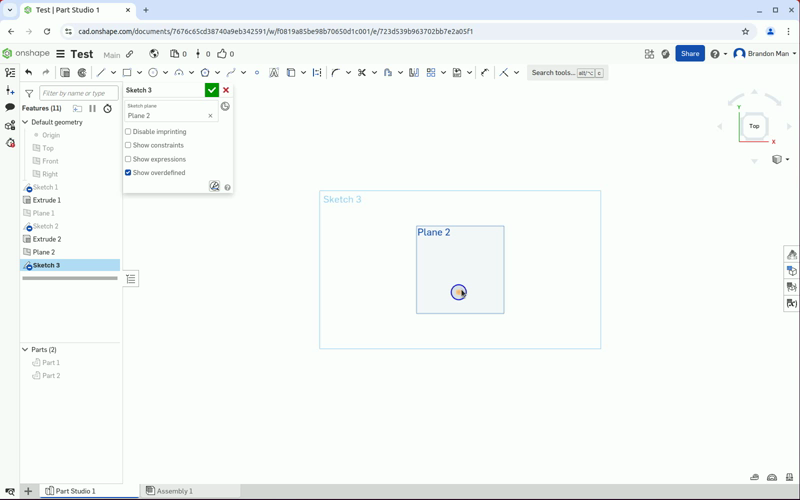
scroll(6)
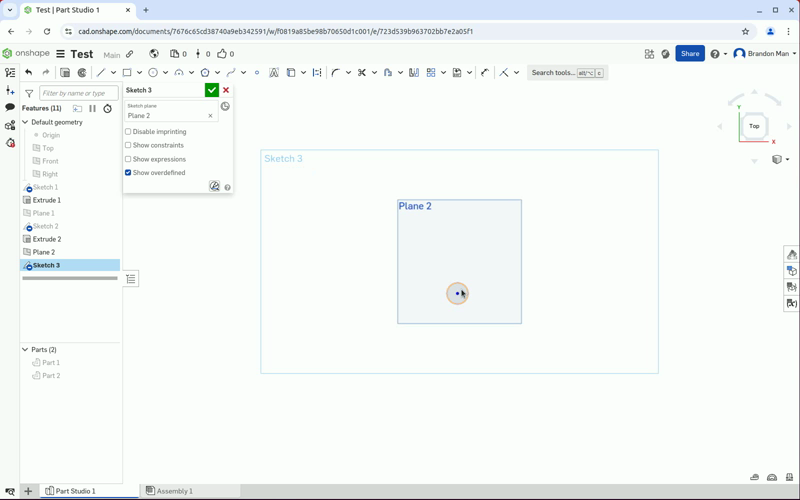
scroll(6)
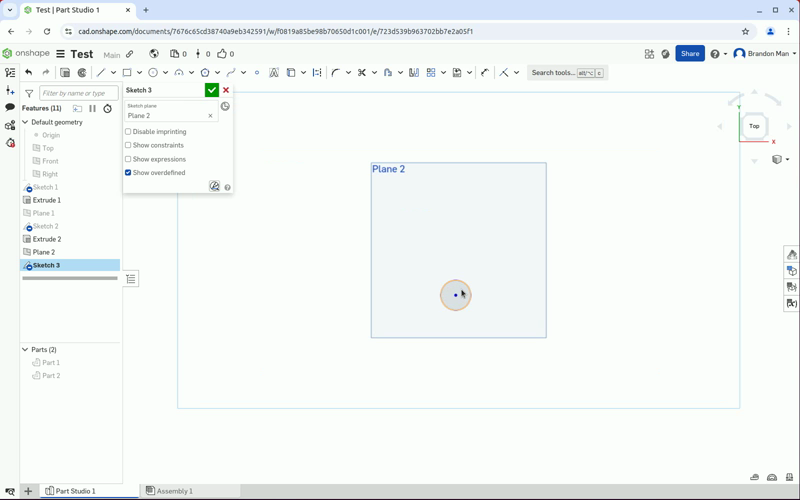
scroll(6)
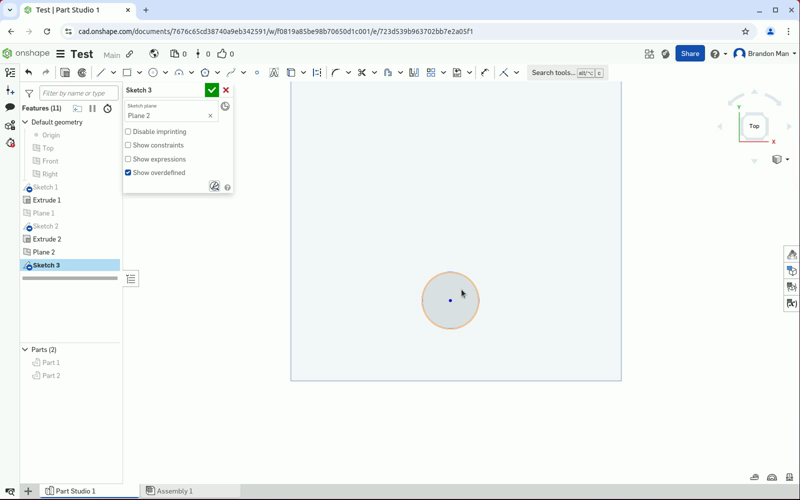
click(461, 289)
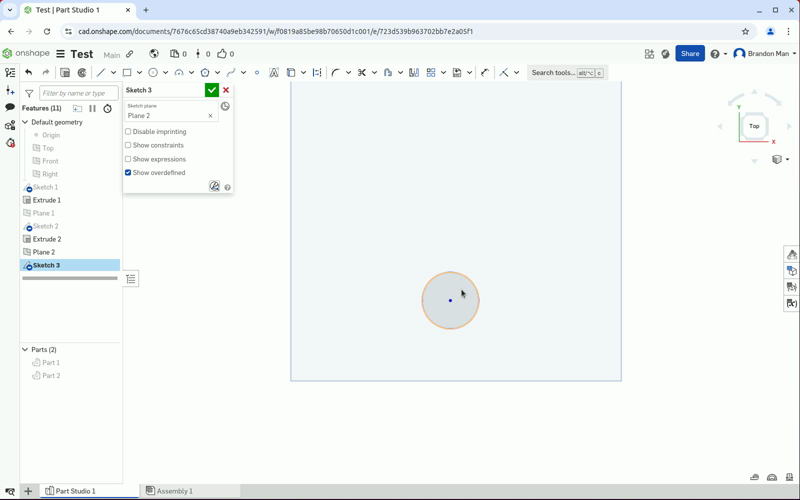
scroll(-6)
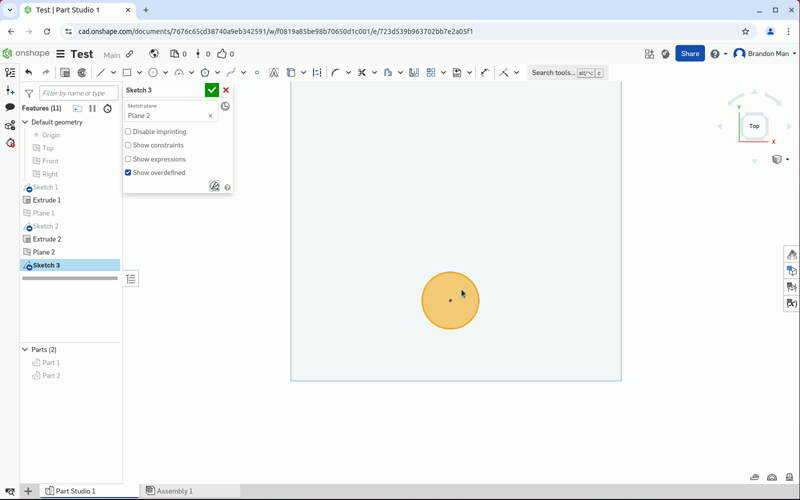
scroll(-6)
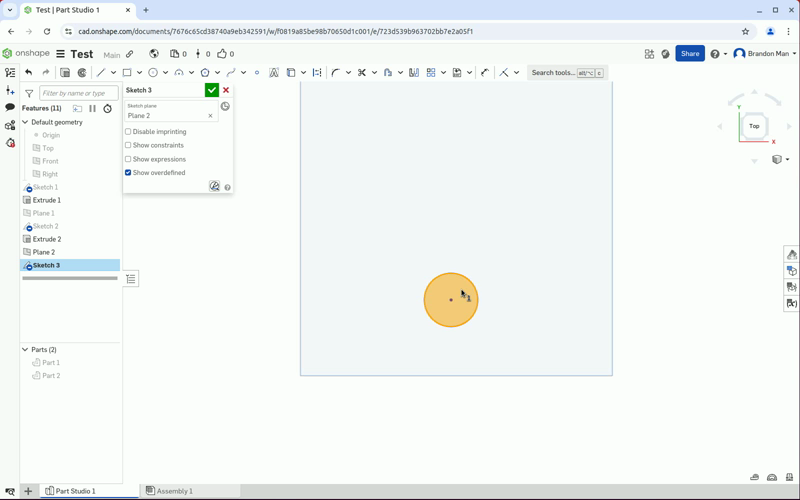
scroll(-6)
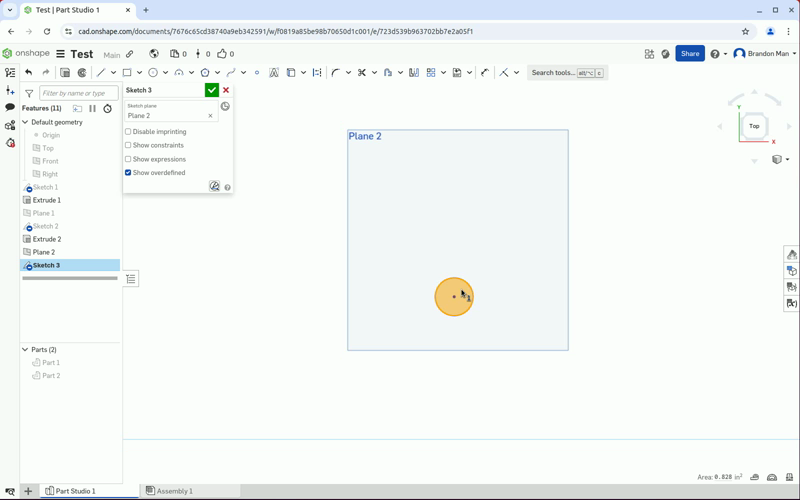
scroll(-6)
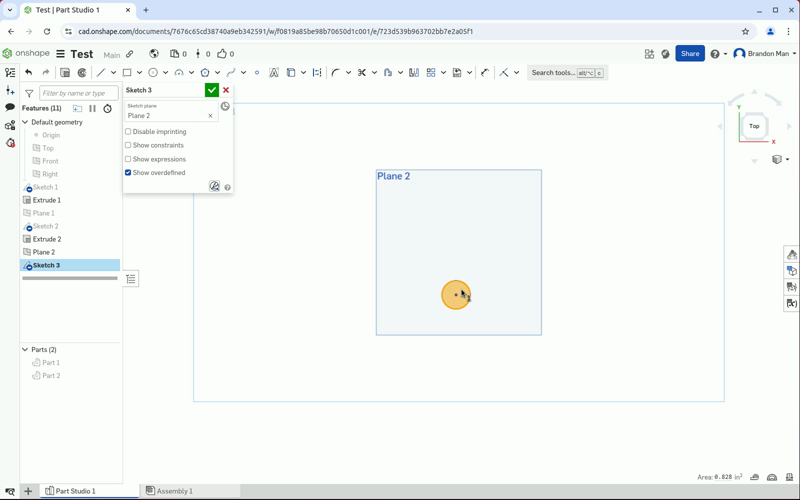
scroll(-6)
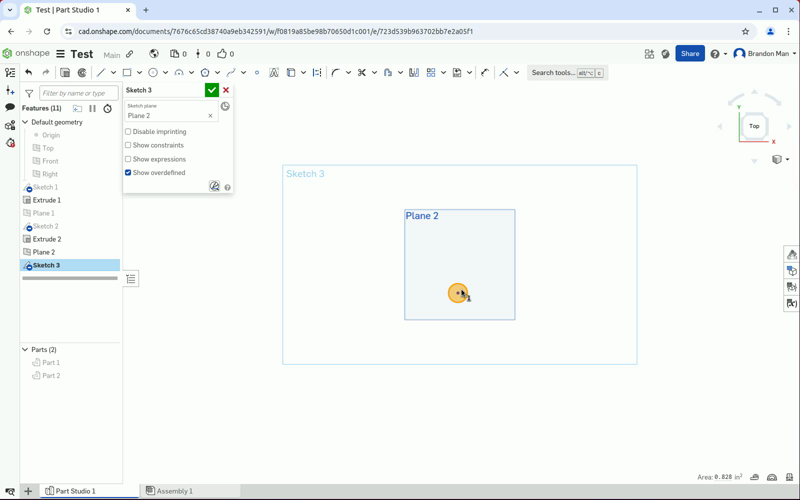
scroll(-6)
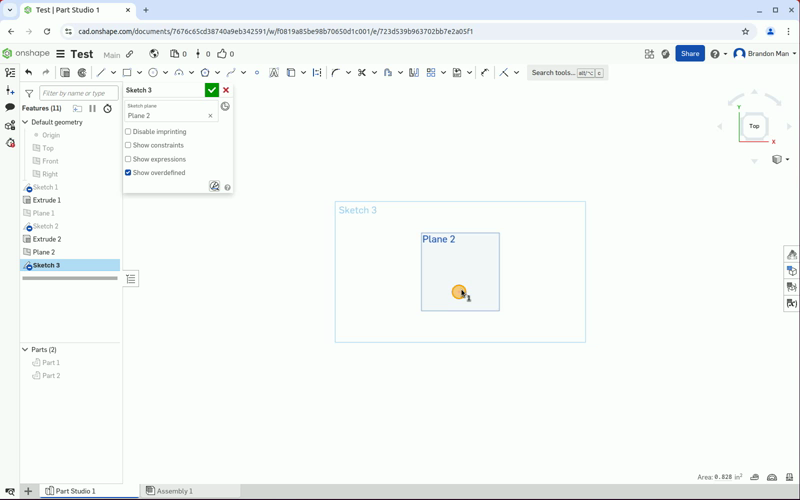
scroll(-6)
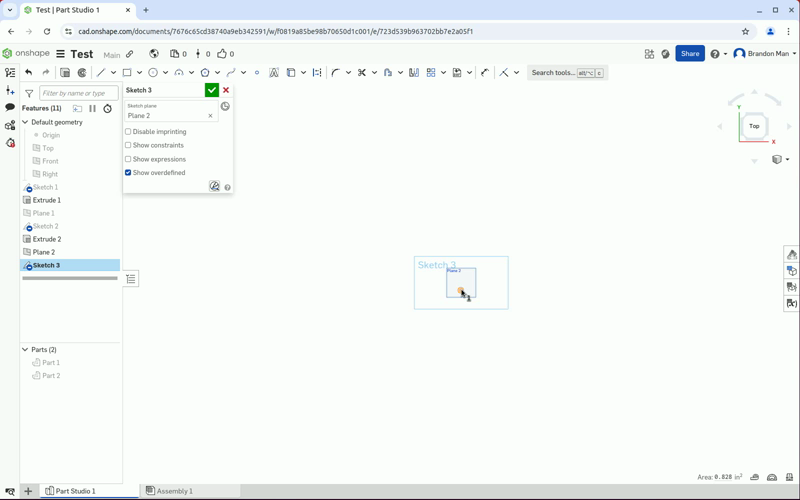
mouse_move(73, 352)
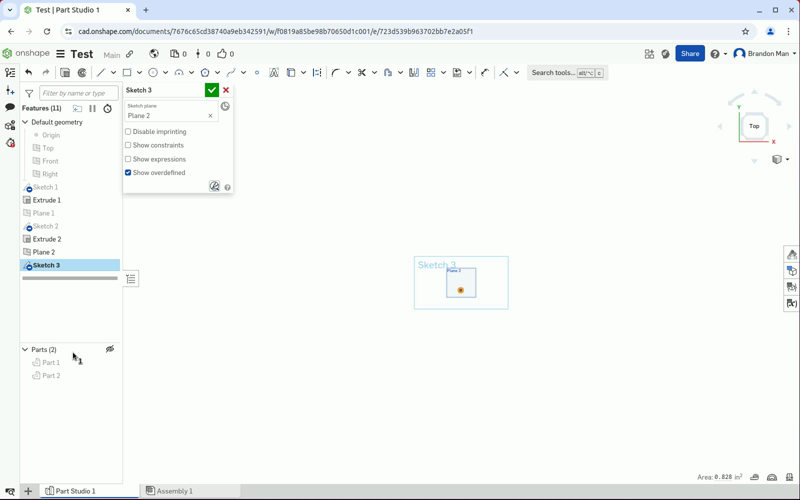
key(shift+y)
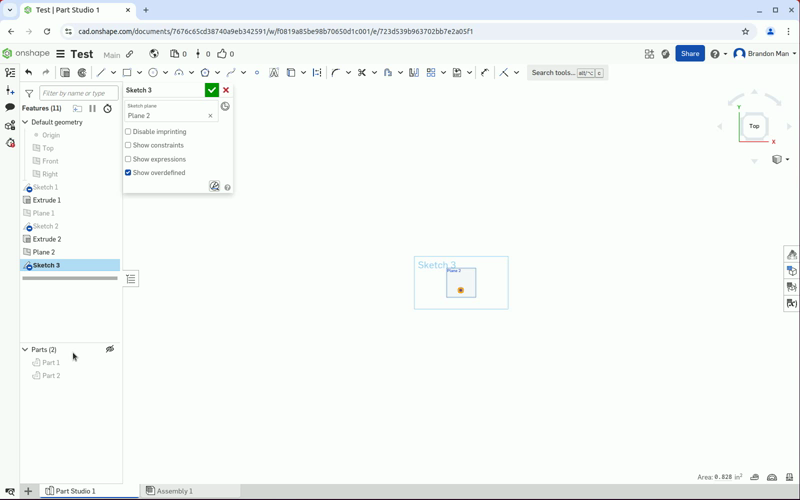
key(shift+e)
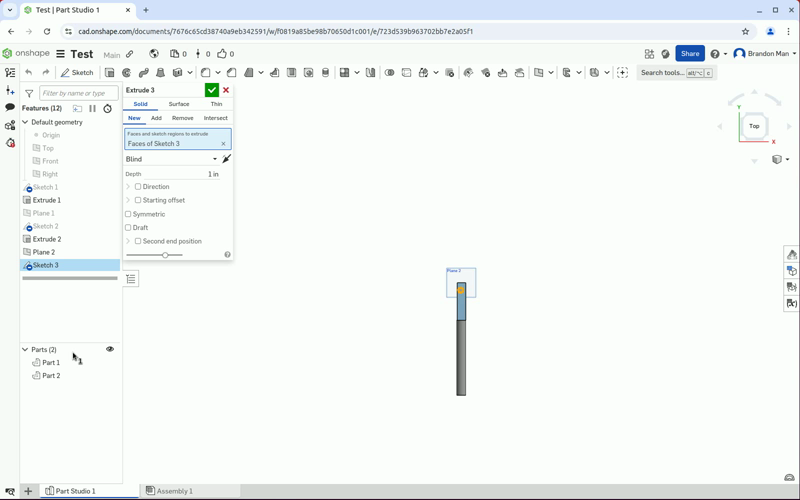
mouse_move(143, 106)
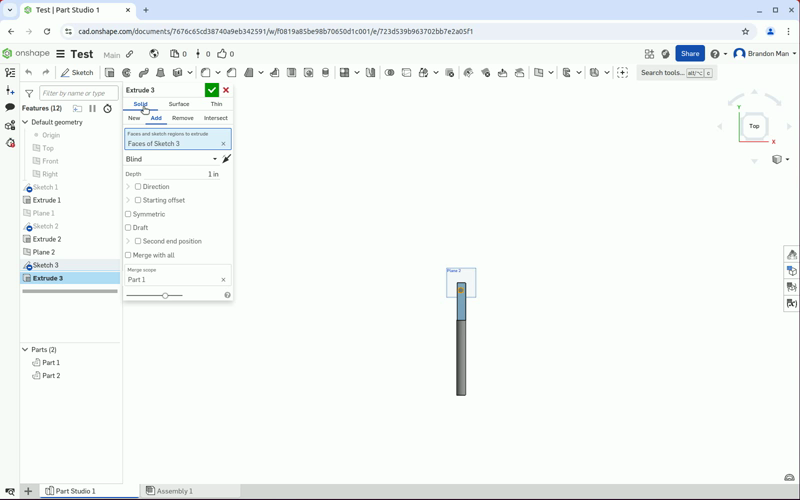
click(143, 106)
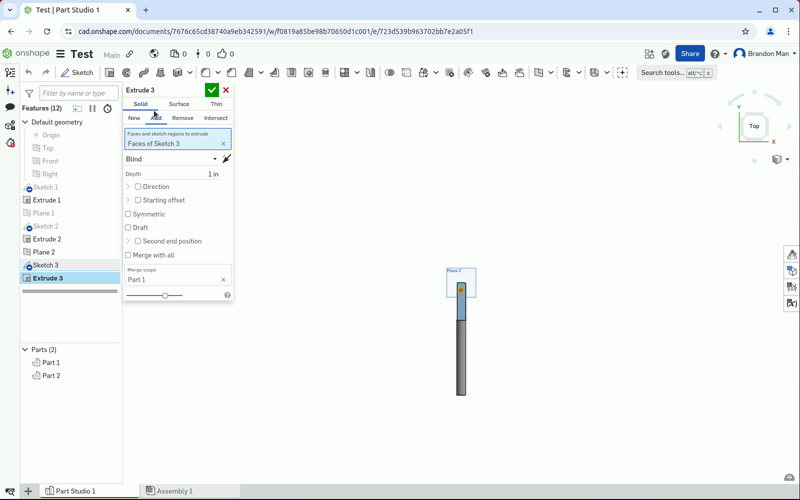
mouse_move(186, 120)
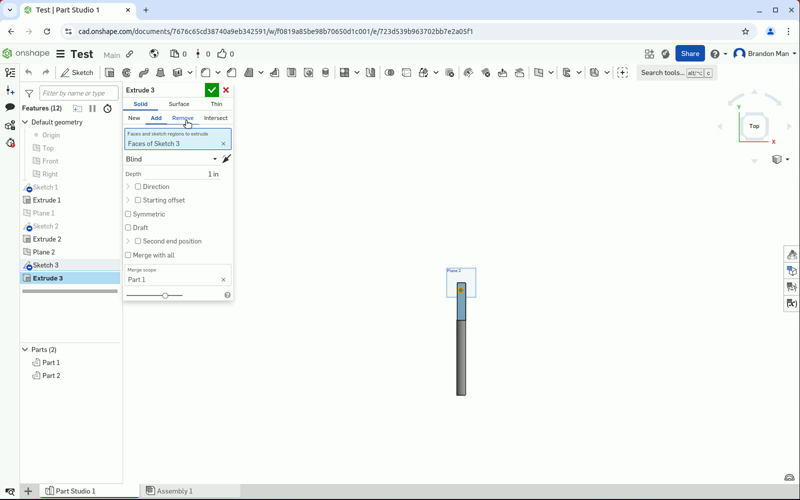
click(186, 120)
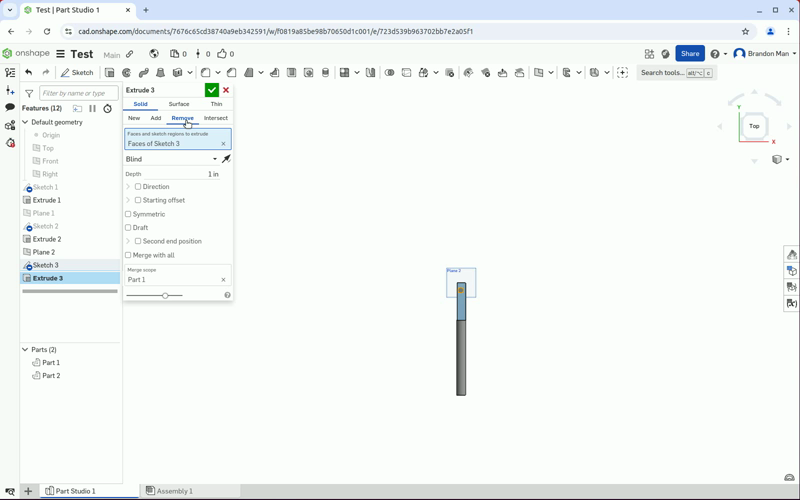
key(tab, 4)
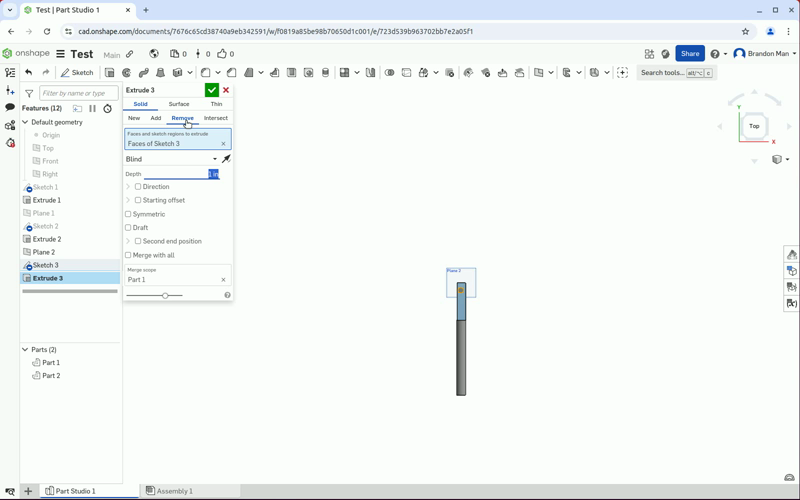
text(7.703)
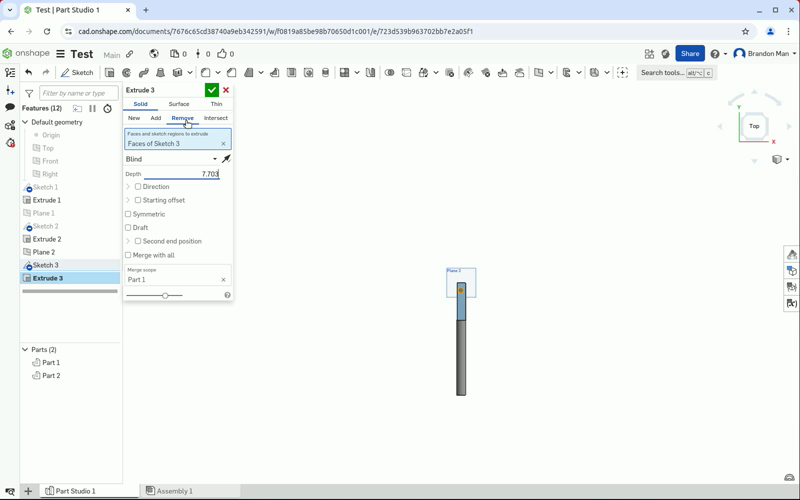
key(tab, 6)
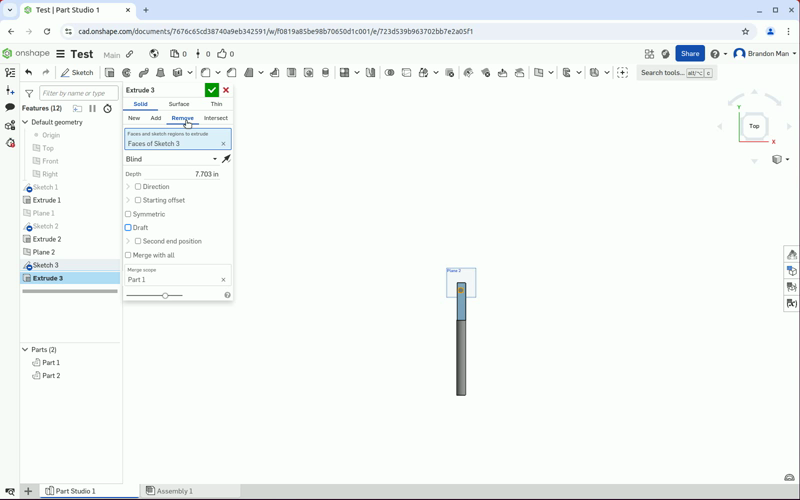
key(space)
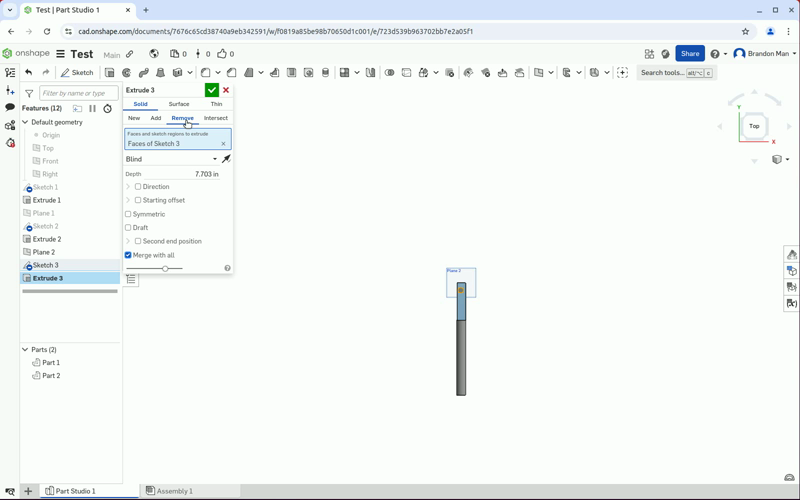
key(enter)
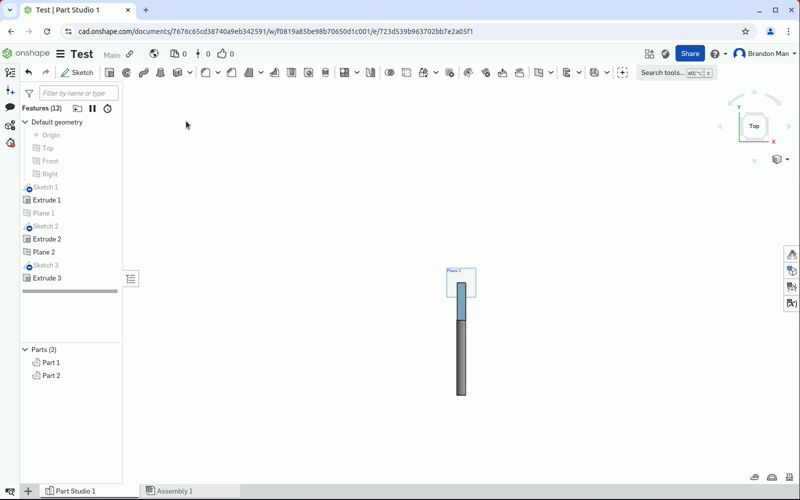
key(shift+h)
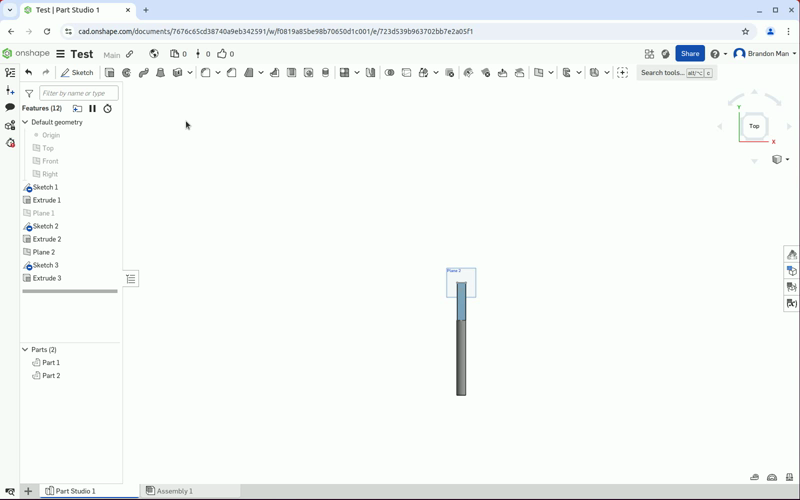
key(shift+h)
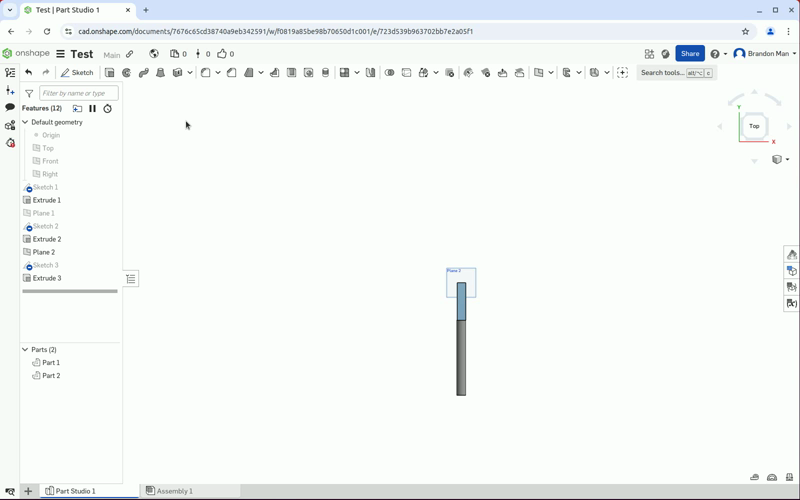
mouse_move(73, 189)
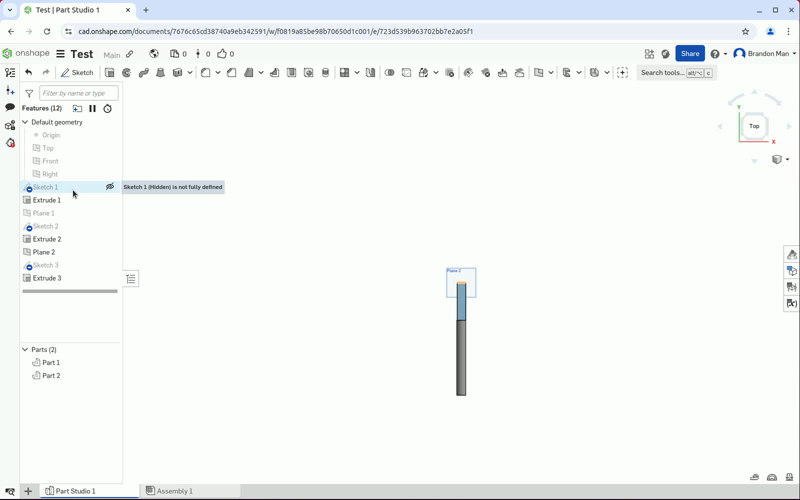
click(73, 189)
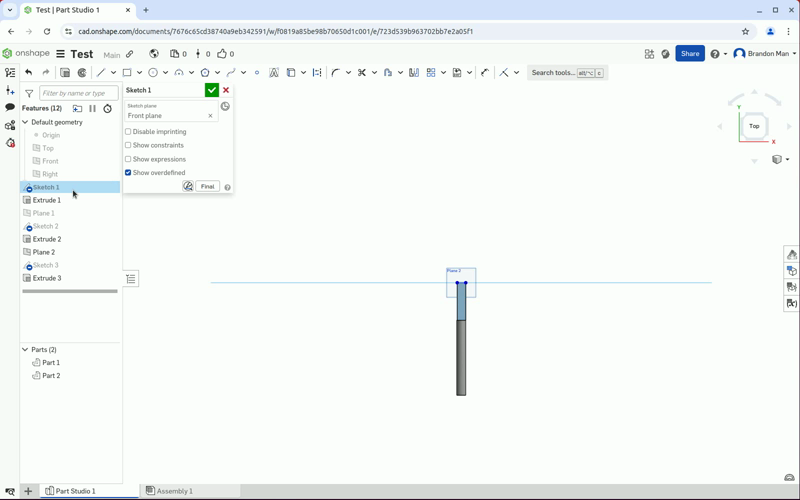
mouse_move(229, 92)
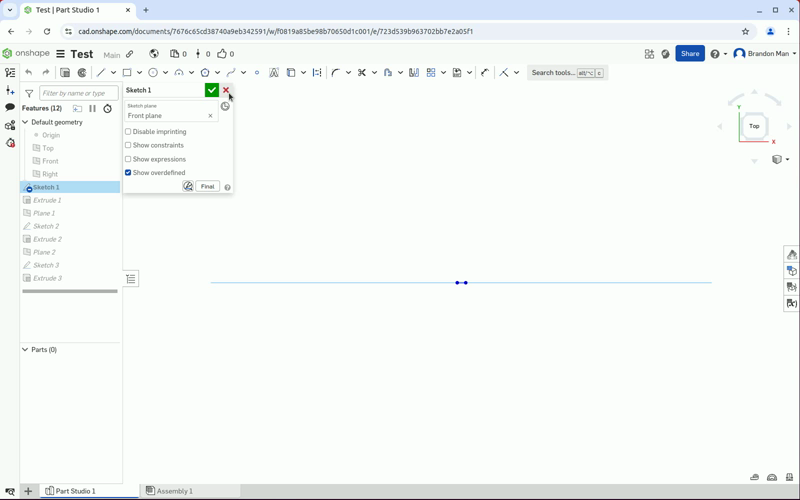
click(229, 92)
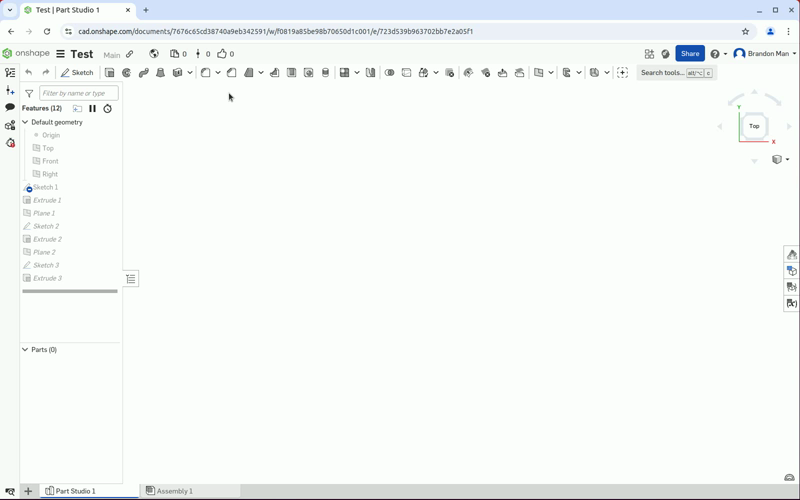
key(shift+s)
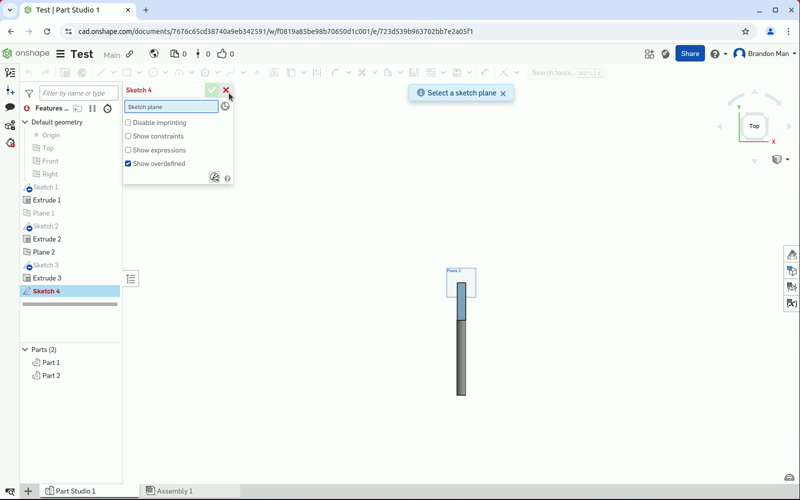
mouse_move(73, 254)
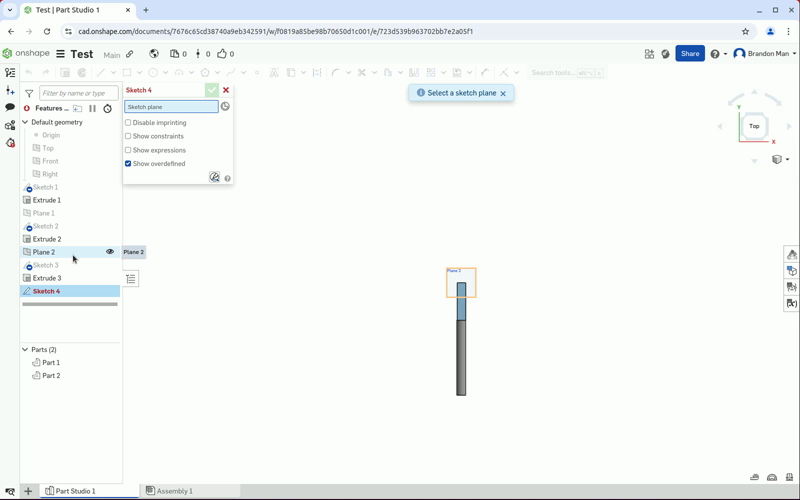
click(73, 254)
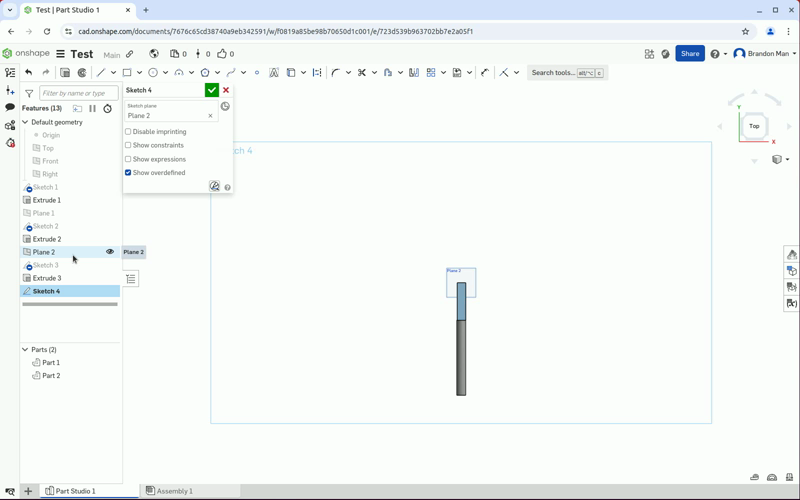
mouse_move(73, 352)
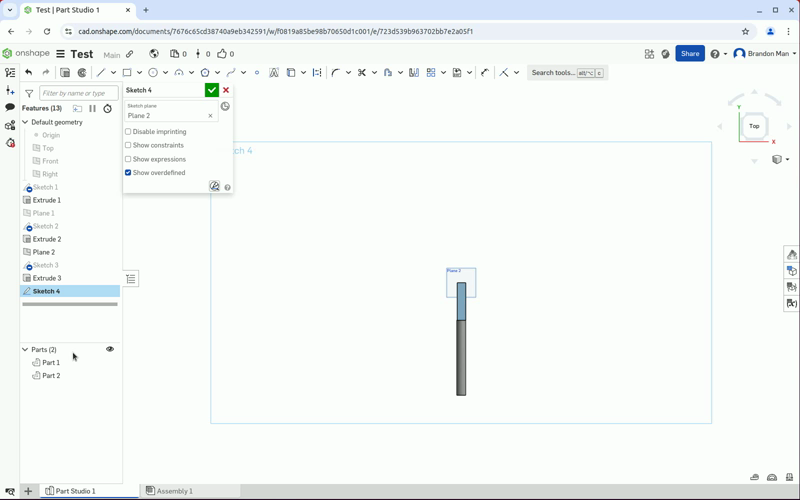
key(y)
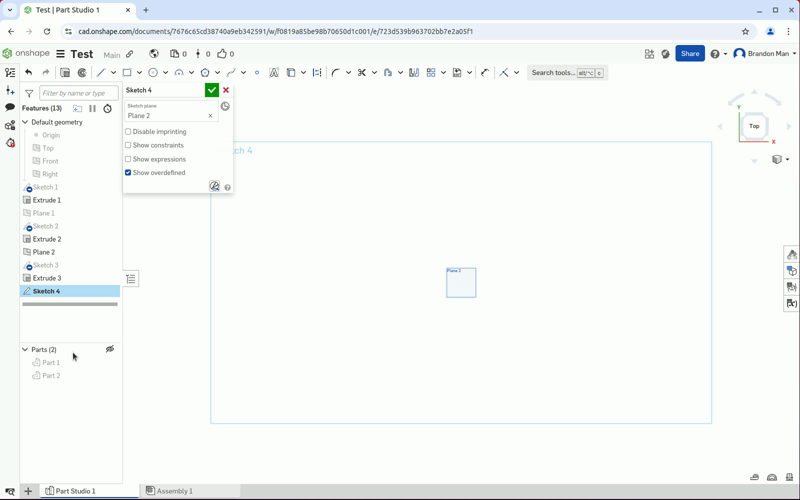
key(c)
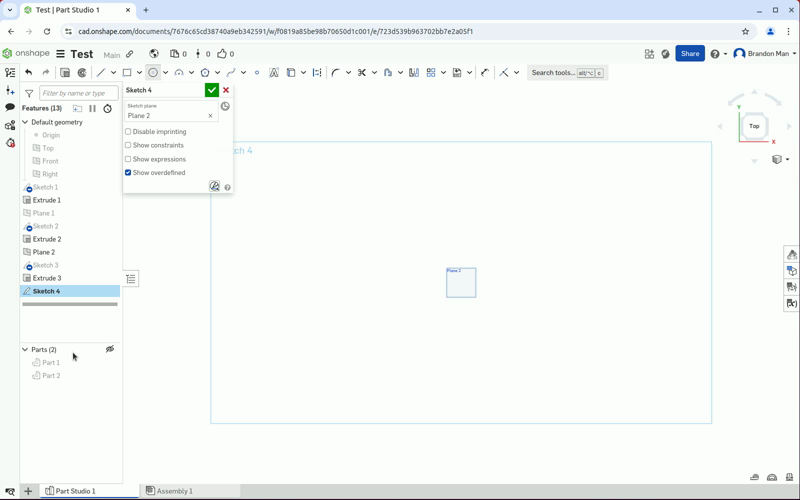
key_down(shift)
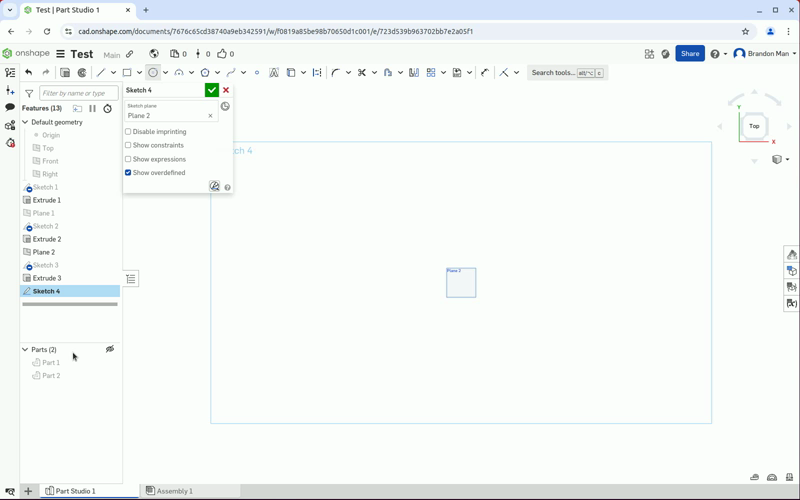
mouse_move(460, 313)
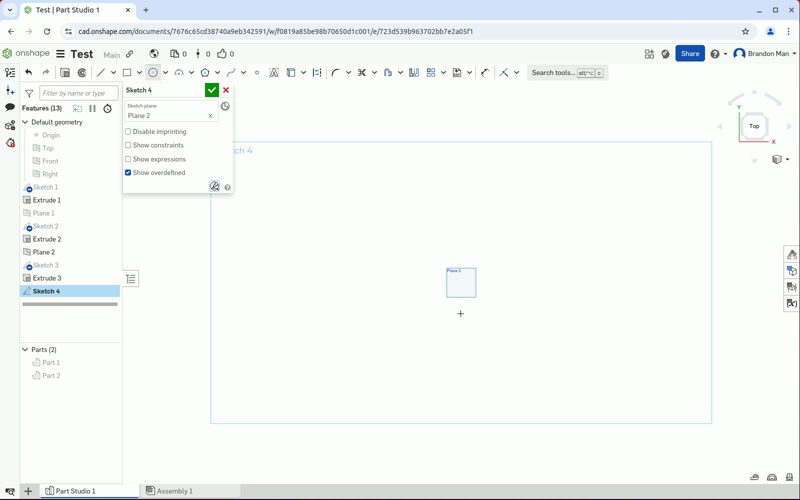
click(460, 313)
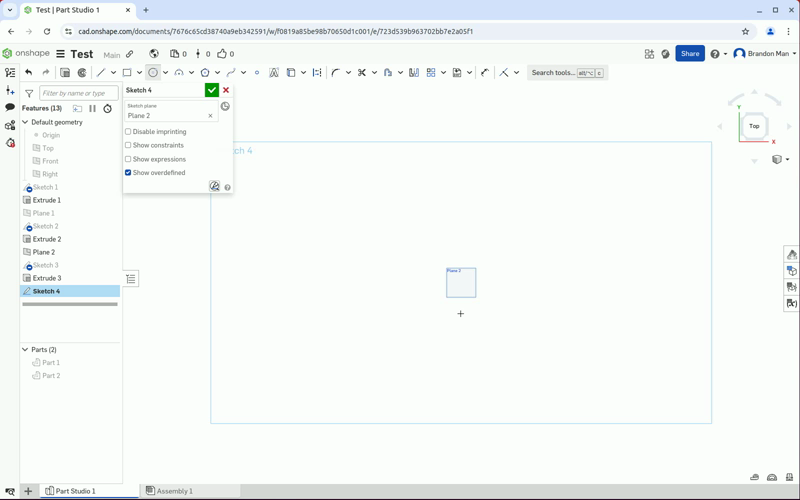
key_up(shift)
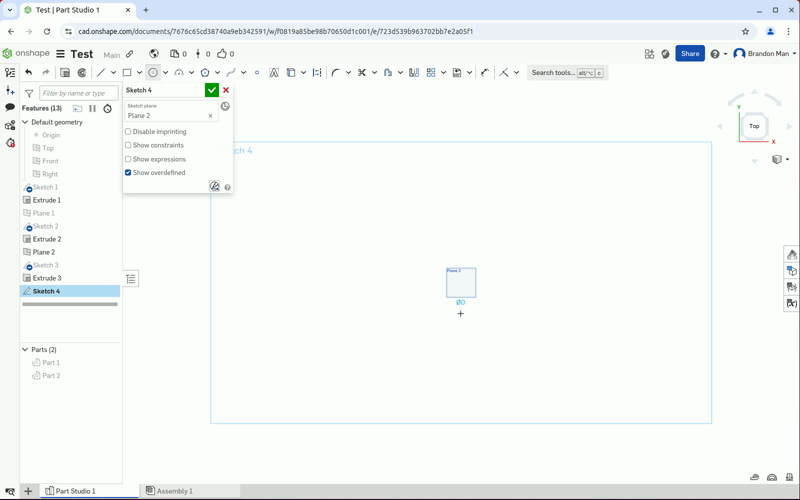
mouse_move(463, 313)
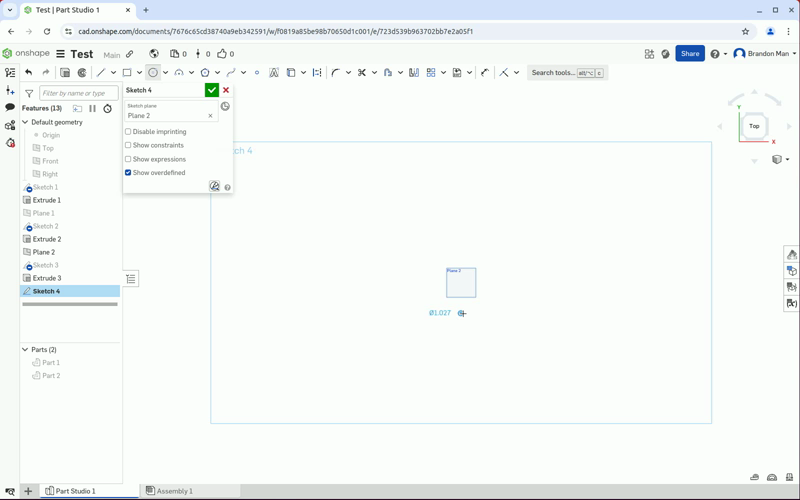
scroll(6)
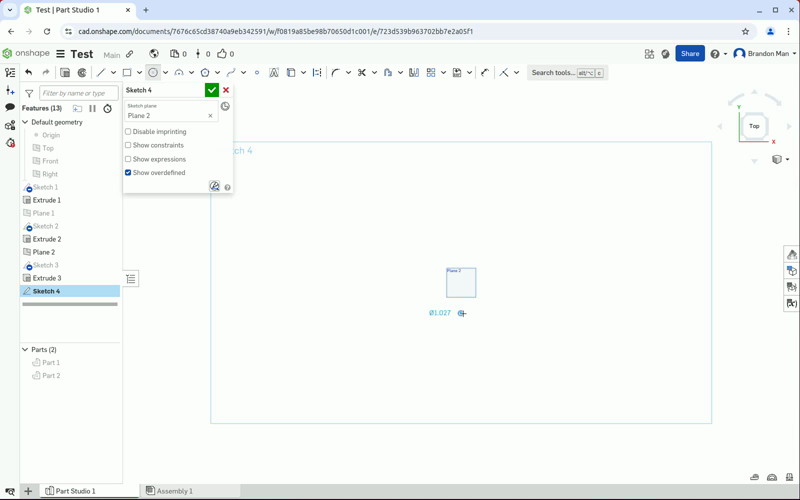
scroll(6)
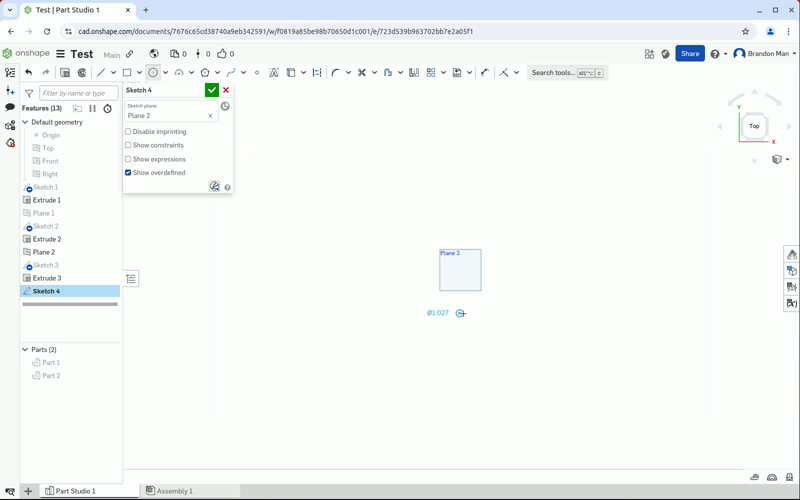
scroll(6)
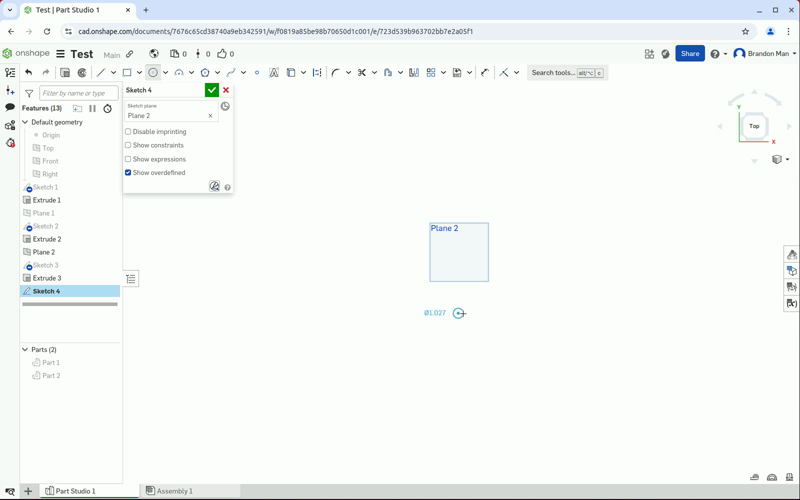
scroll(6)
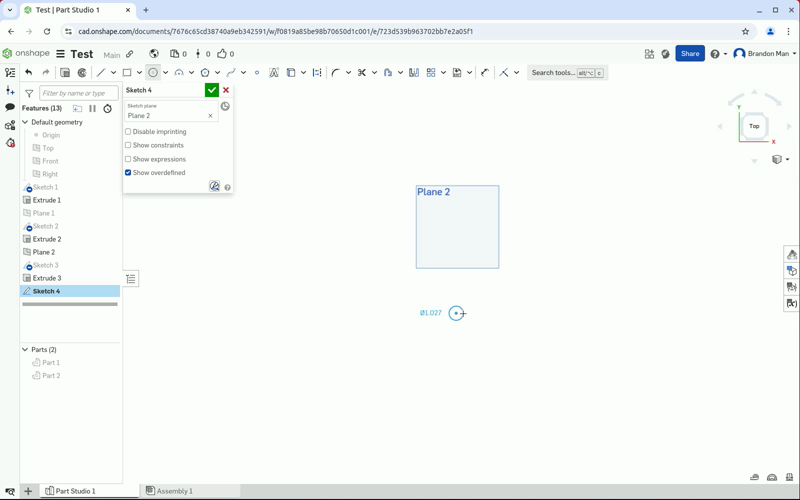
scroll(6)
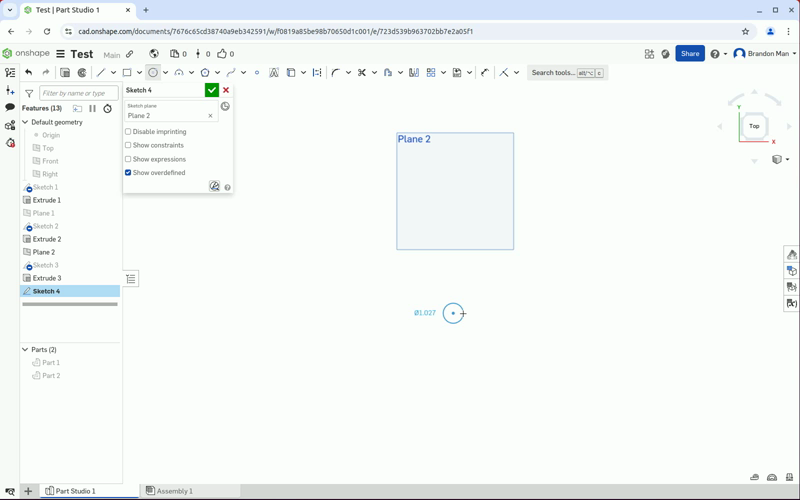
scroll(6)
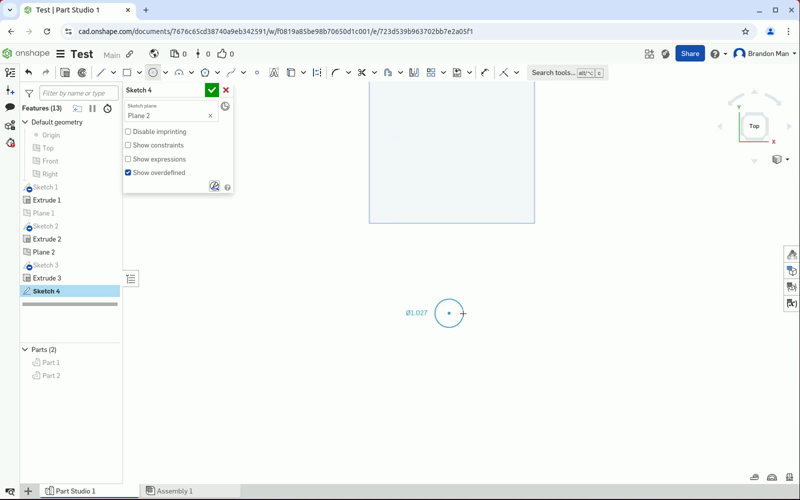
scroll(6)
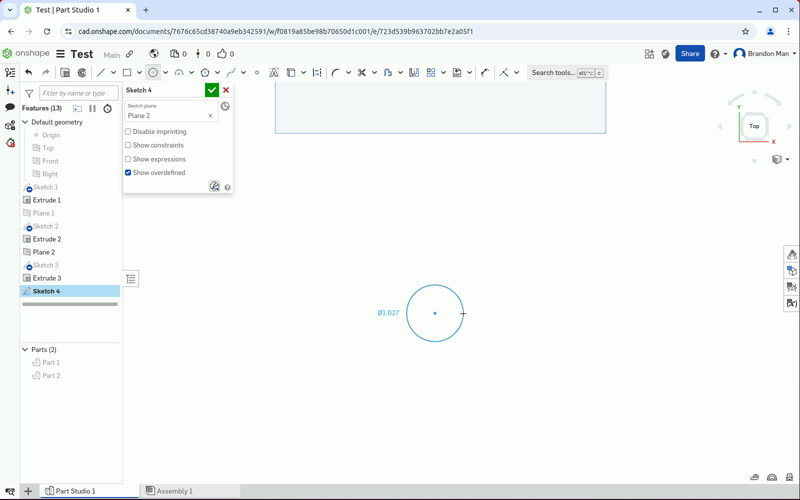
click(463, 313)
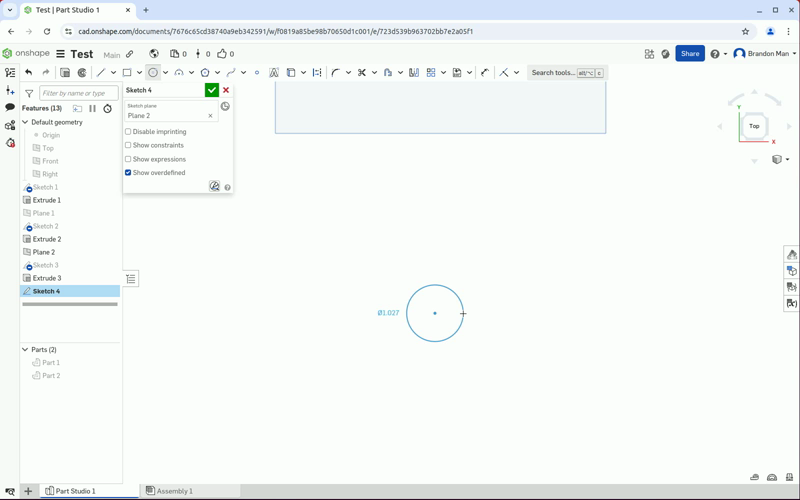
scroll(-6)
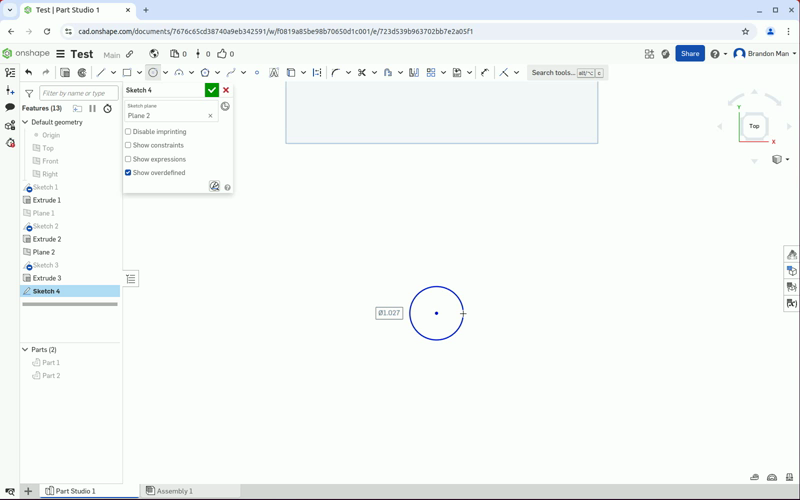
scroll(-6)
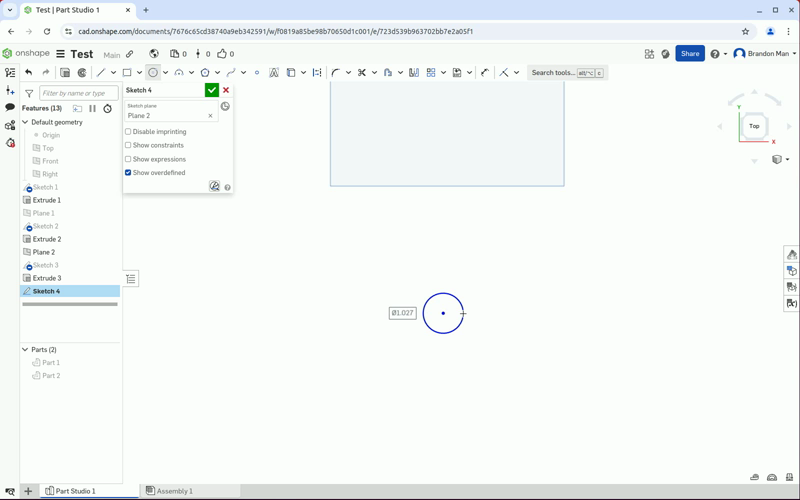
scroll(-6)
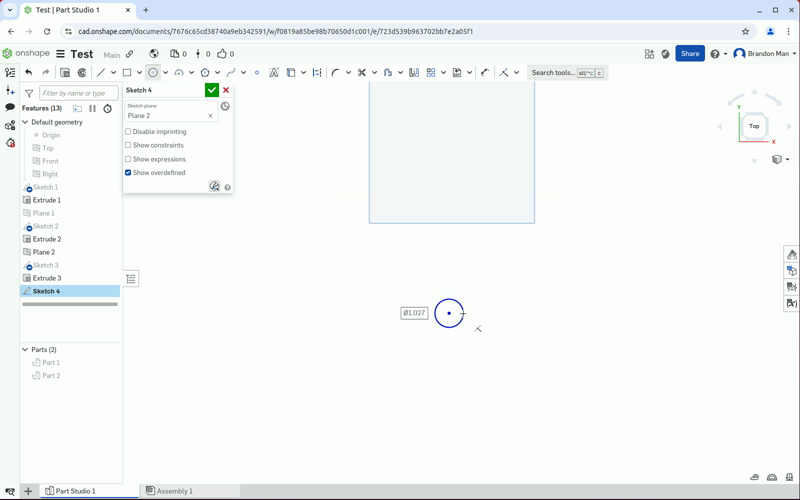
scroll(-6)
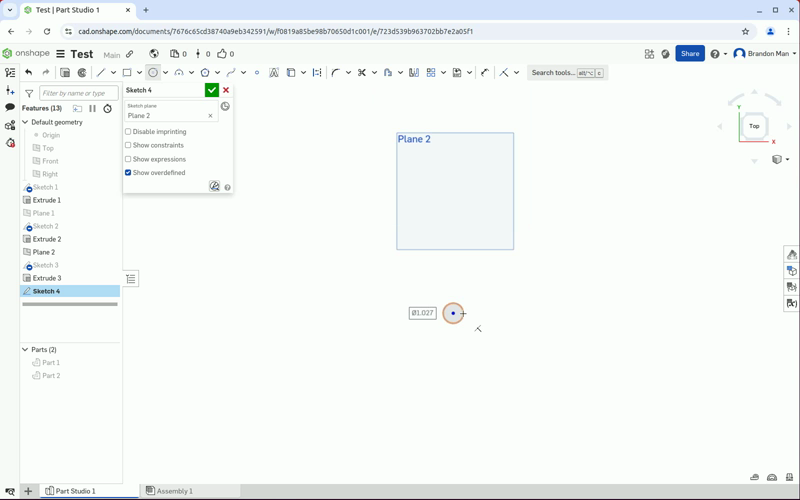
scroll(-6)
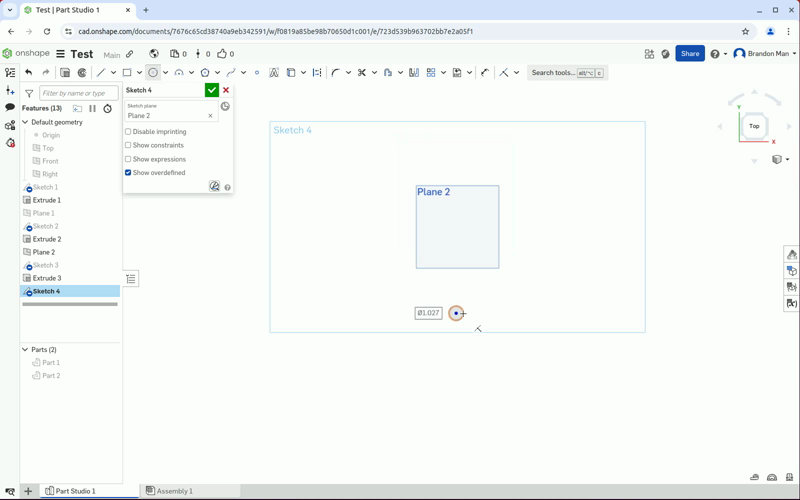
scroll(-6)
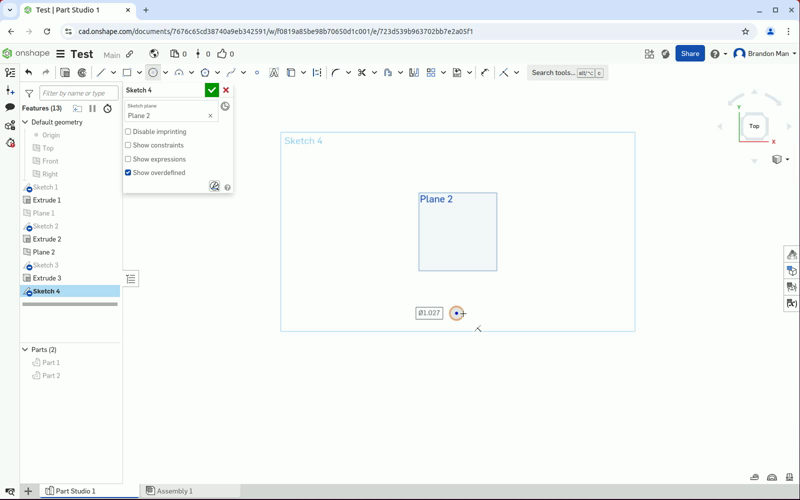
scroll(-6)
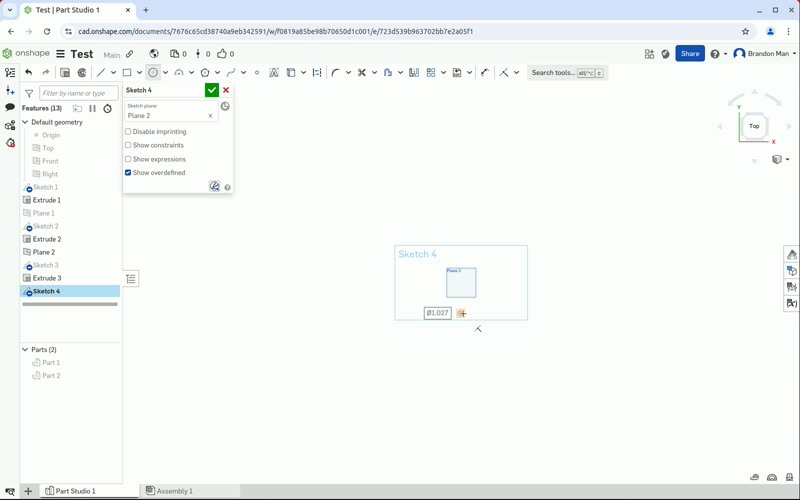
key(esc)
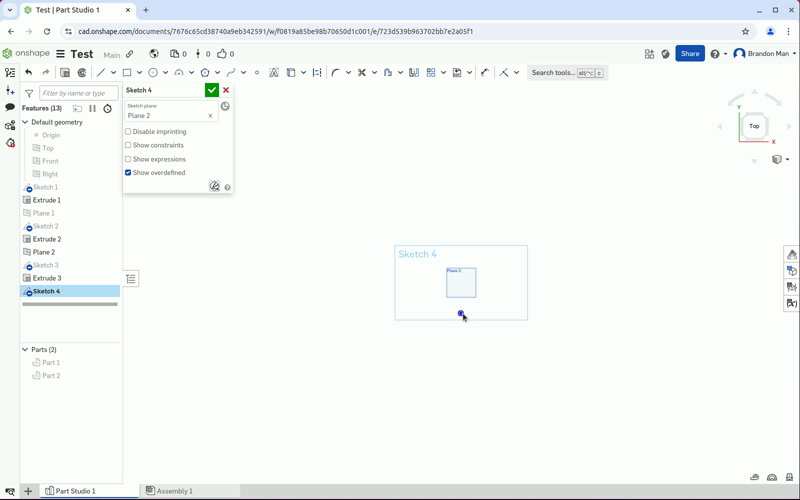
mouse_move(462, 313)
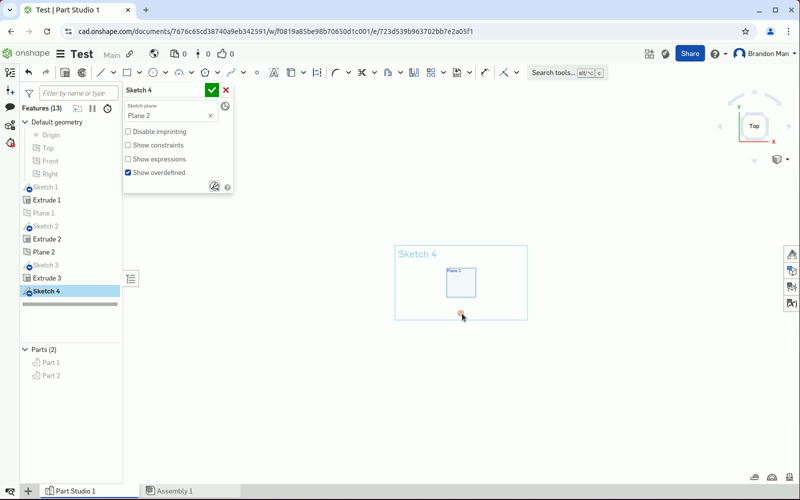
scroll(6)
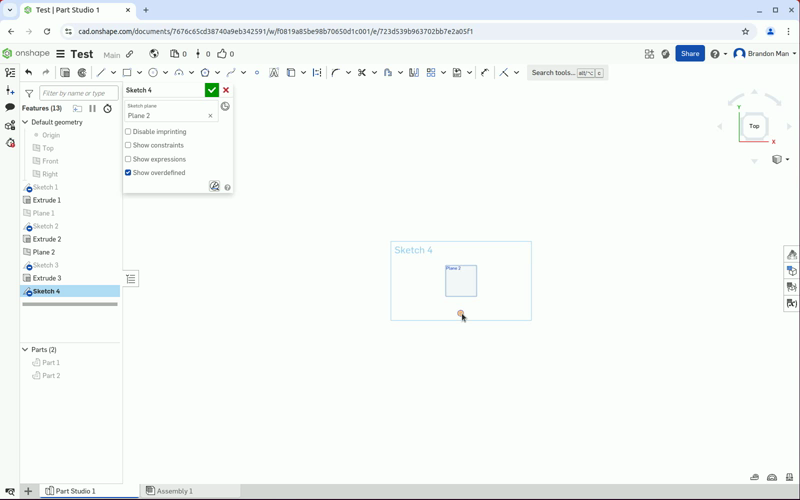
scroll(6)
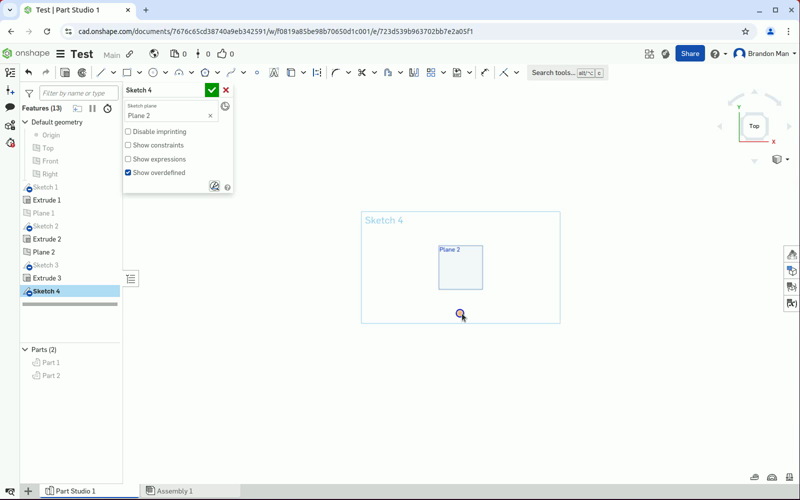
scroll(6)
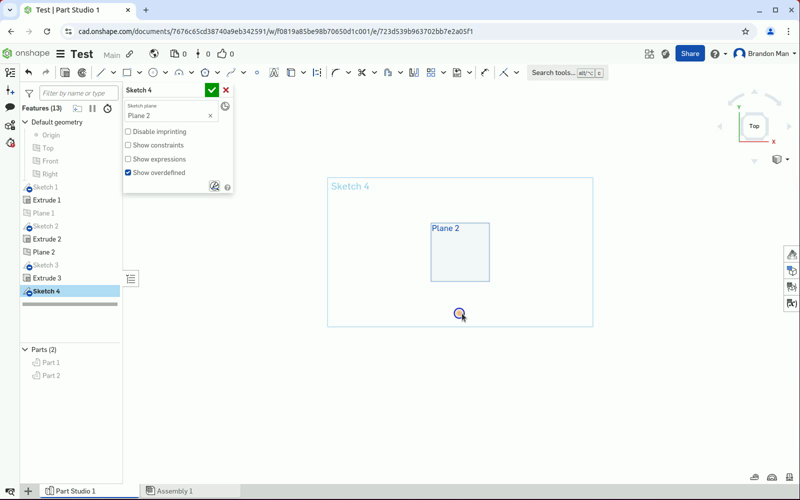
scroll(6)
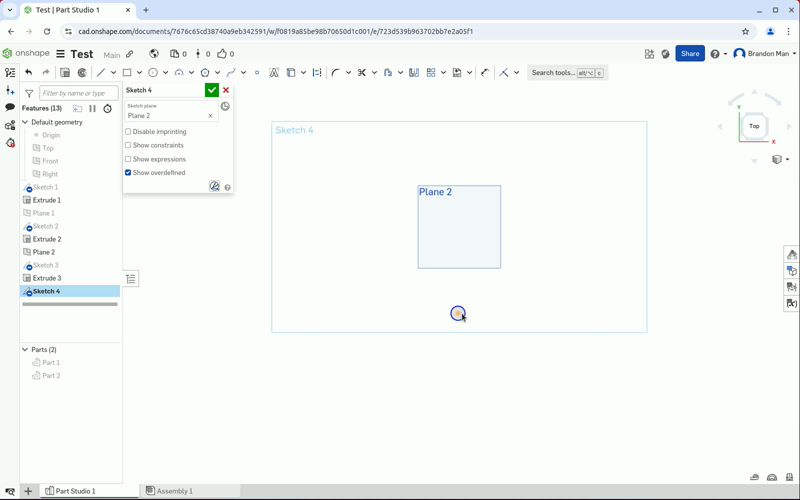
scroll(6)
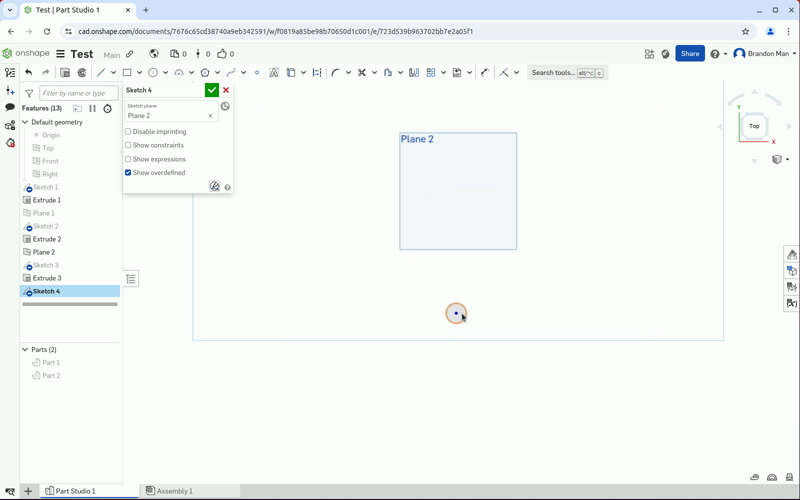
scroll(6)
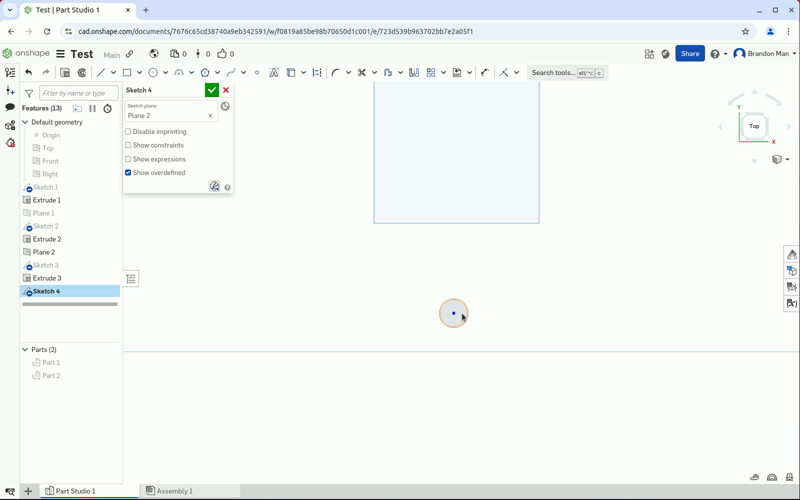
scroll(6)
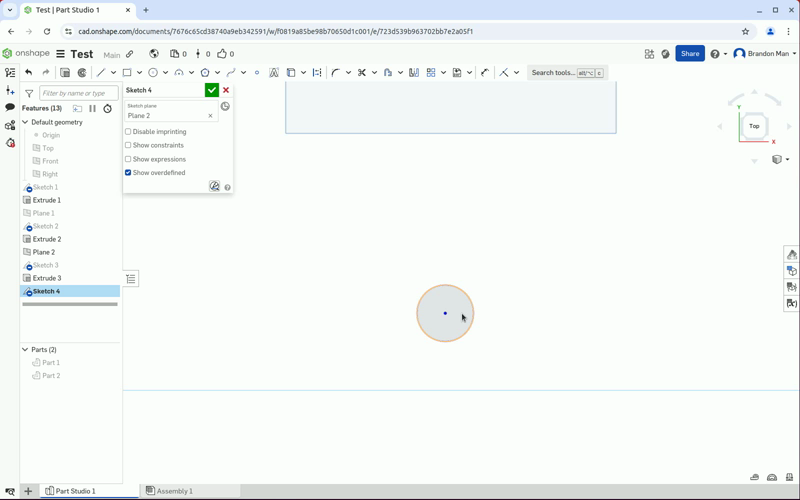
click(462, 313)
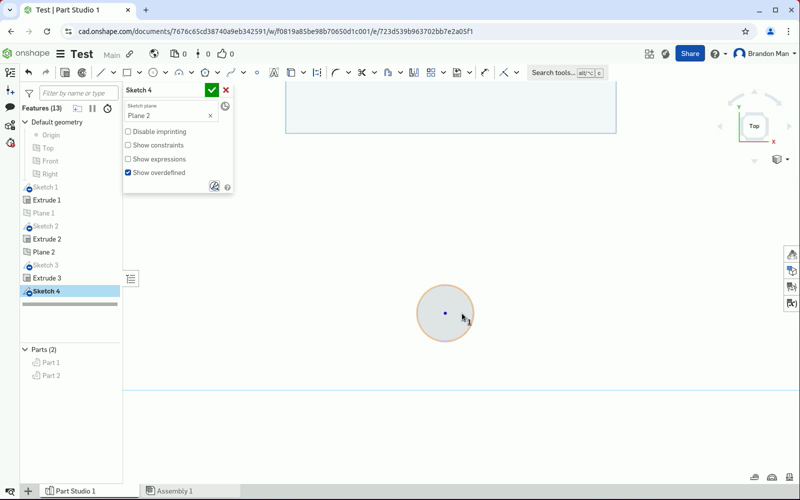
scroll(-6)
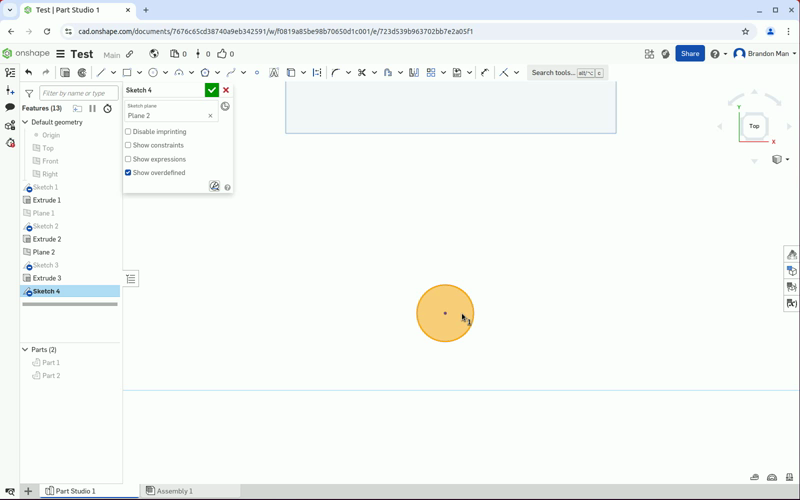
scroll(-6)
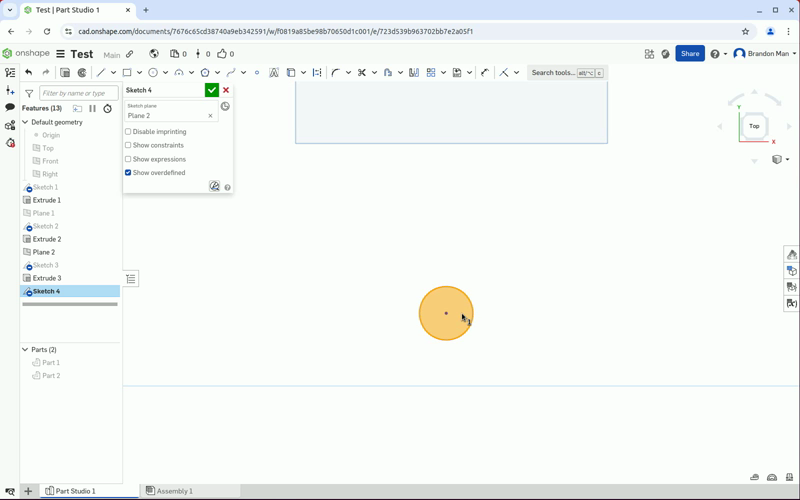
scroll(-6)
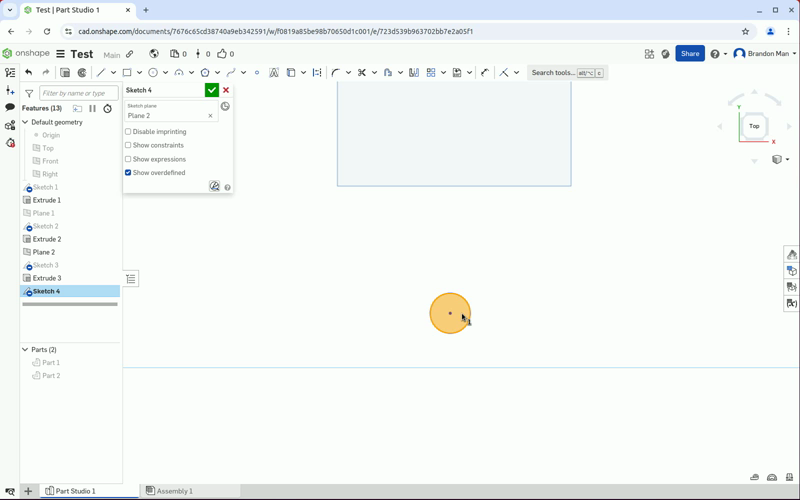
scroll(-6)
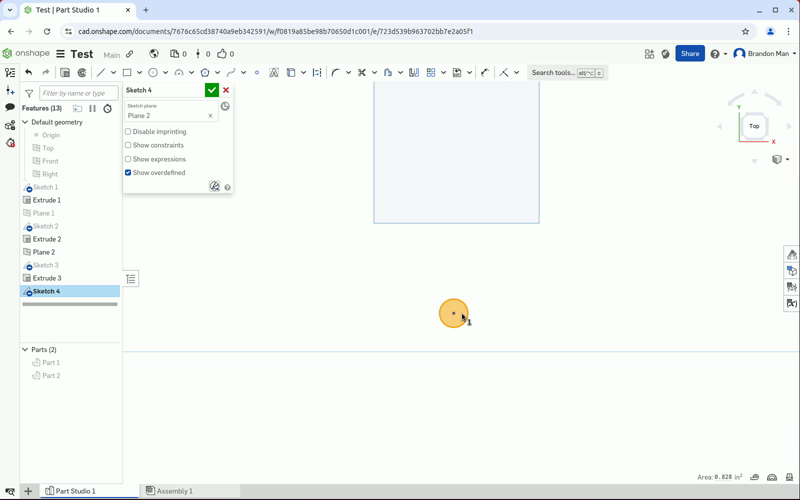
scroll(-6)
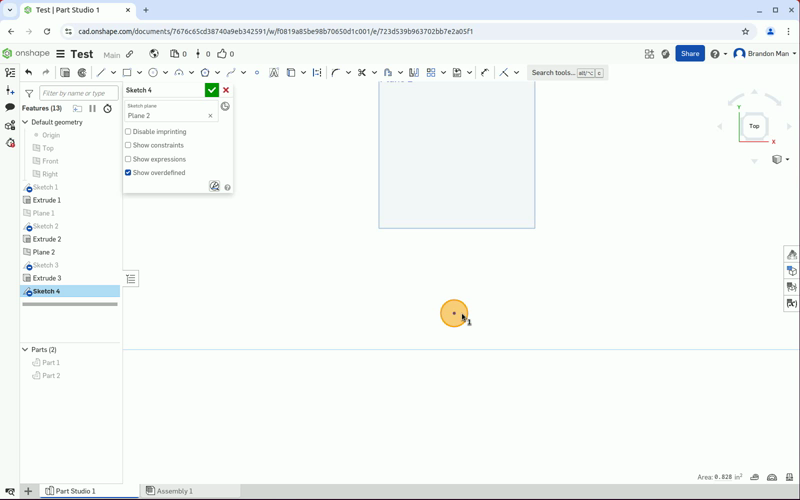
scroll(-6)
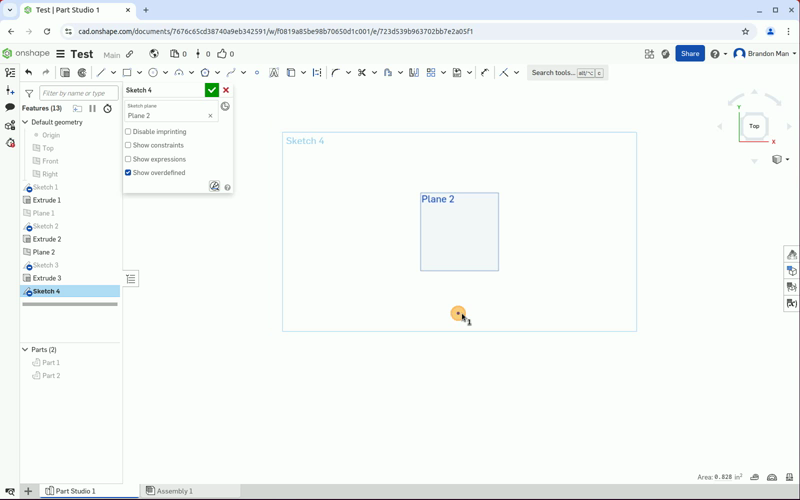
scroll(-6)
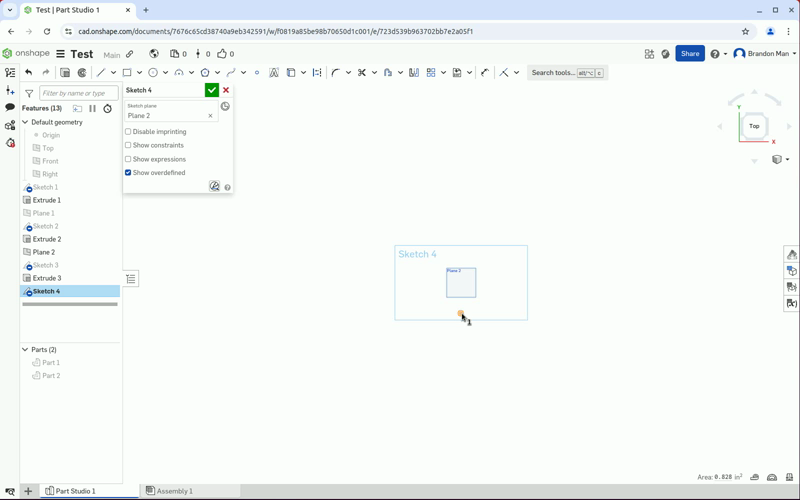
mouse_move(73, 352)
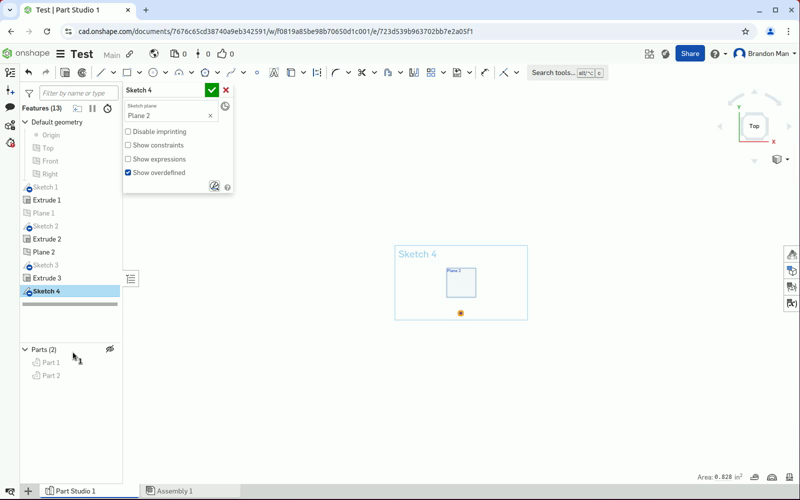
key(shift+y)
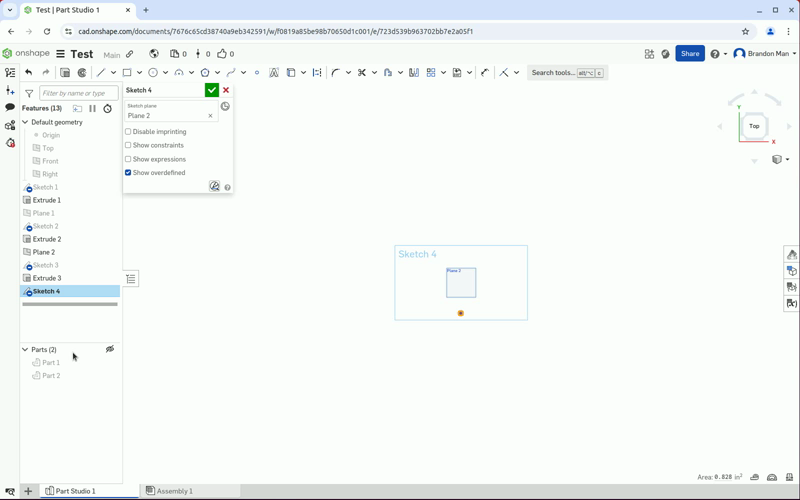
key(shift+e)
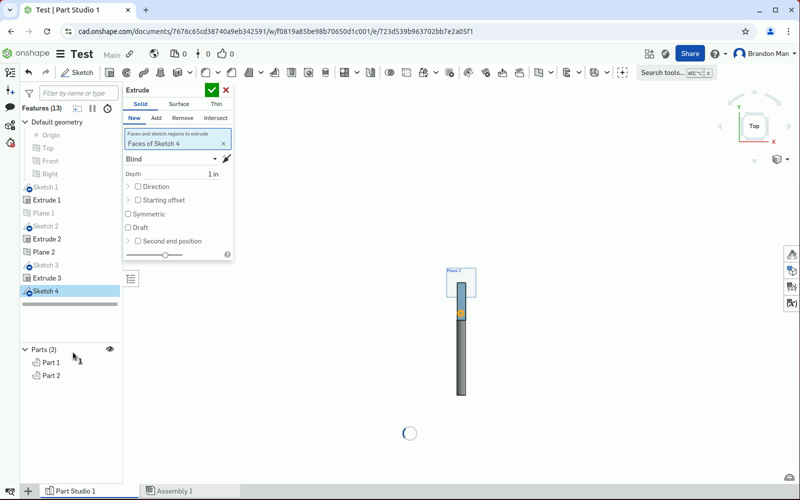
mouse_move(143, 106)
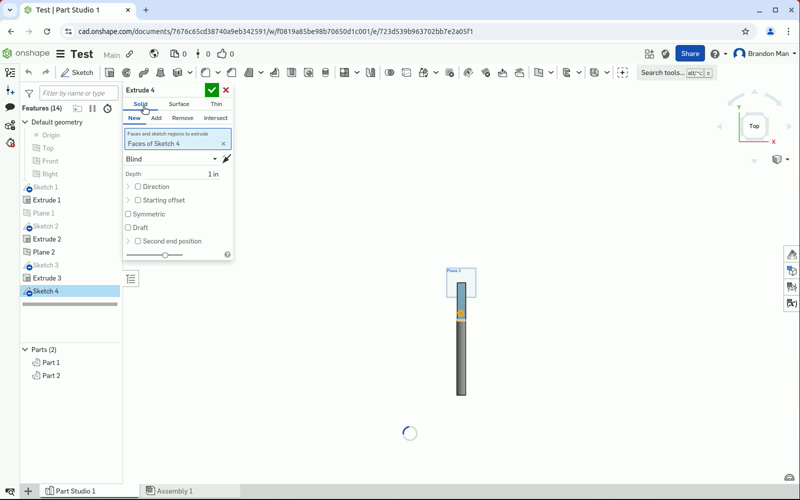
click(143, 106)
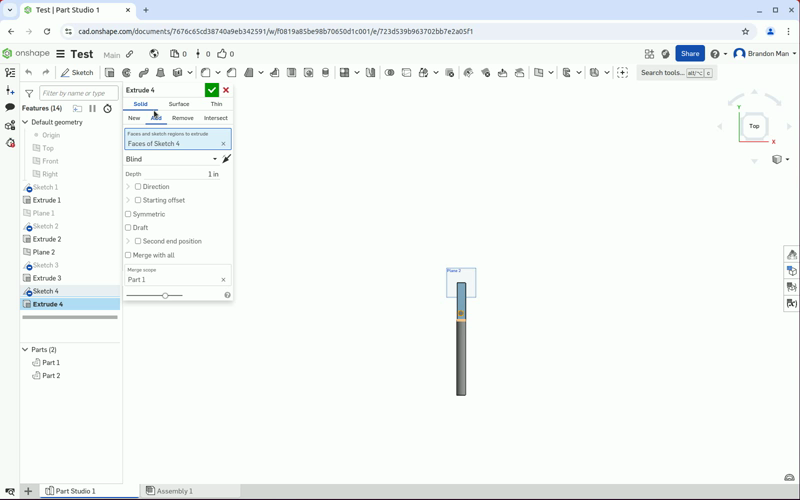
mouse_move(186, 120)
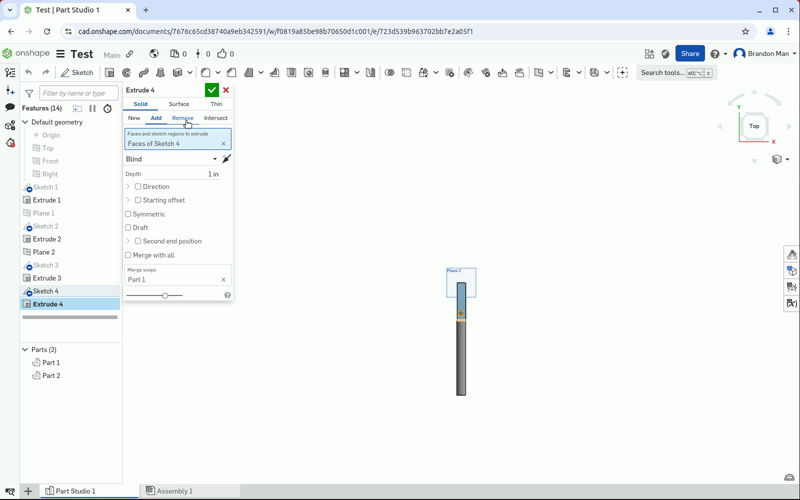
click(186, 120)
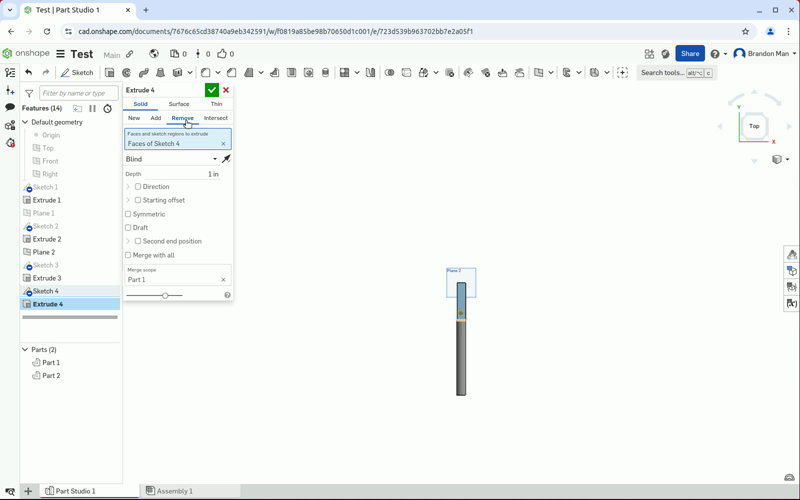
key(tab, 4)
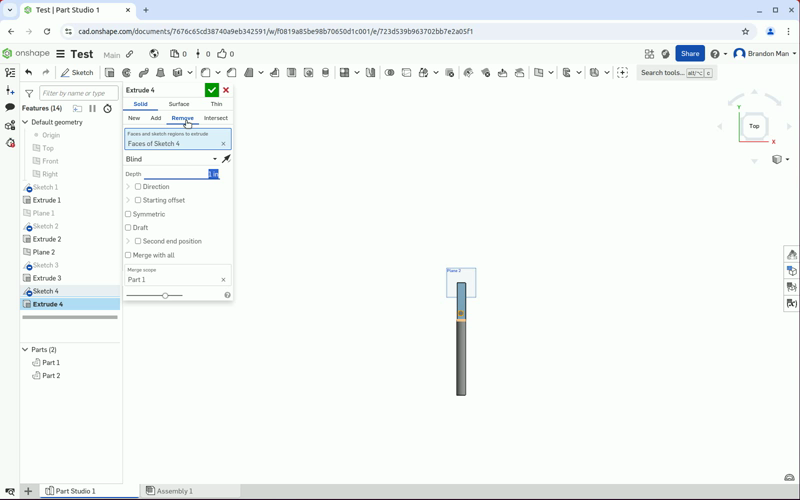
text(7.703)
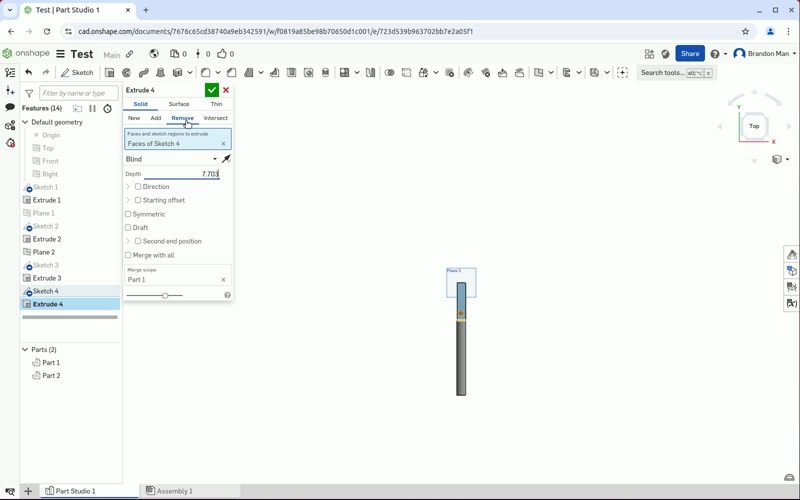
key(tab, 6)
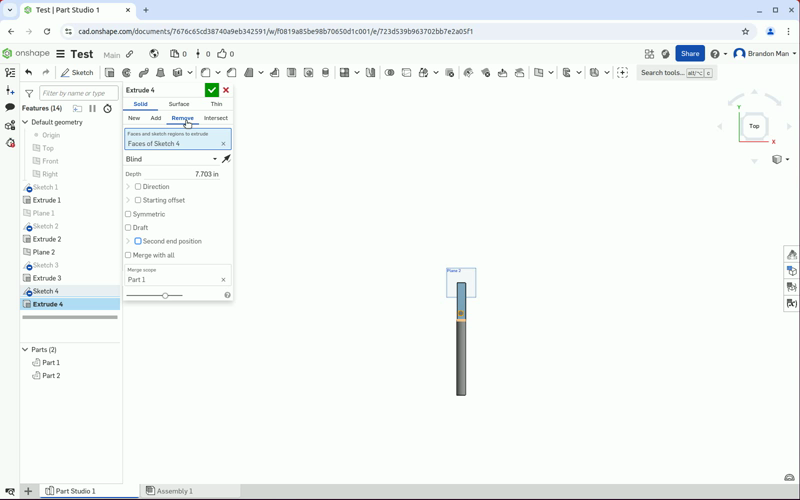
key(space)
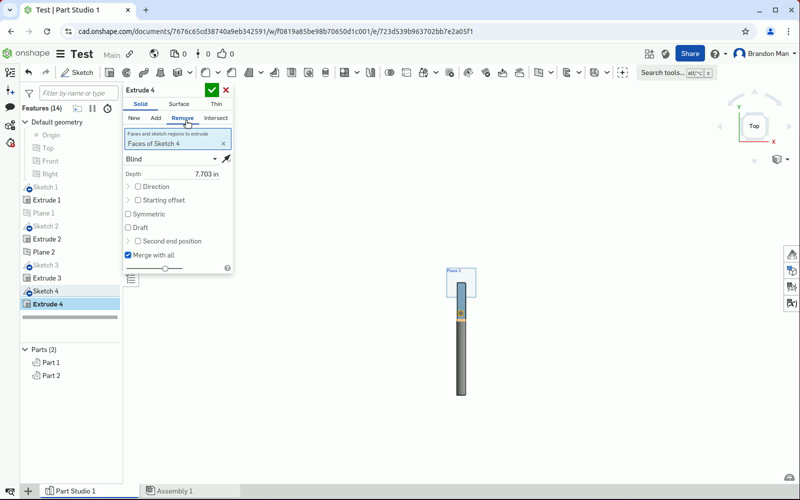
key(enter)
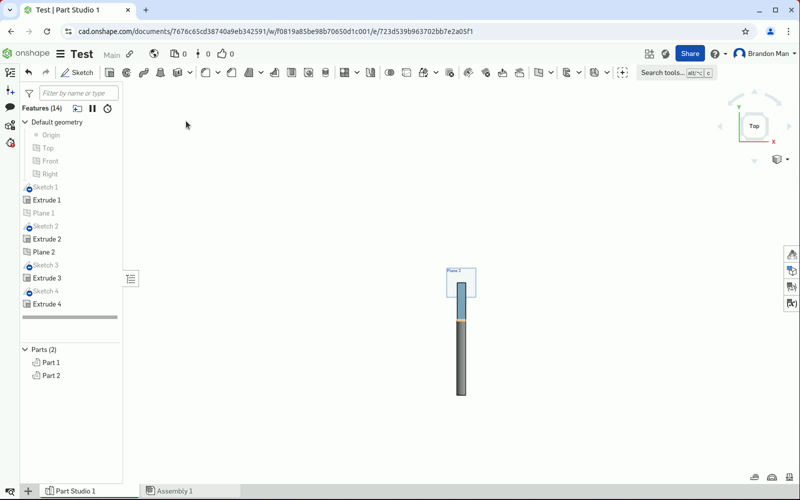
key(shift+h)
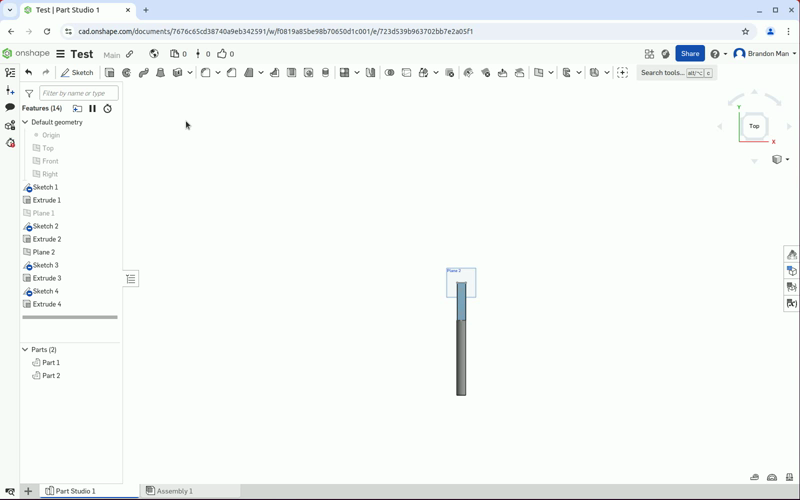
key(shift+h)
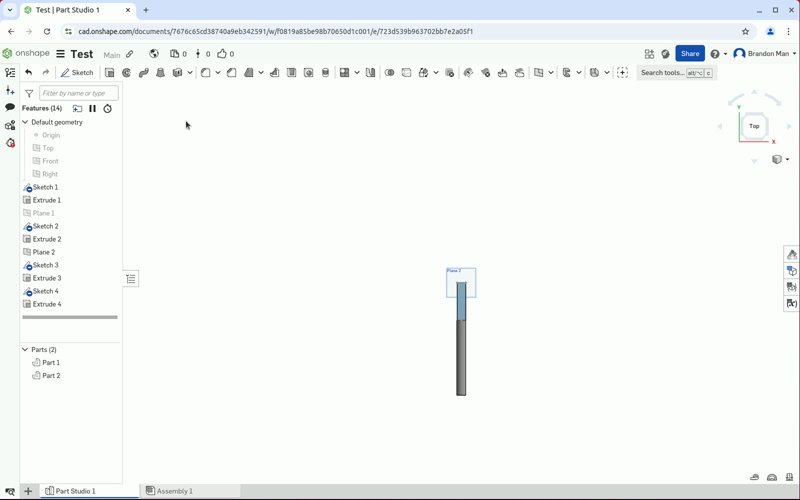
key(shift+7)
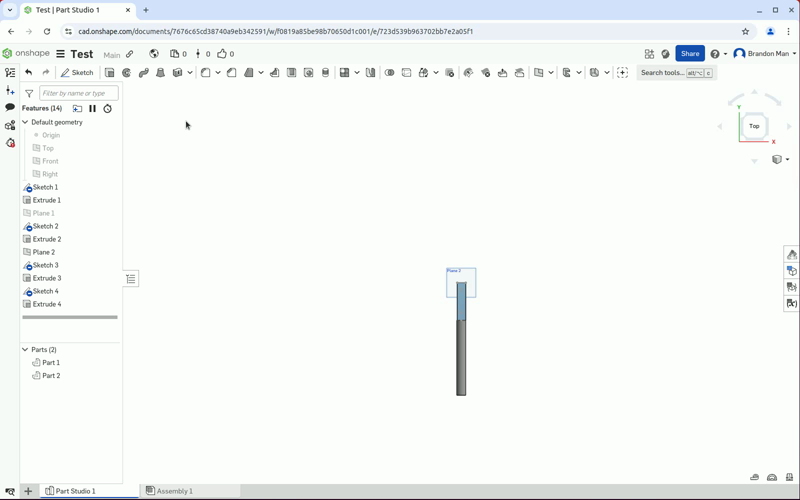
key(up, 3)
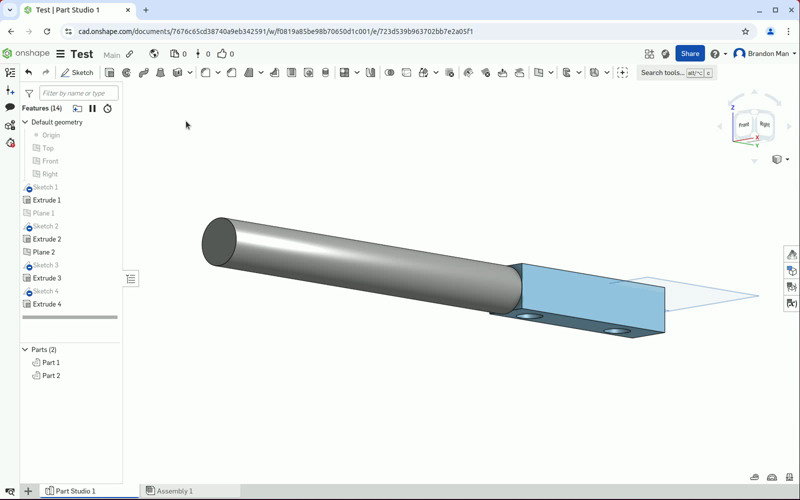
key(left, 3)
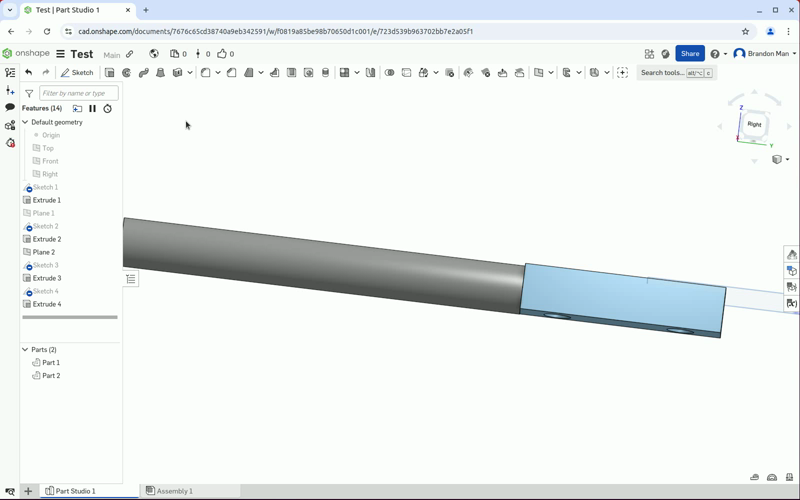
key(right, 3)
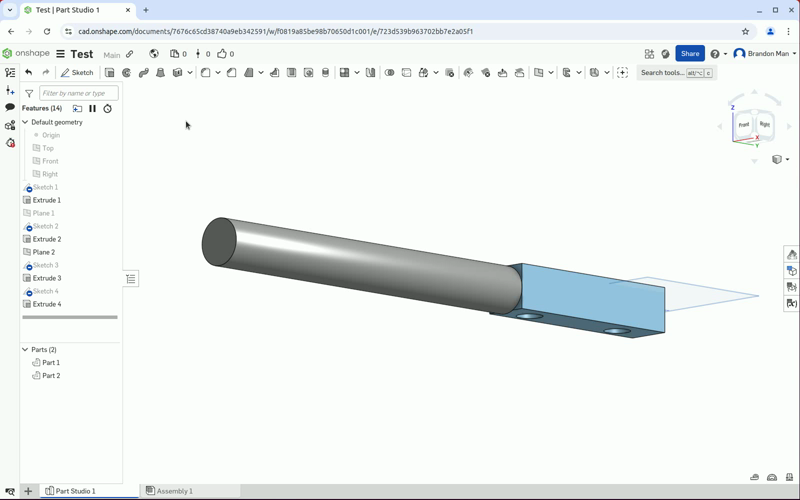
key(down, 3)
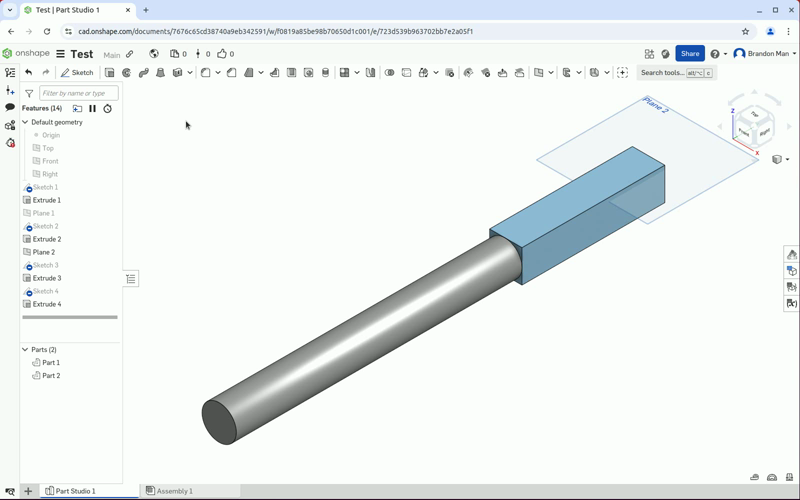
mouse_move(73, 189)
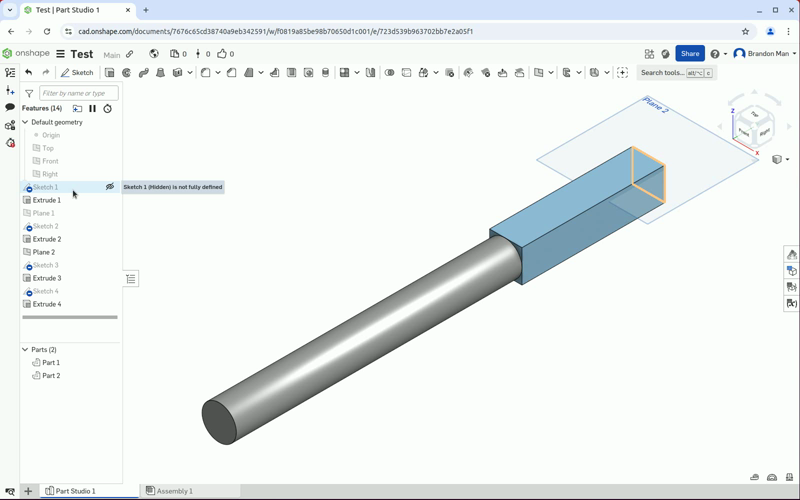
click(73, 189)